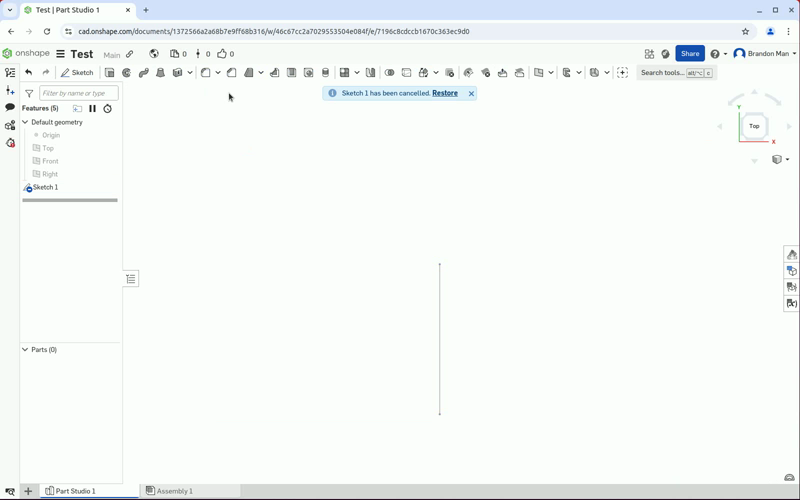
key(shift+h)
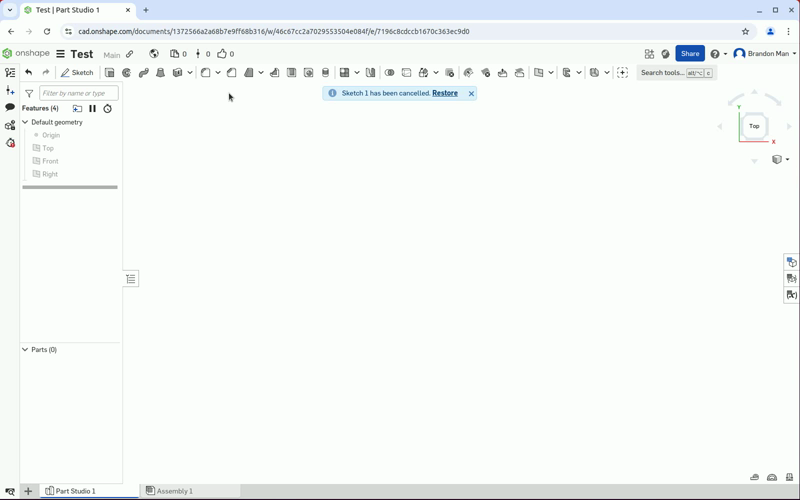
mouse_move(73, 352)
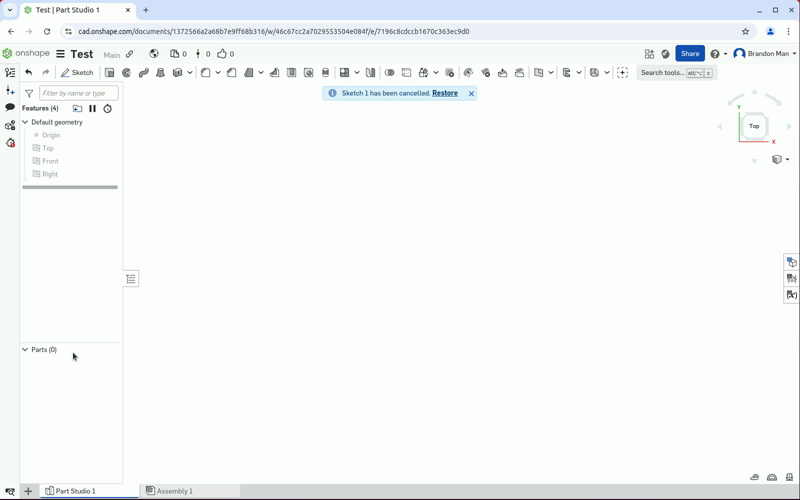
key(y)
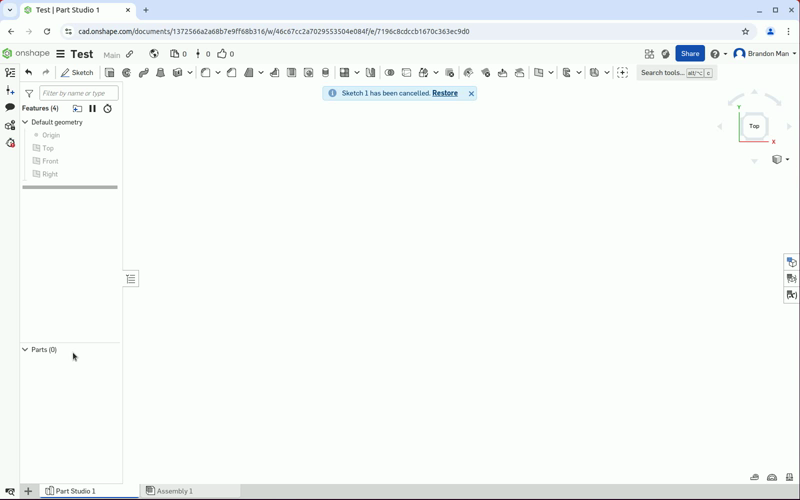
key(shift+p)
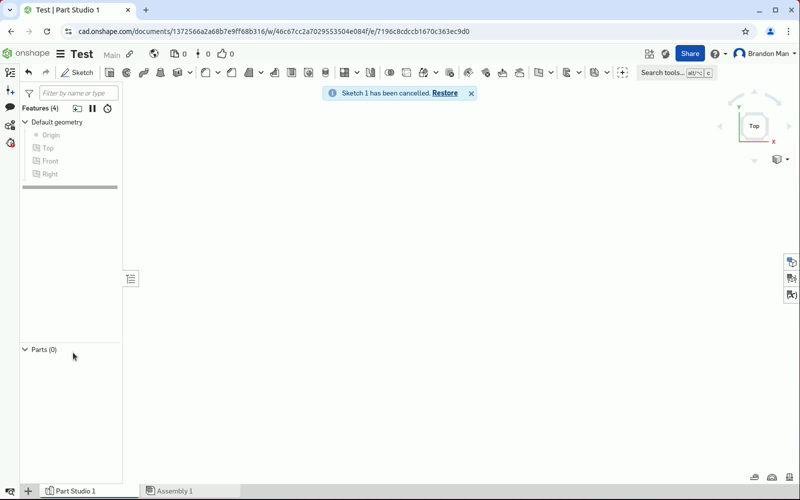
key(space)
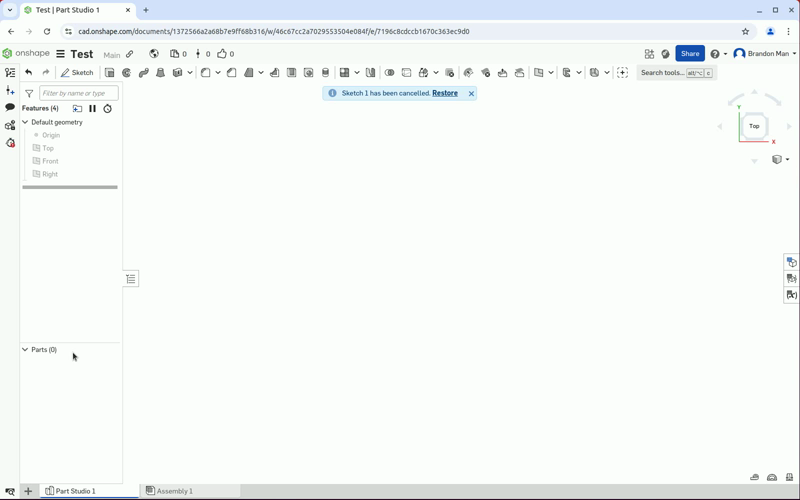
key_down(shift)
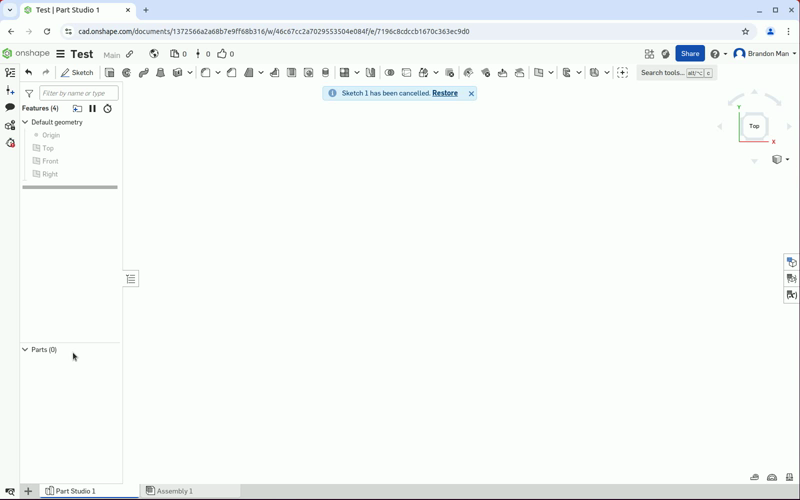
key(up)
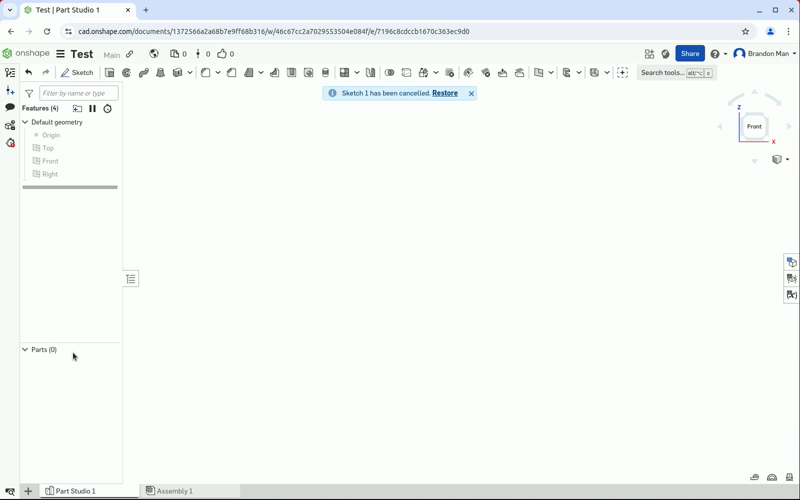
key_up(shift)
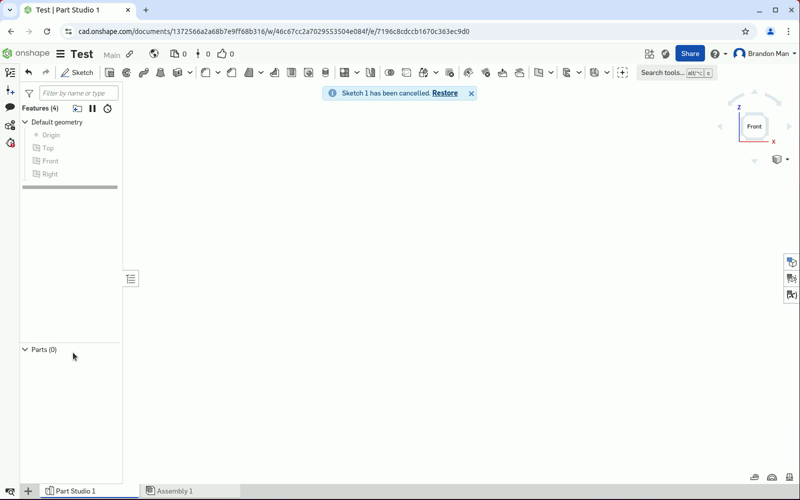
key(space)
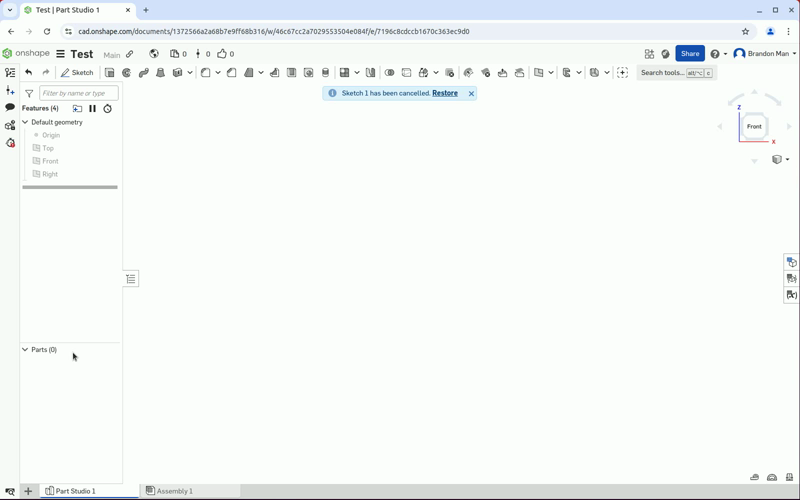
key_down(shift)
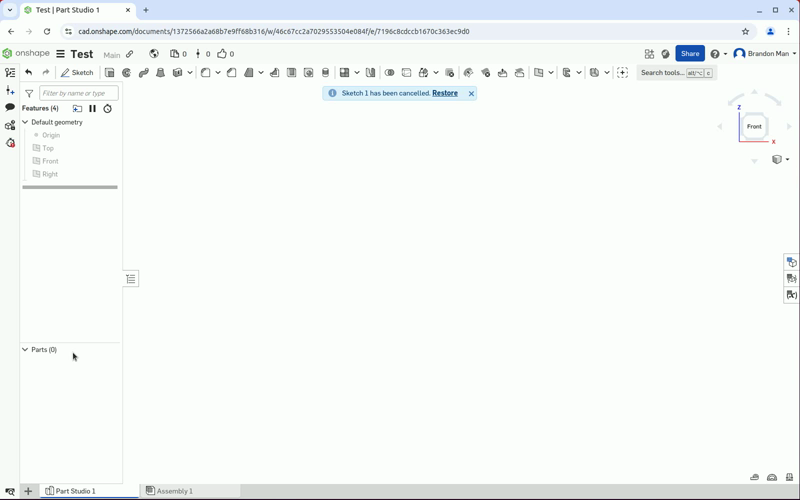
key(left)
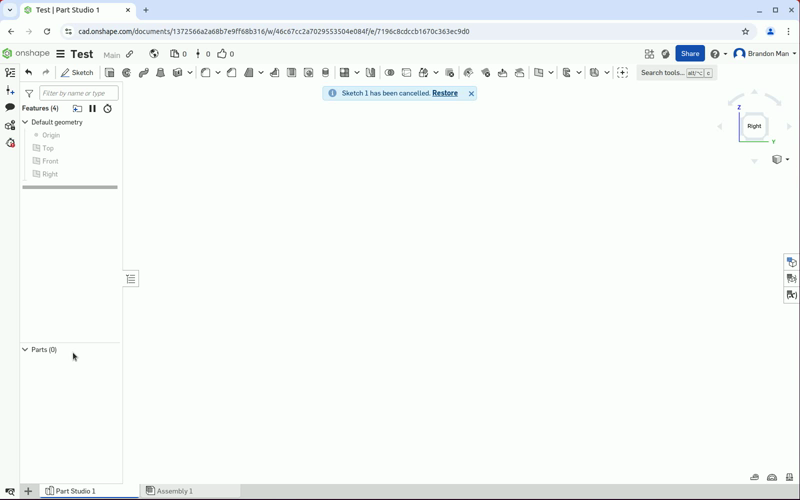
key_up(shift)
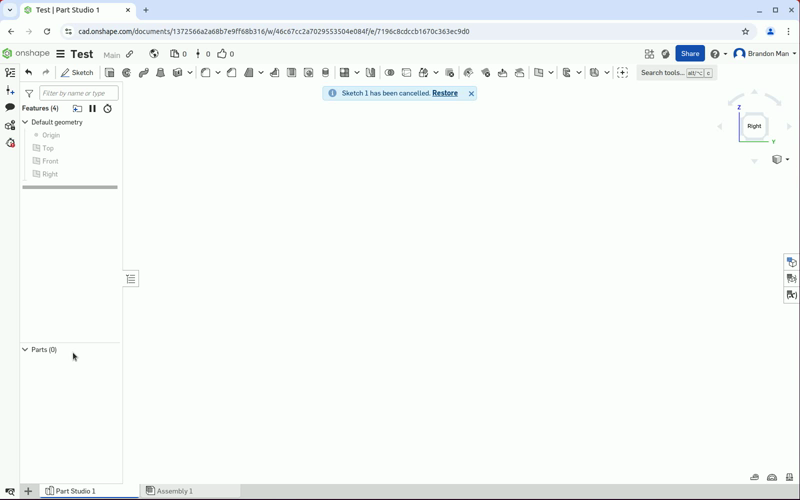
mouse_move(73, 352)
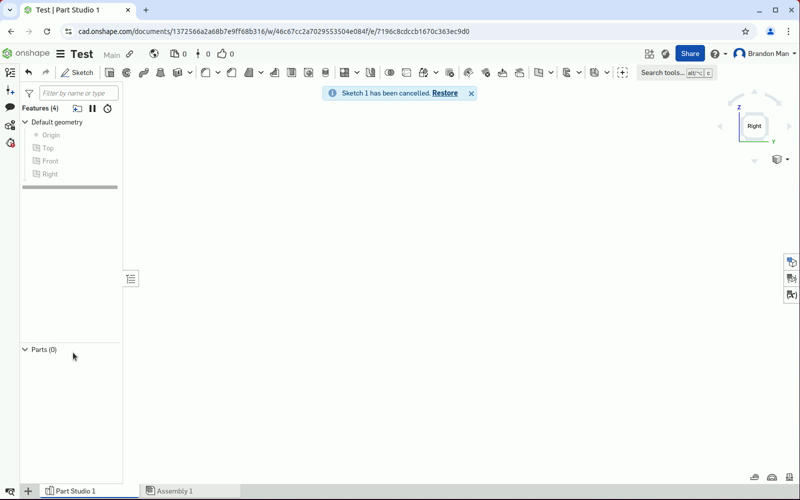
key(shift+y)
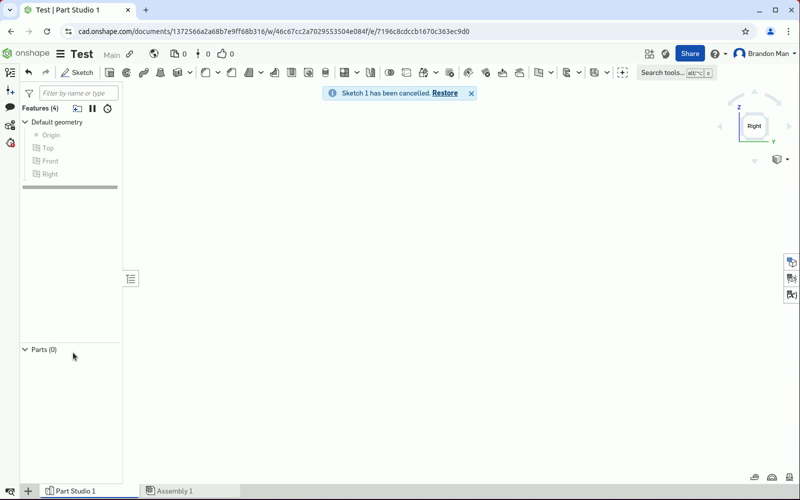
key(shift+s)
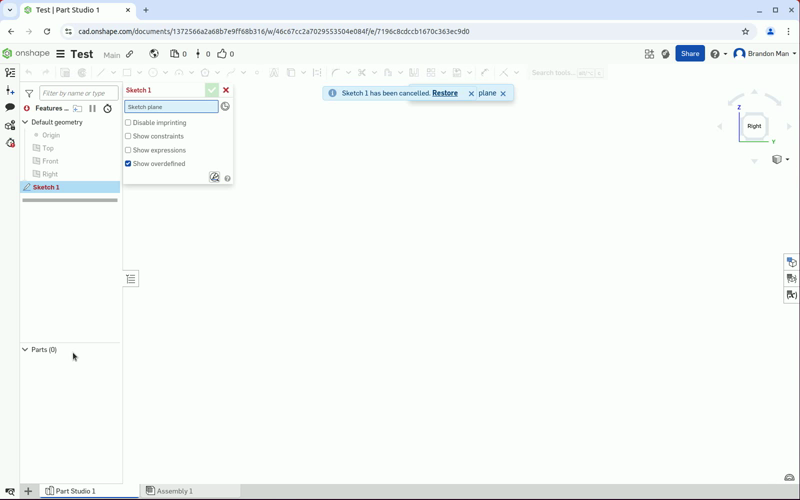
mouse_move(73, 176)
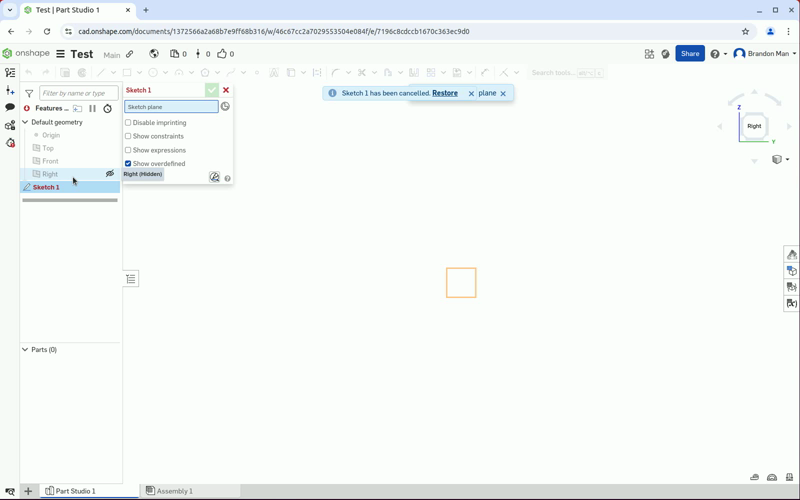
click(73, 176)
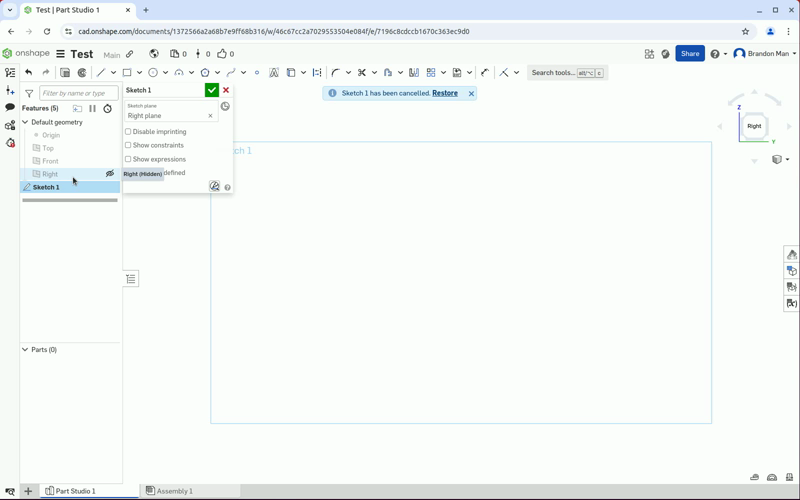
mouse_move(73, 352)
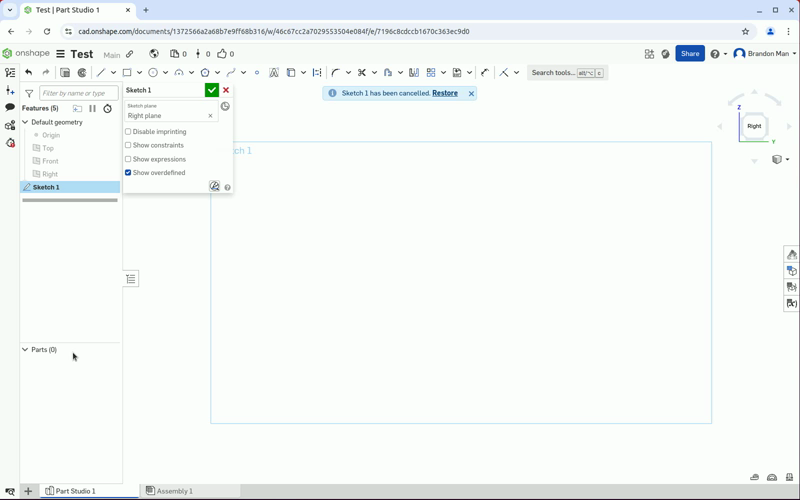
key(y)
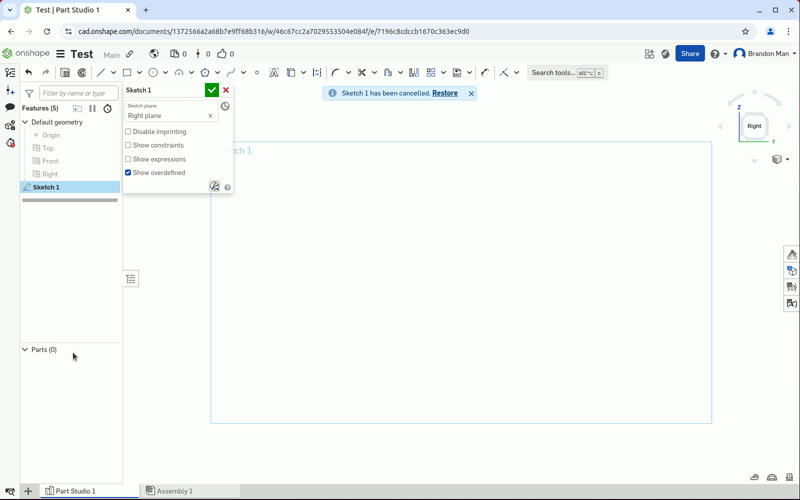
key(l)
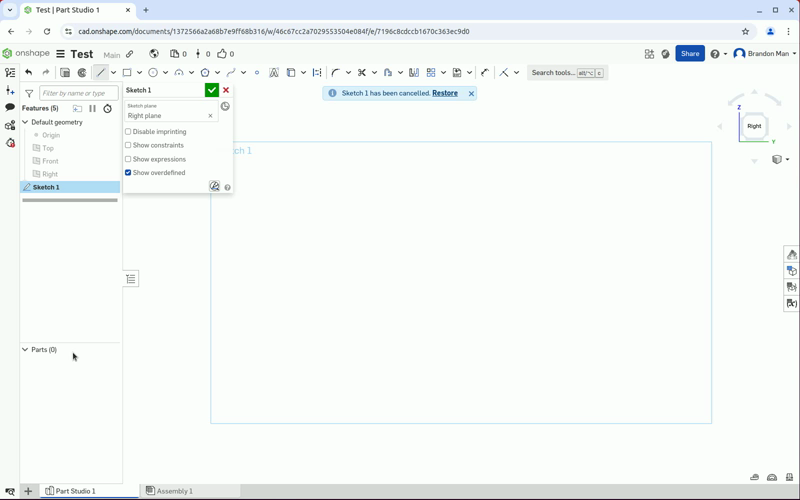
key_down(shift)
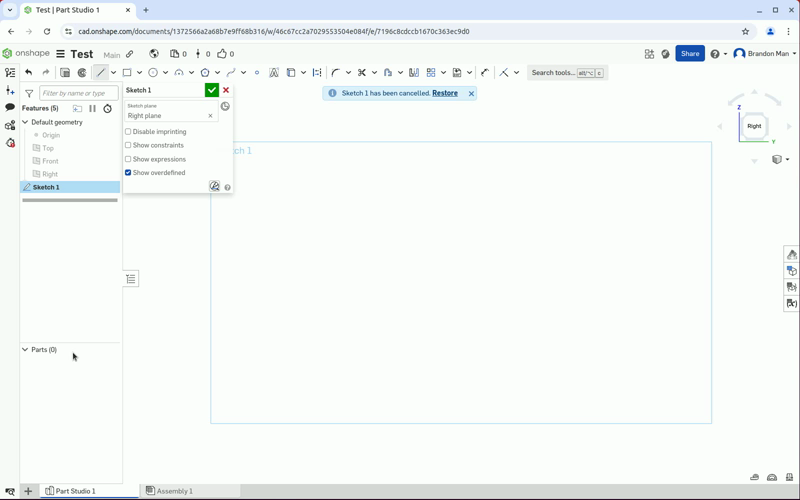
mouse_move(460, 282)
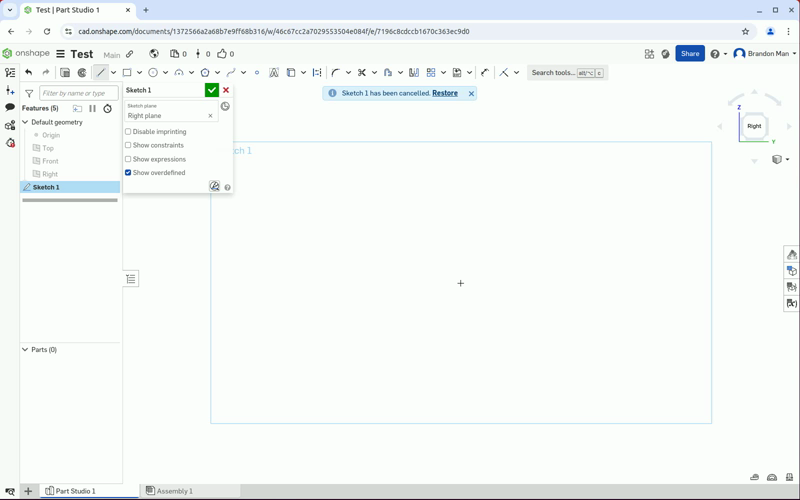
click(460, 282)
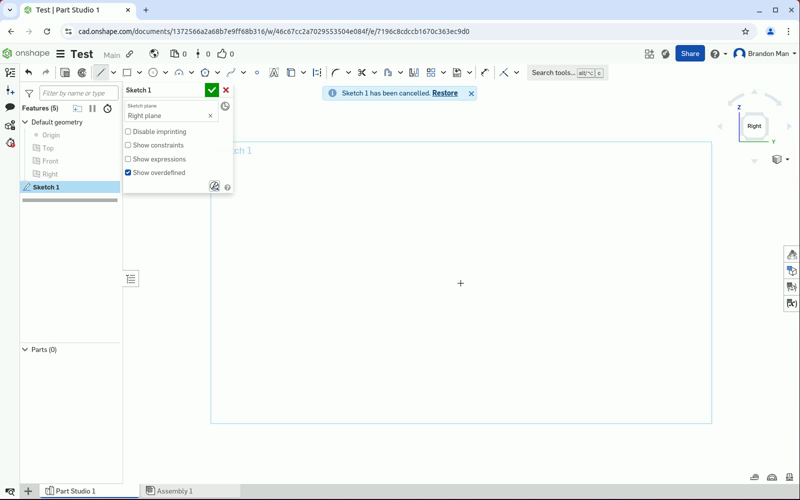
key_up(shift)
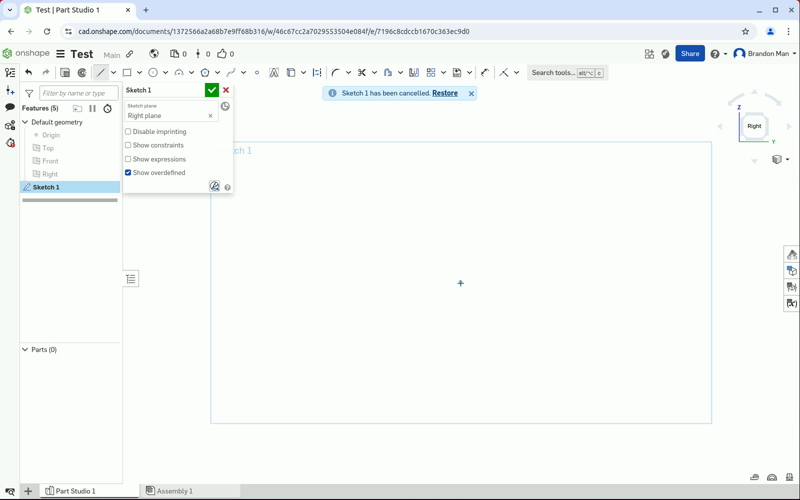
key_down(shift)
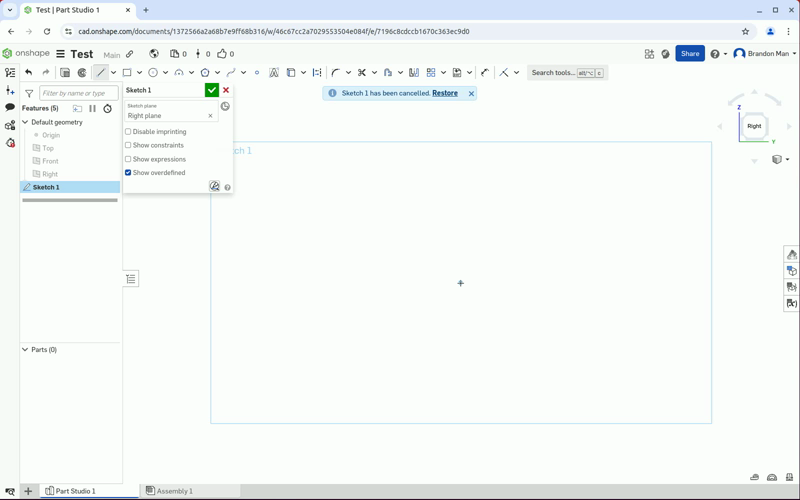
mouse_move(490, 282)
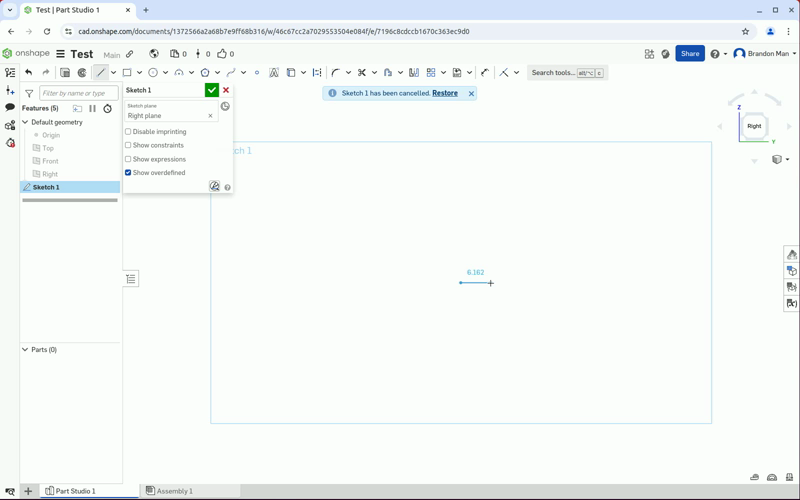
mouse_move(461, 282)
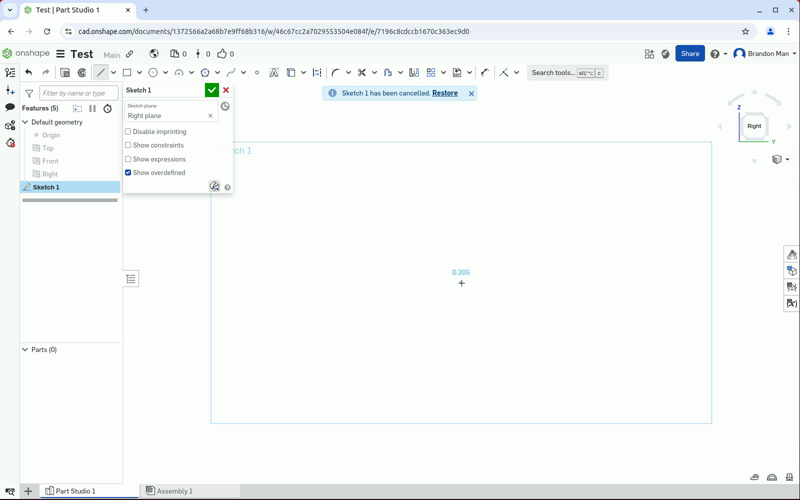
scroll(6)
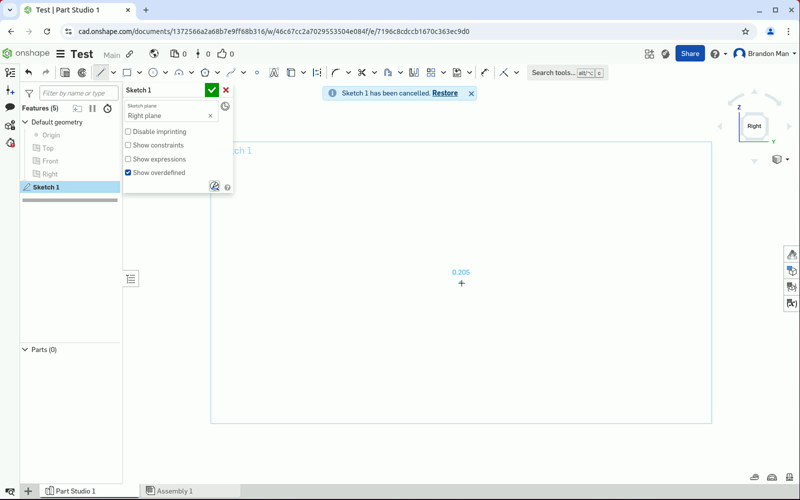
scroll(6)
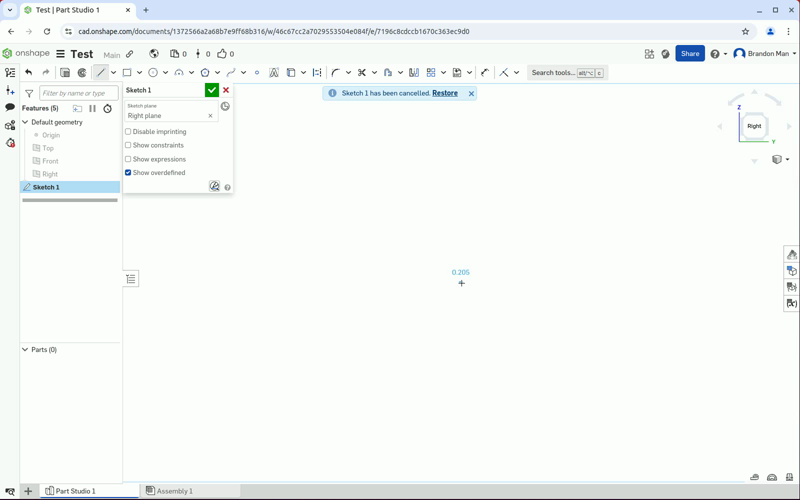
scroll(6)
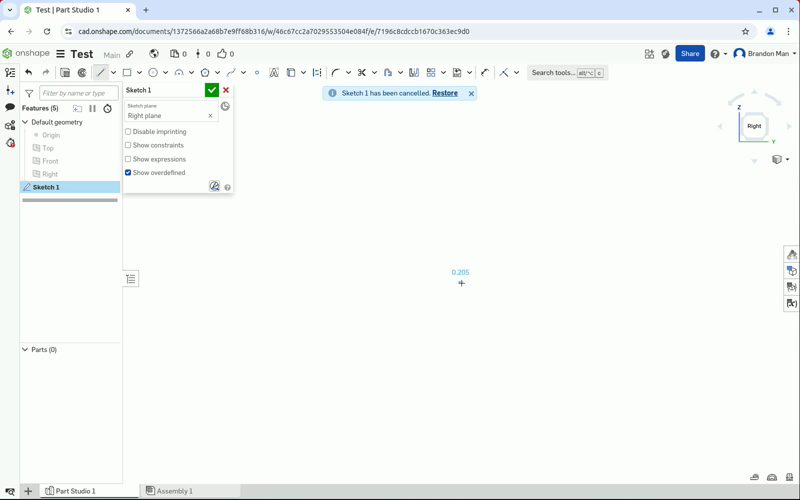
scroll(6)
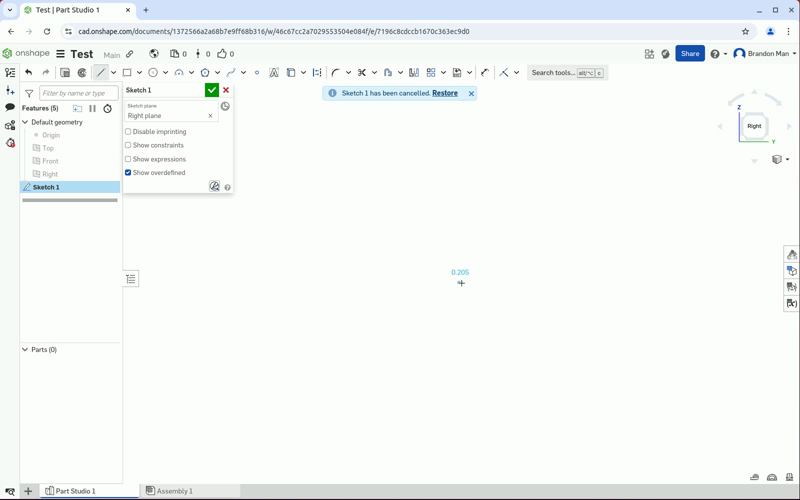
scroll(6)
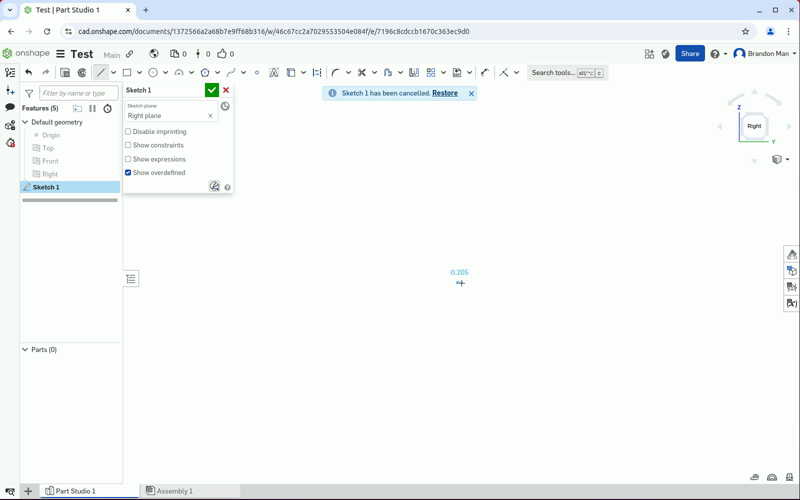
scroll(6)
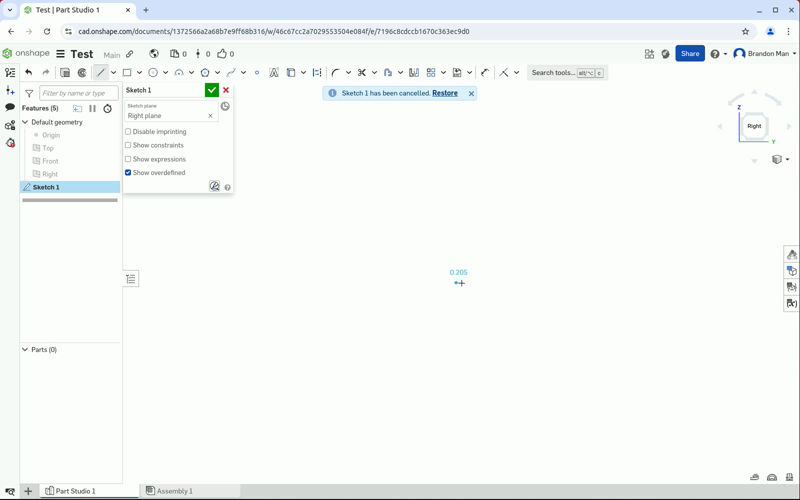
scroll(6)
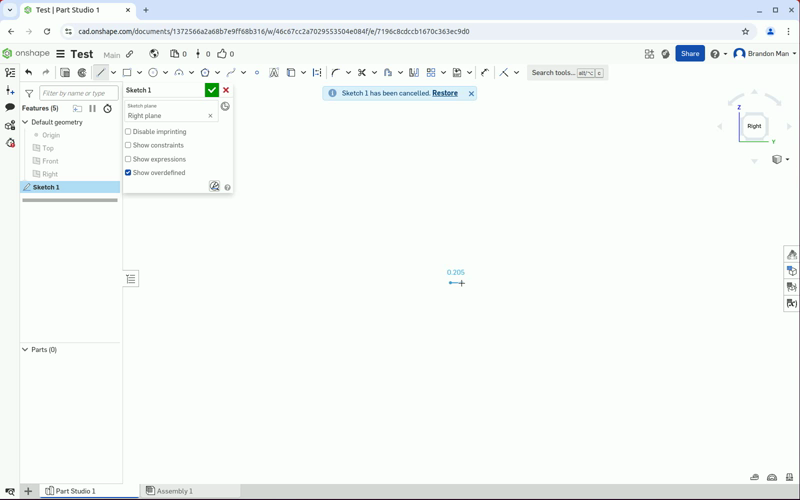
click(461, 282)
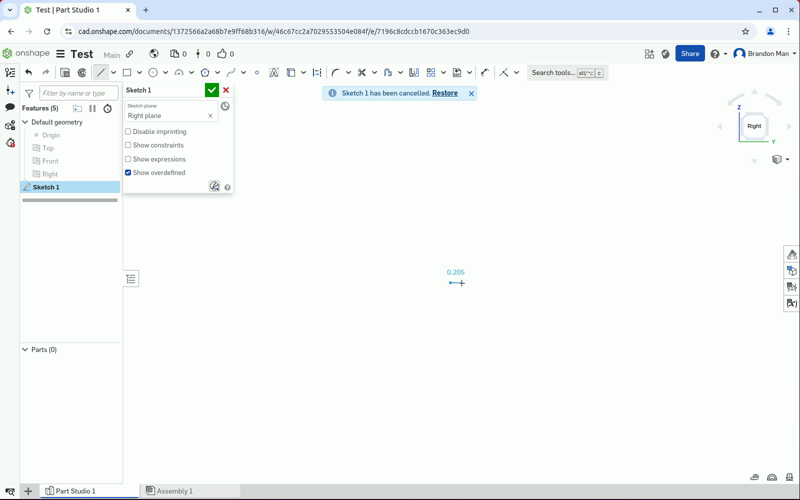
scroll(-6)
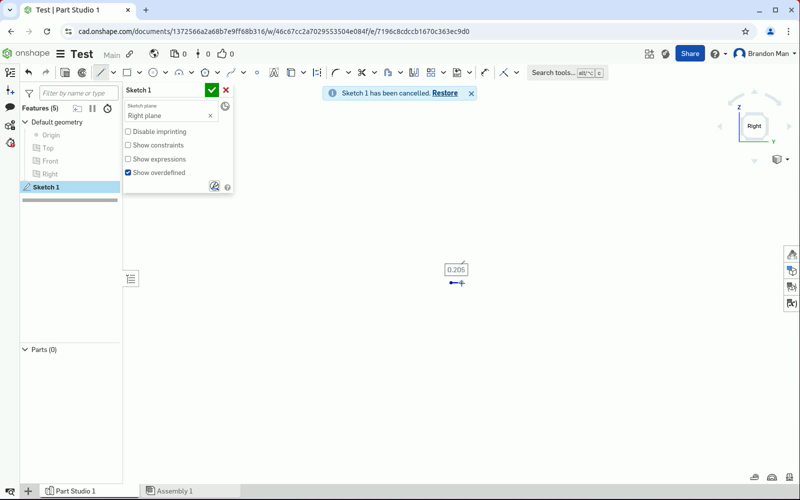
scroll(-6)
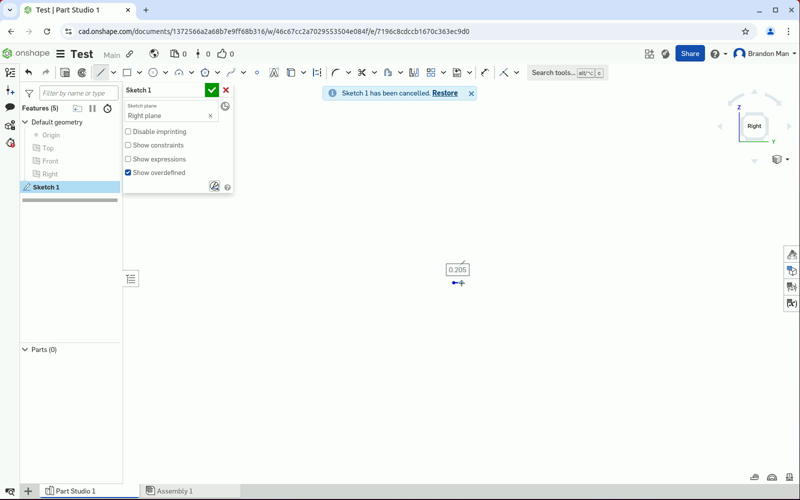
scroll(-6)
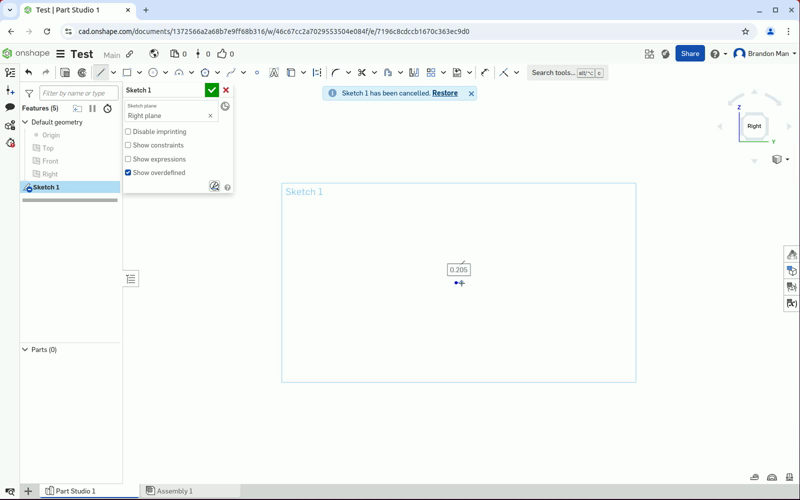
scroll(-6)
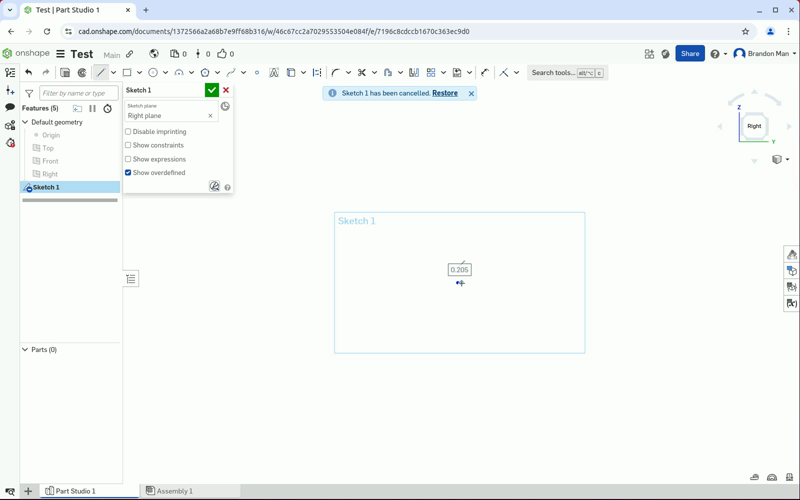
scroll(-6)
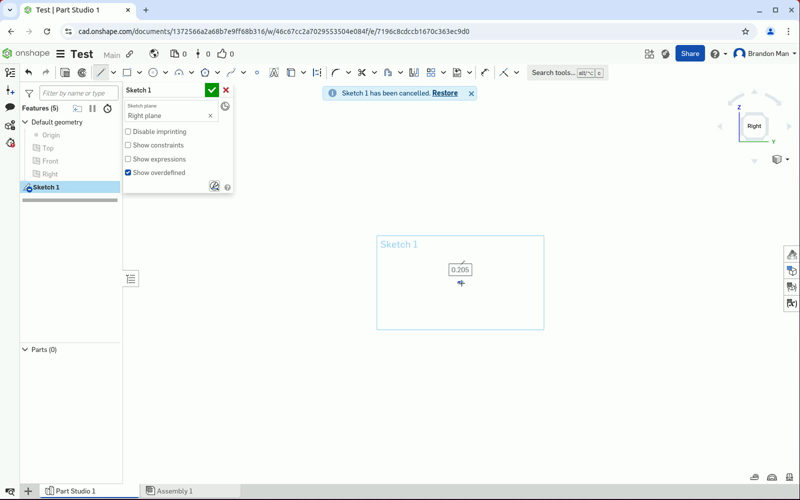
scroll(-6)
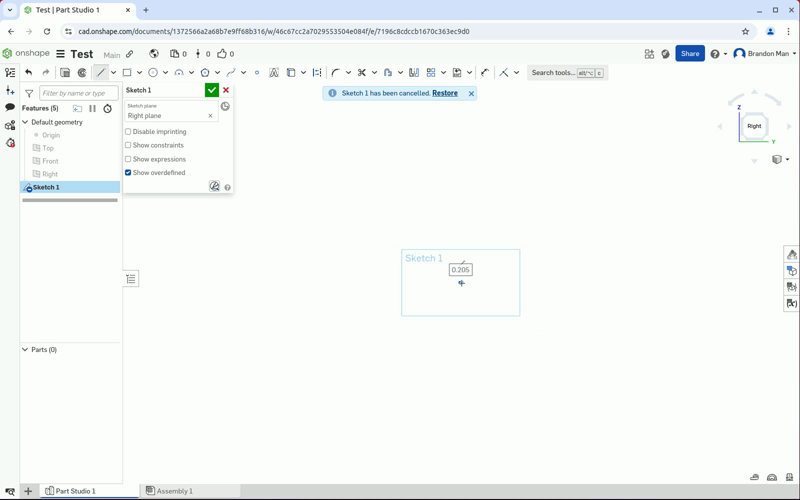
scroll(-6)
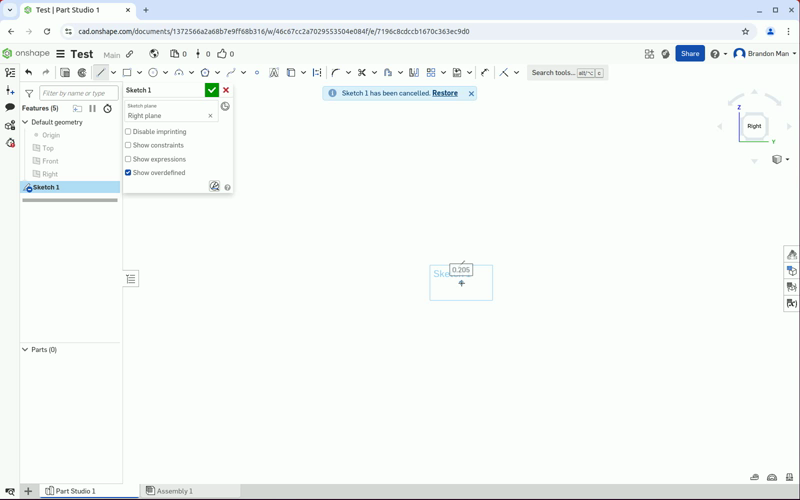
key_up(shift)
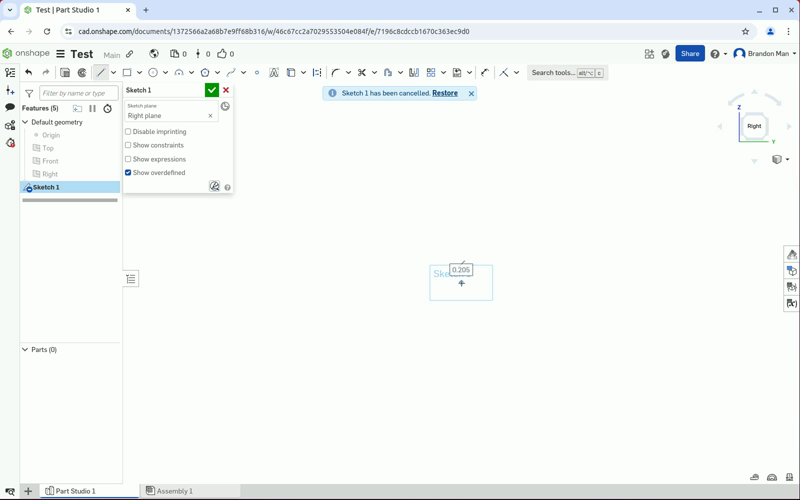
key_down(shift)
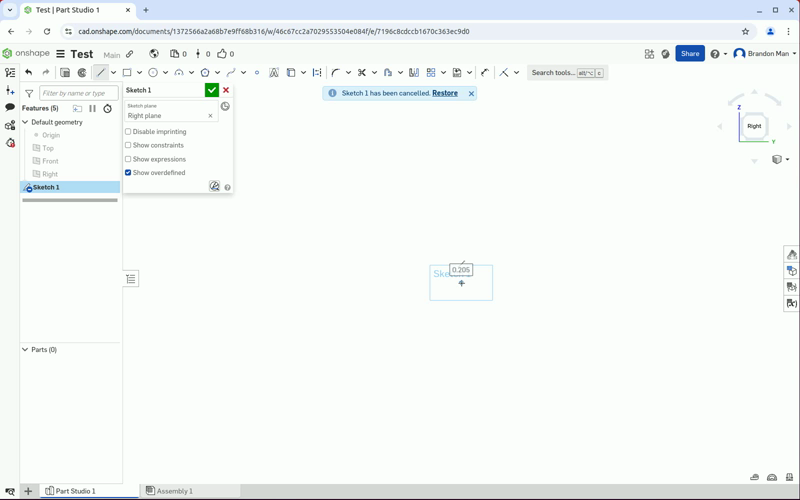
mouse_move(492, 282)
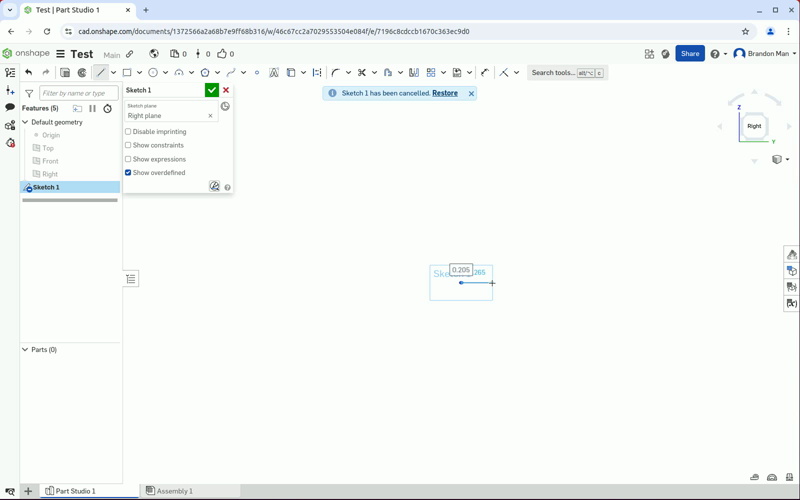
mouse_move(461, 282)
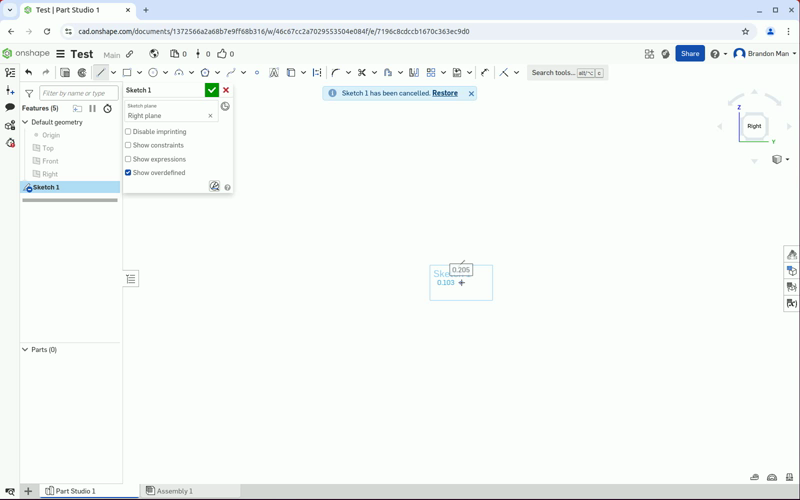
scroll(6)
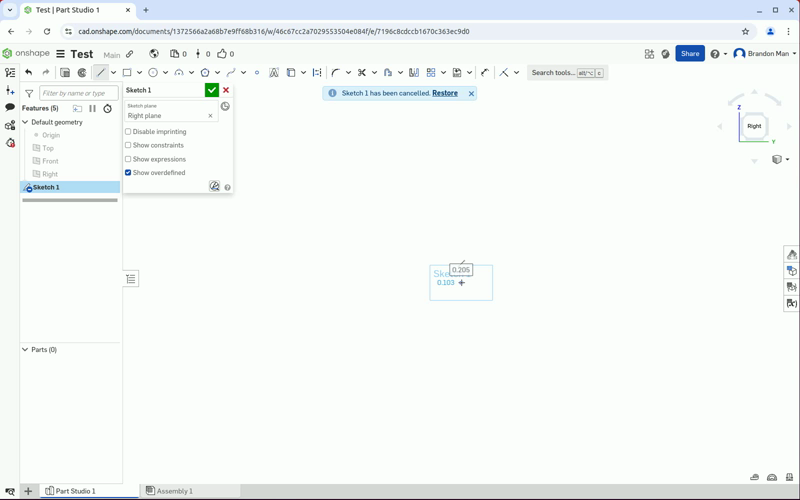
scroll(6)
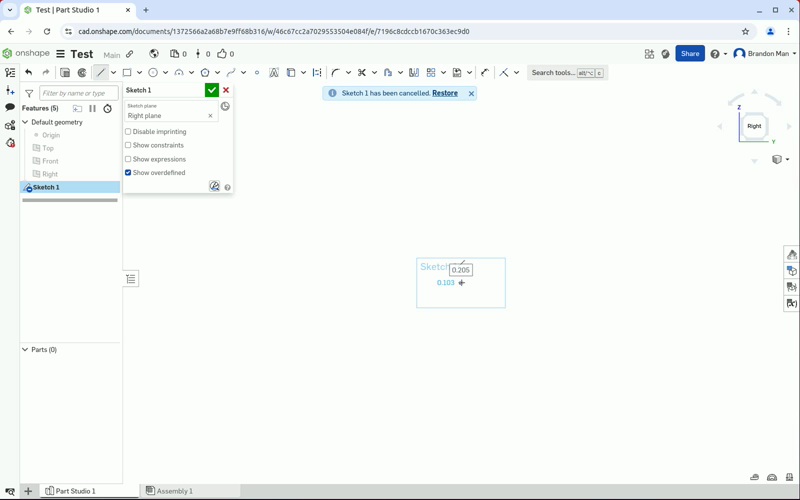
scroll(6)
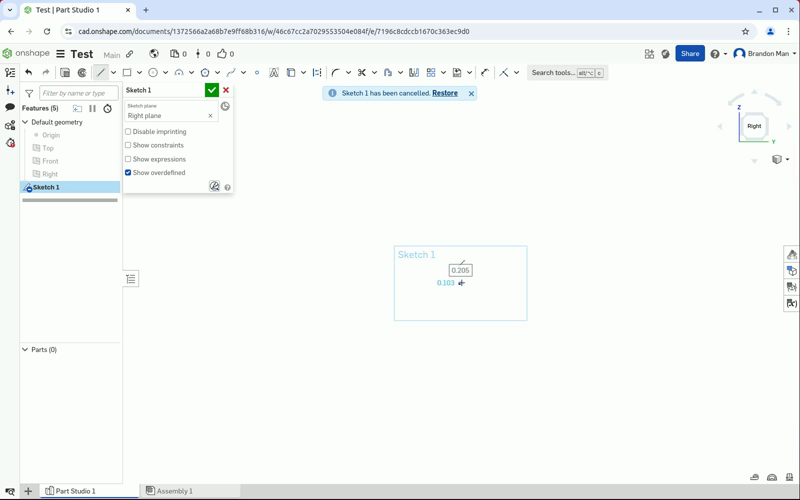
scroll(6)
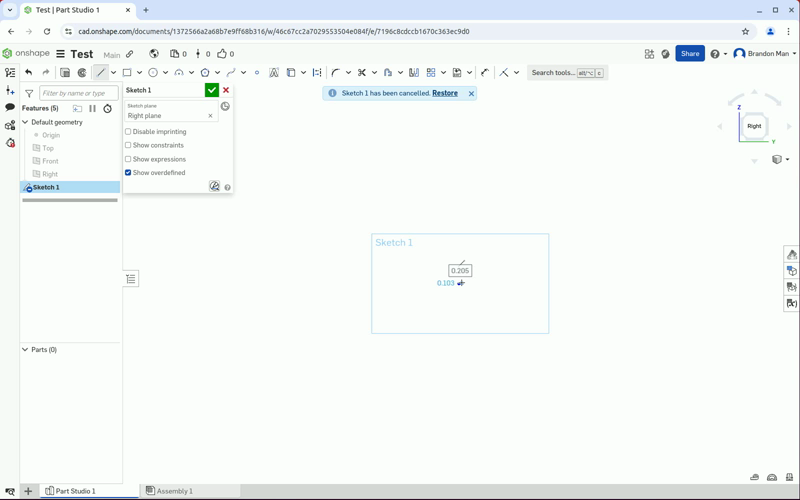
scroll(6)
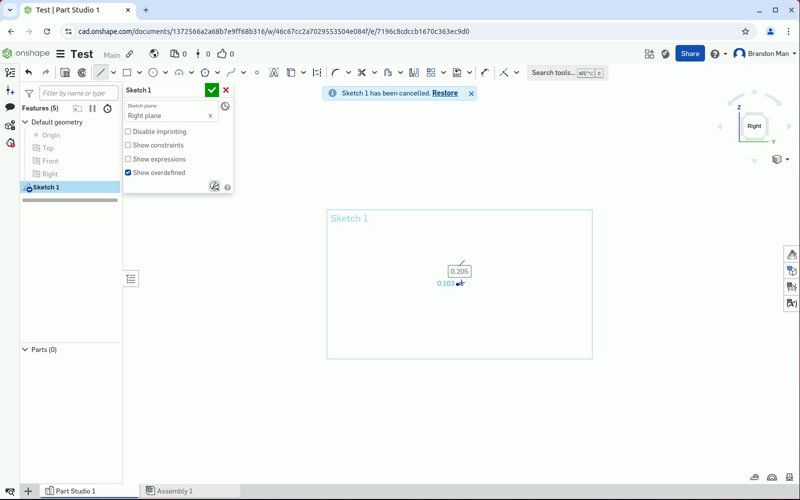
scroll(6)
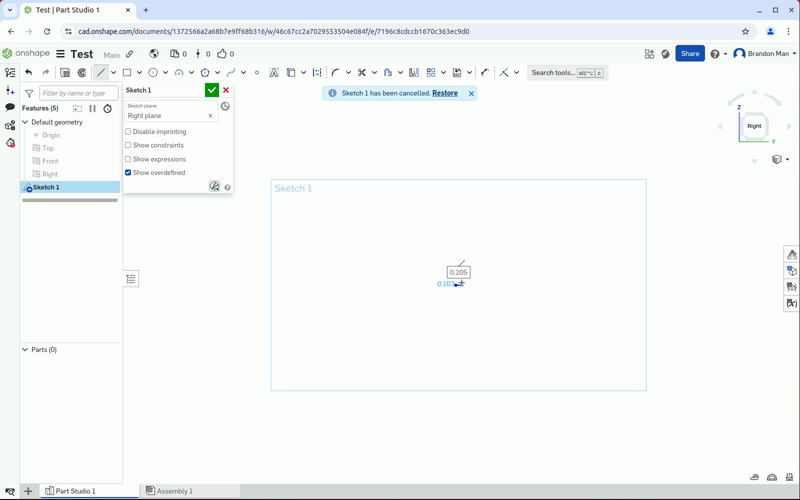
scroll(6)
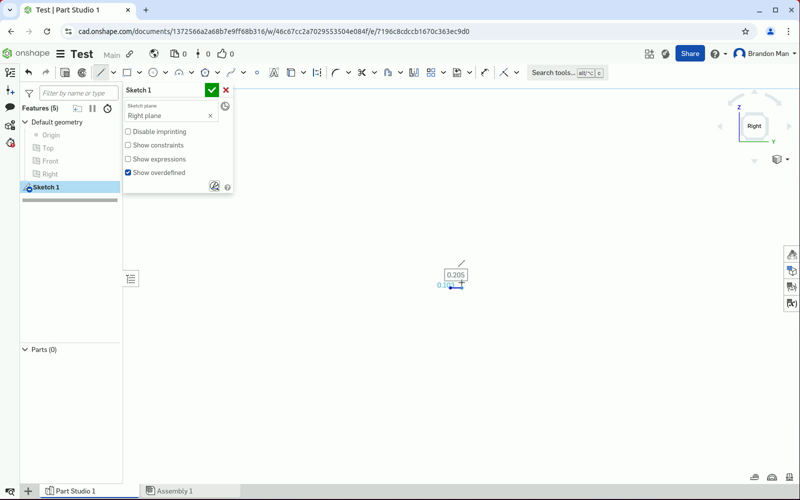
click(461, 282)
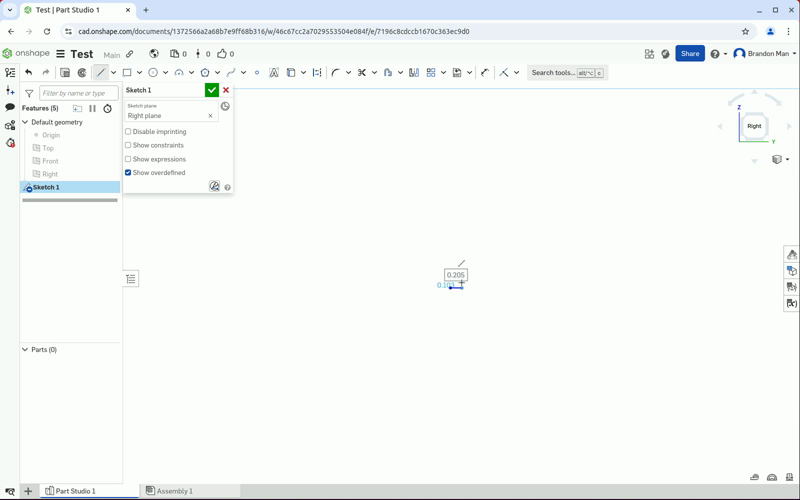
scroll(-6)
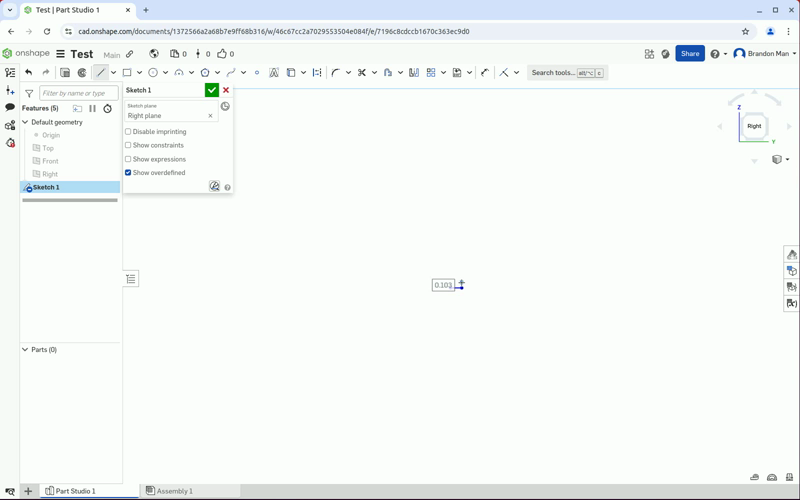
scroll(-6)
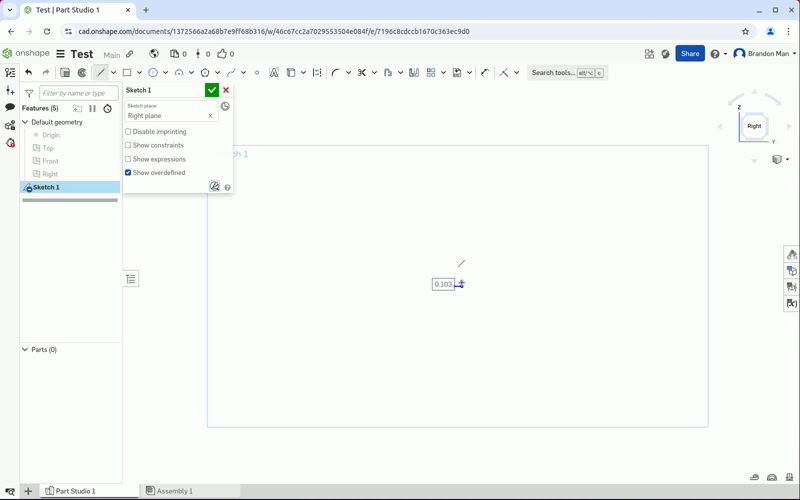
scroll(-6)
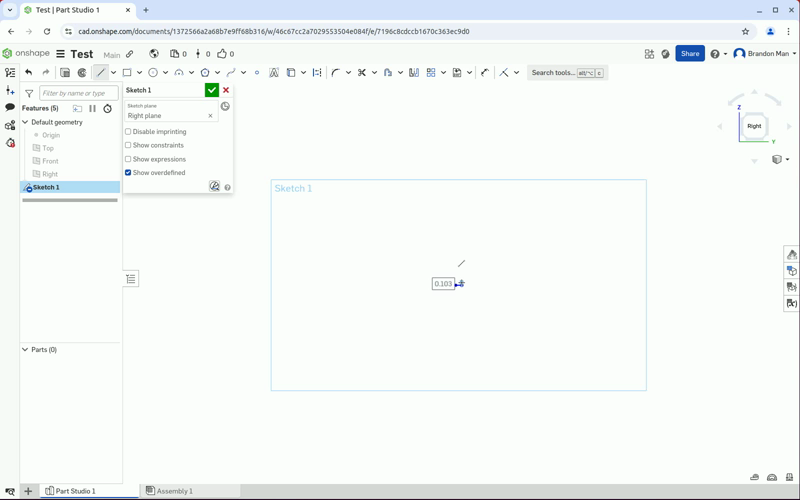
scroll(-6)
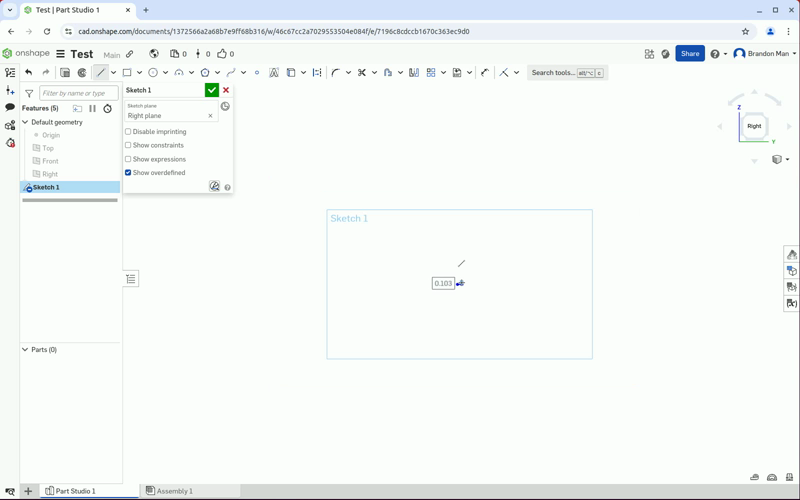
scroll(-6)
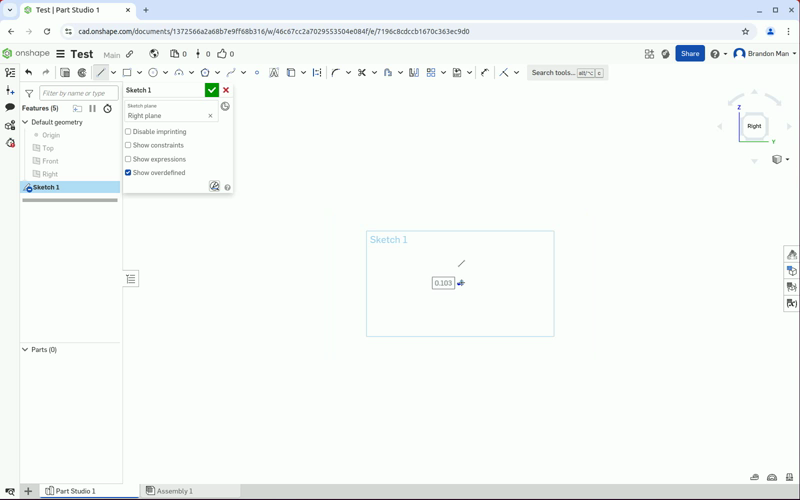
scroll(-6)
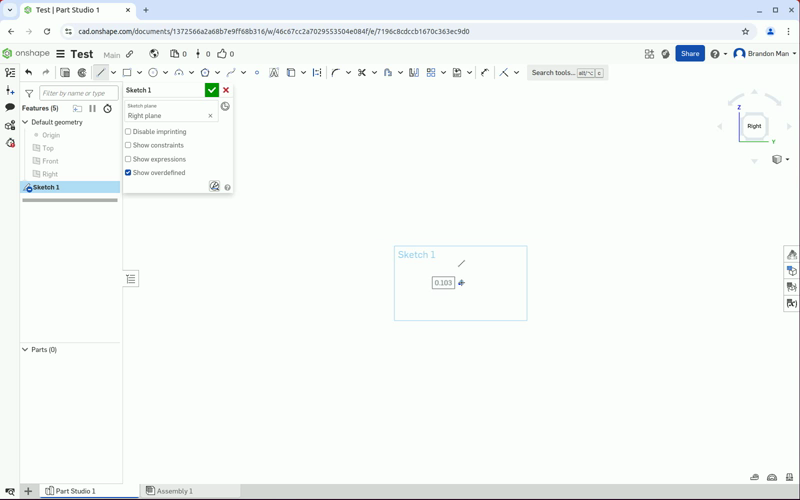
scroll(-6)
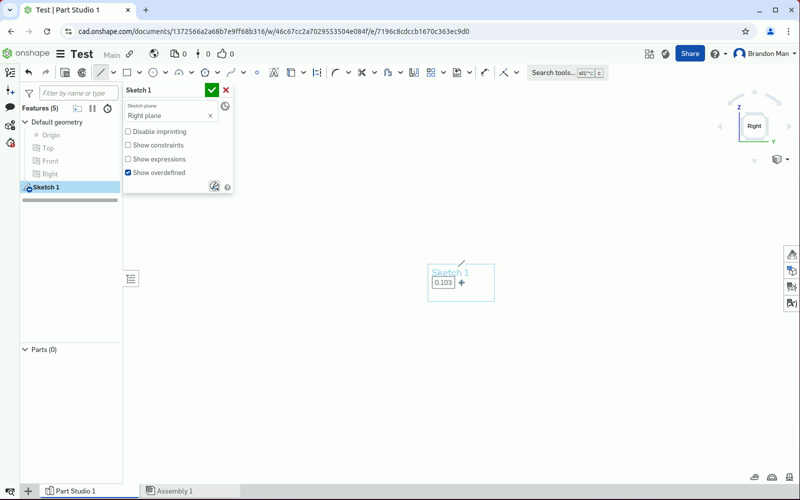
key_up(shift)
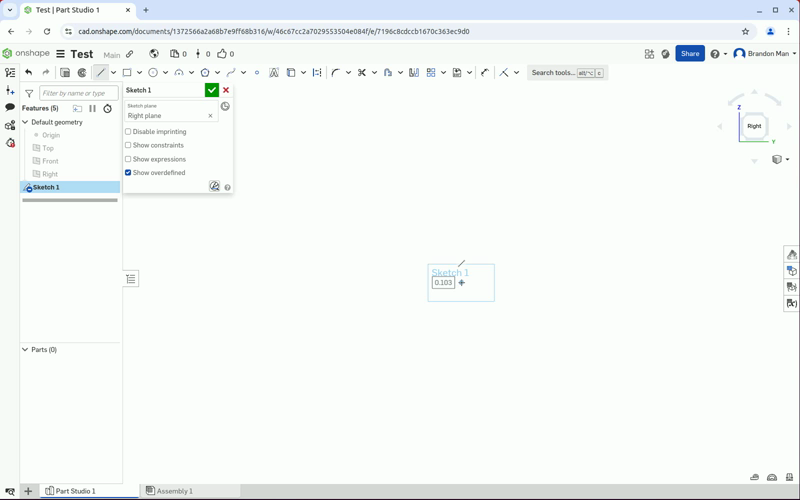
key_down(shift)
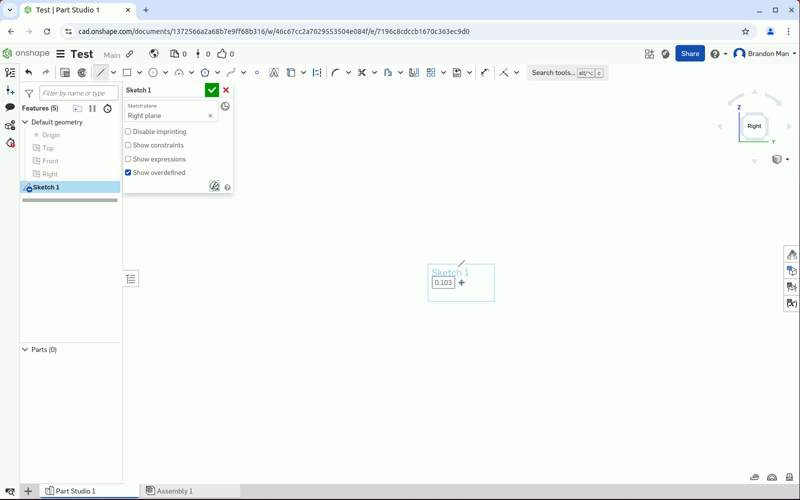
mouse_move(492, 282)
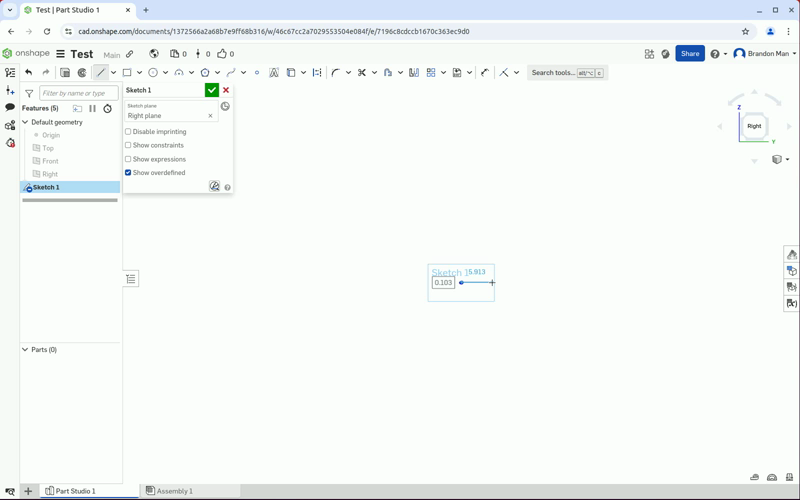
mouse_move(460, 282)
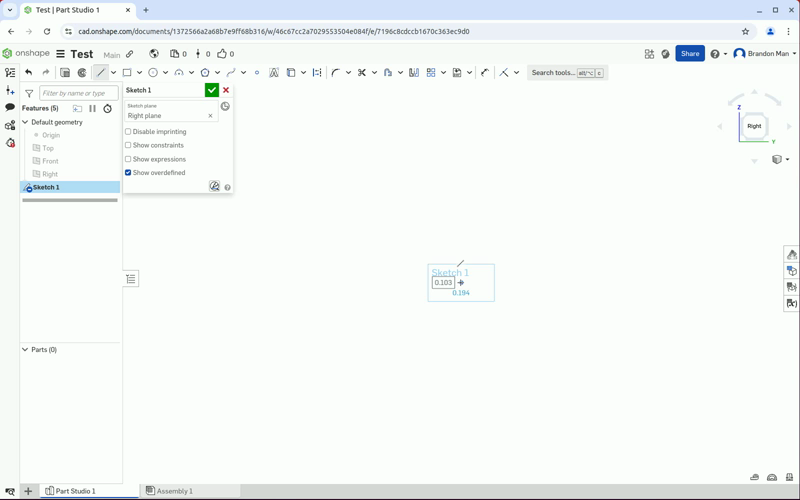
scroll(6)
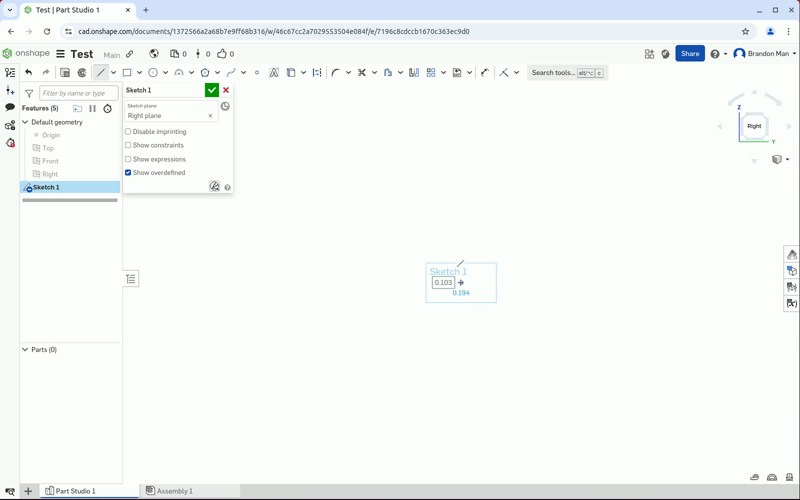
scroll(6)
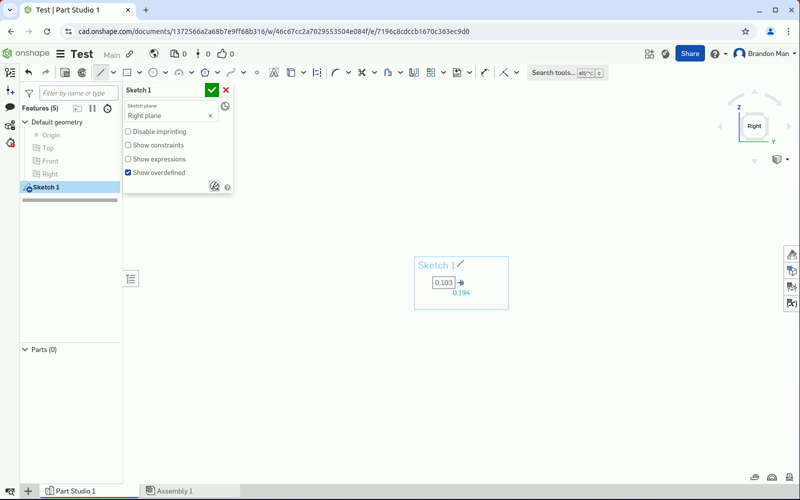
scroll(6)
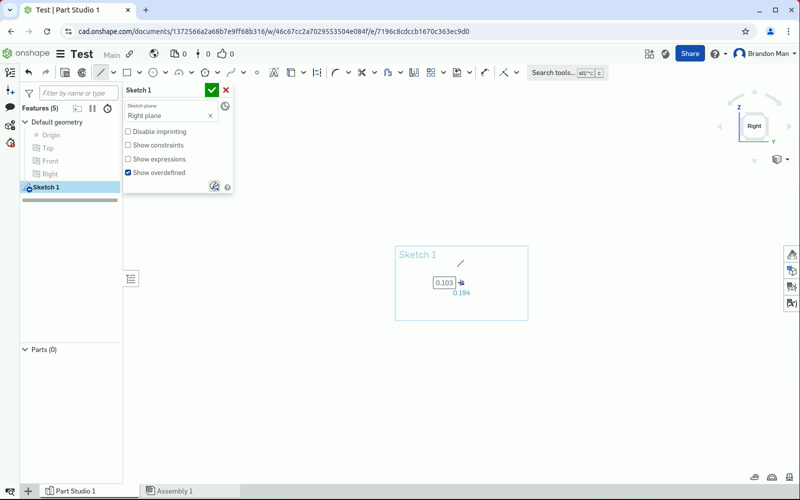
scroll(6)
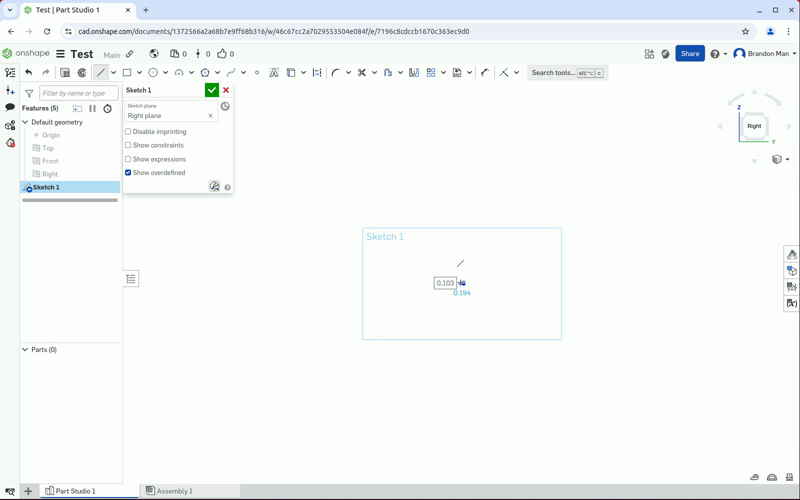
scroll(6)
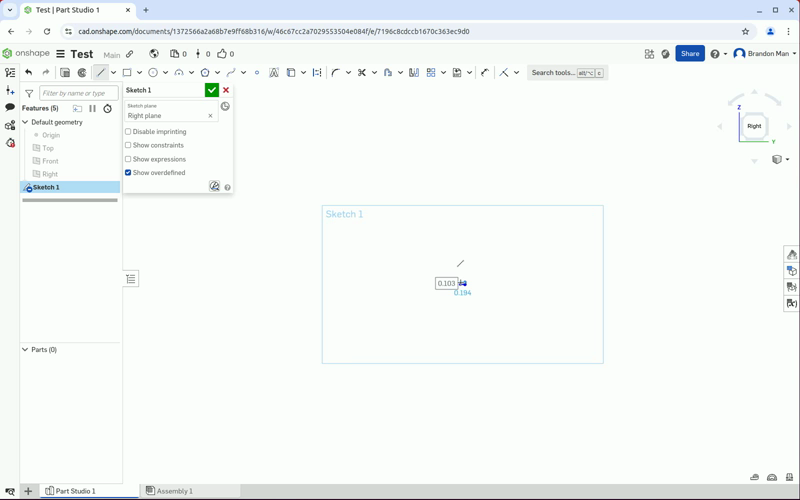
scroll(6)
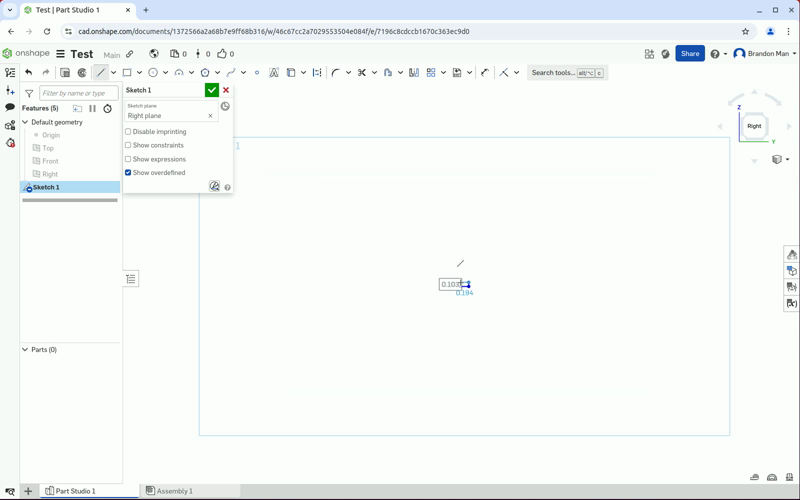
scroll(6)
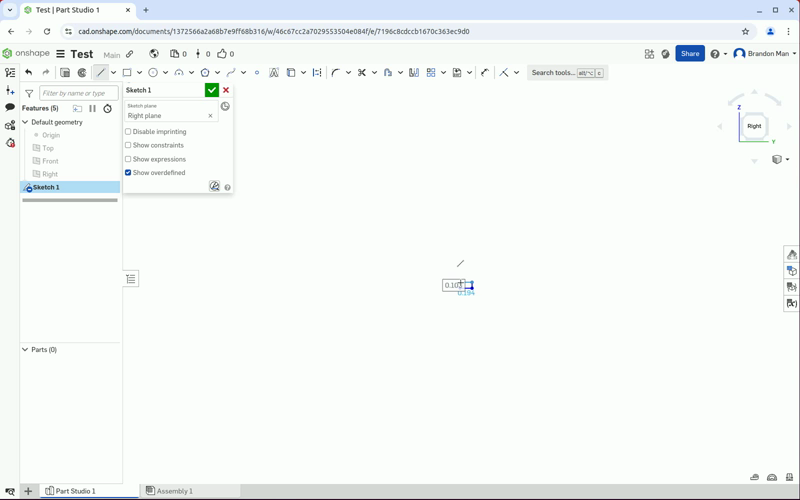
click(460, 282)
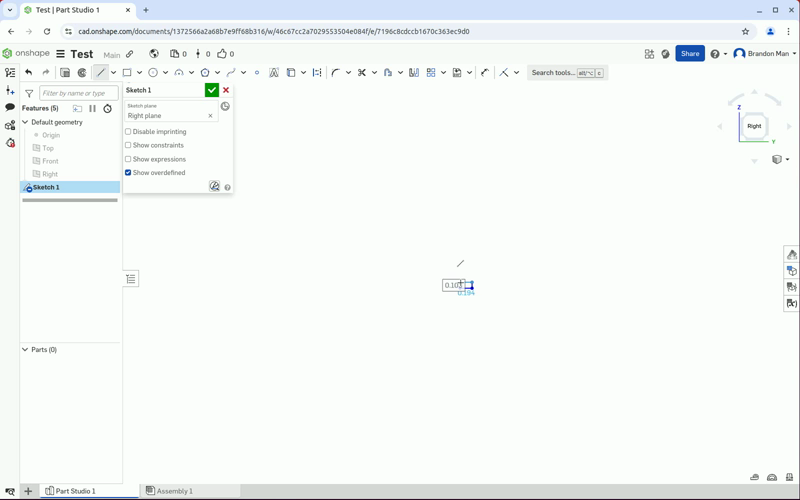
scroll(-6)
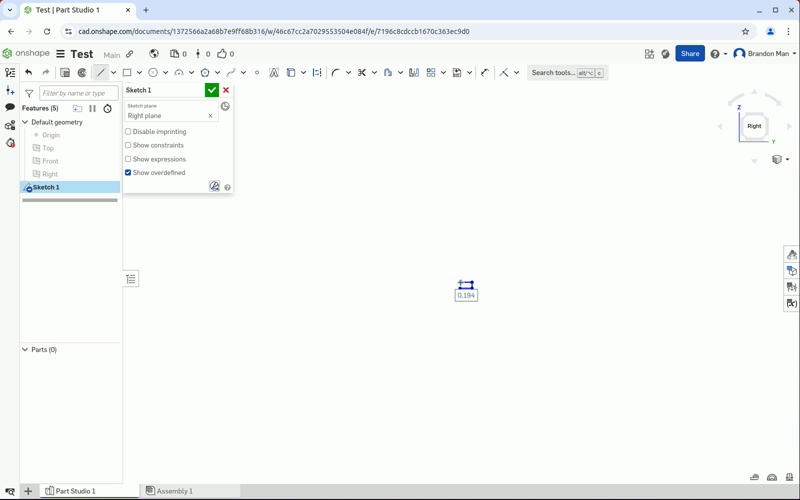
scroll(-6)
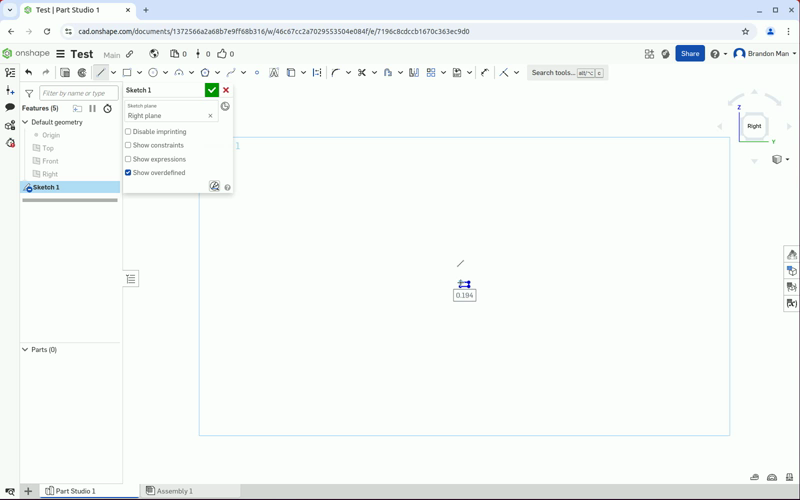
scroll(-6)
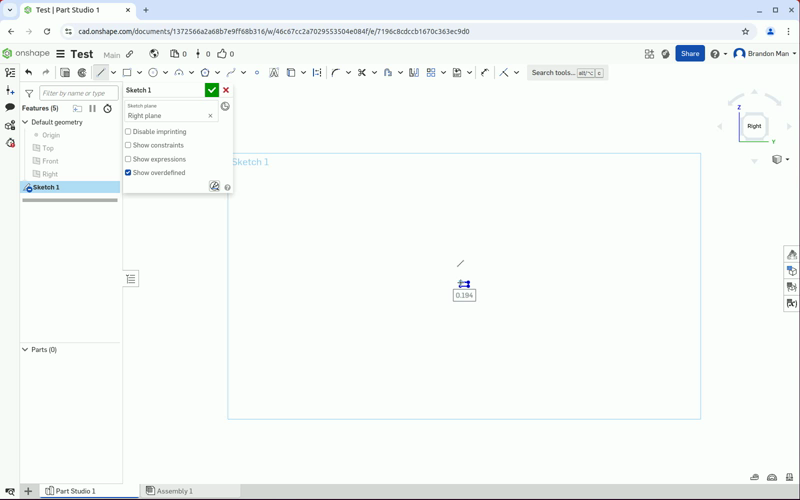
scroll(-6)
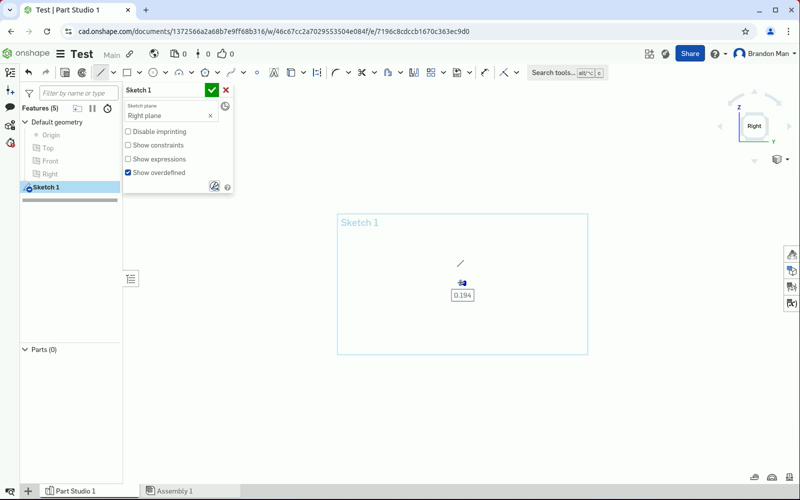
scroll(-6)
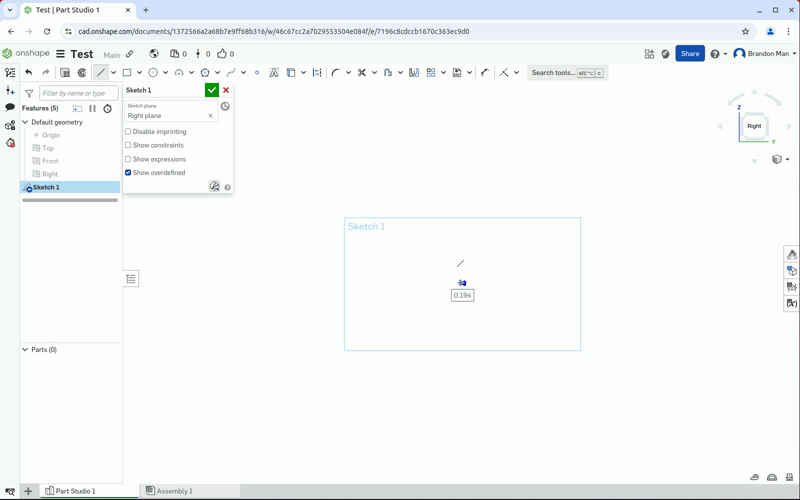
scroll(-6)
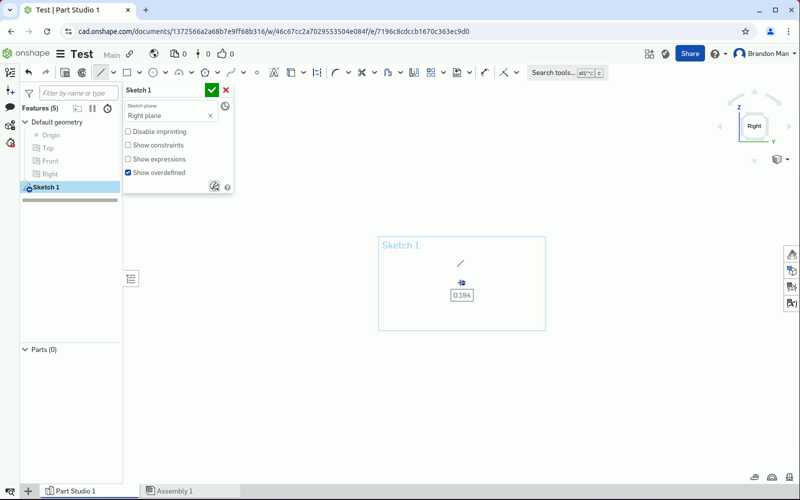
scroll(-6)
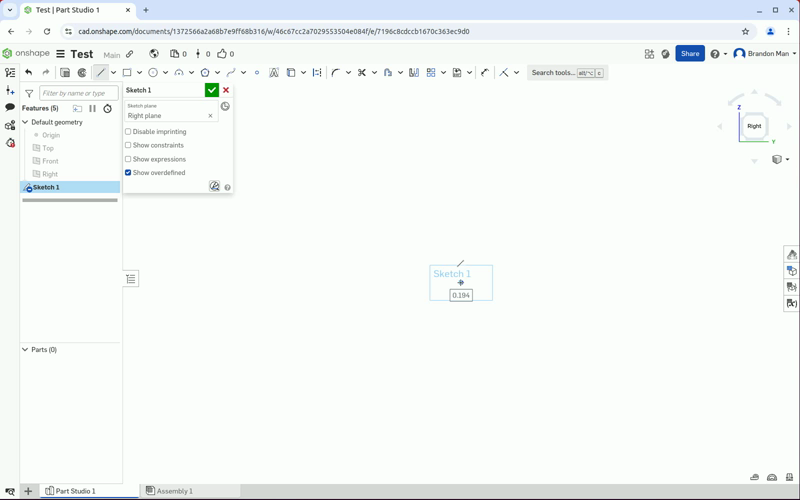
key_up(shift)
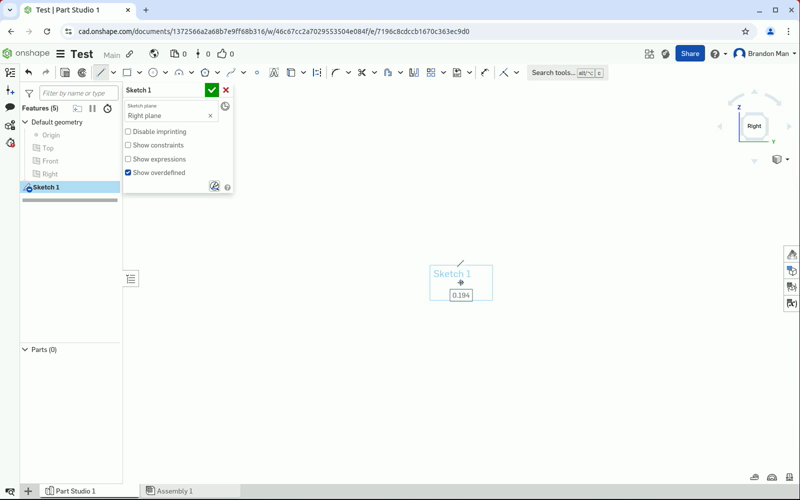
mouse_move(490, 282)
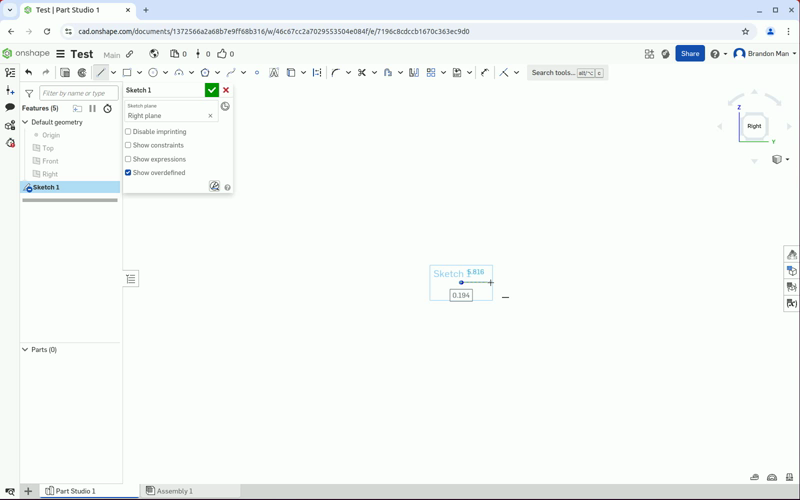
key_down(shift)
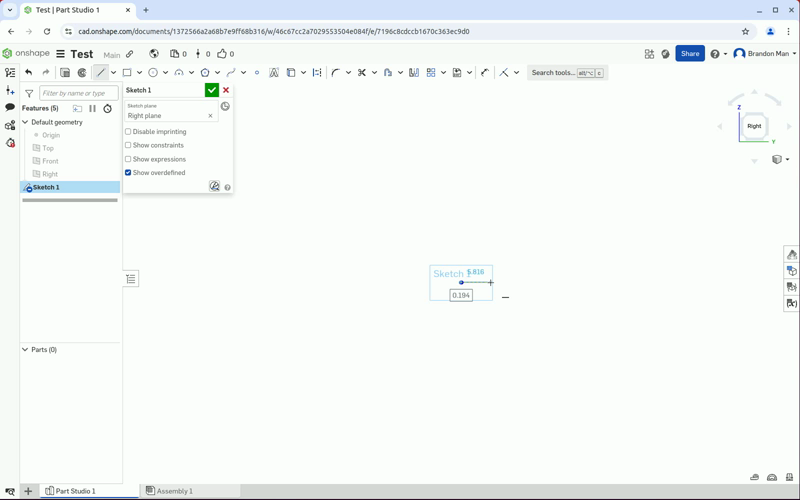
mouse_move(460, 282)
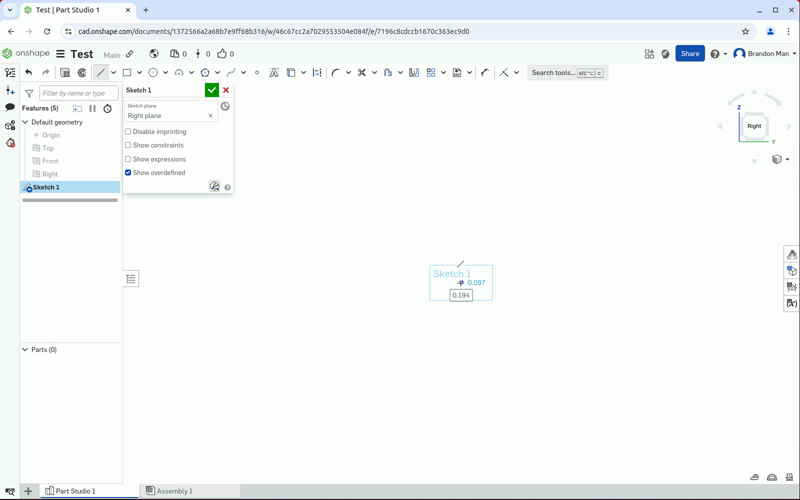
scroll(6)
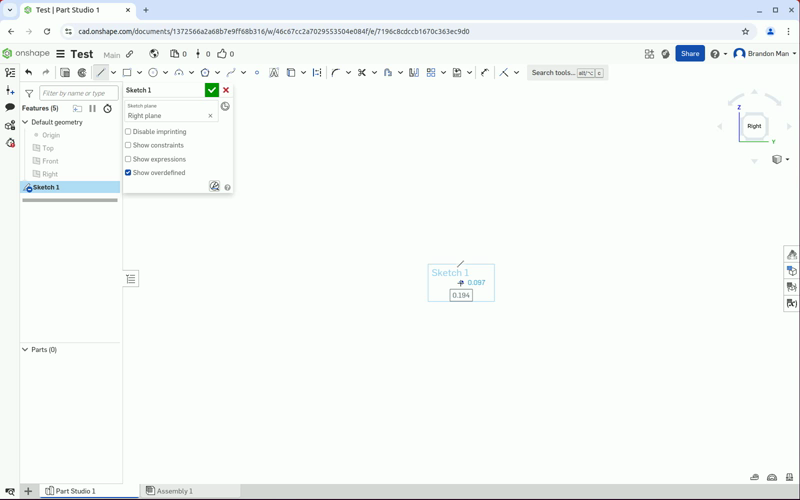
scroll(6)
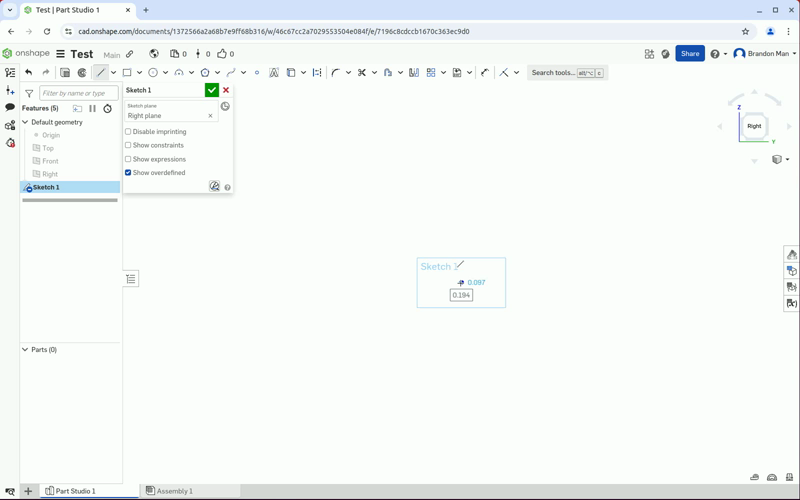
scroll(6)
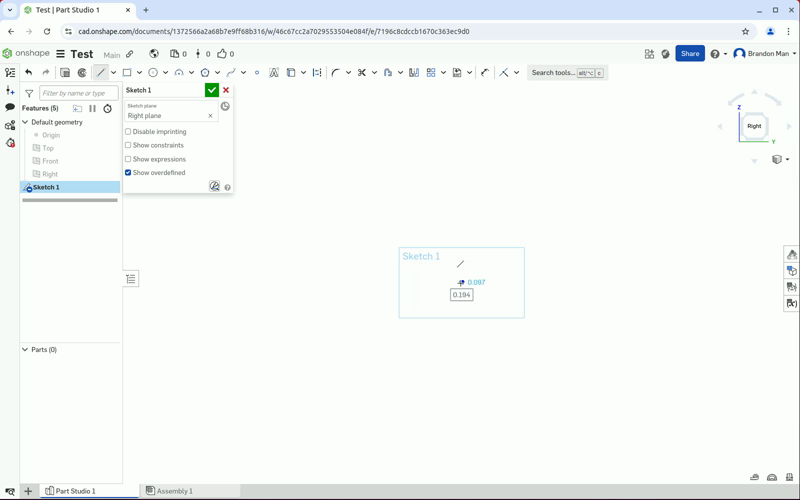
scroll(6)
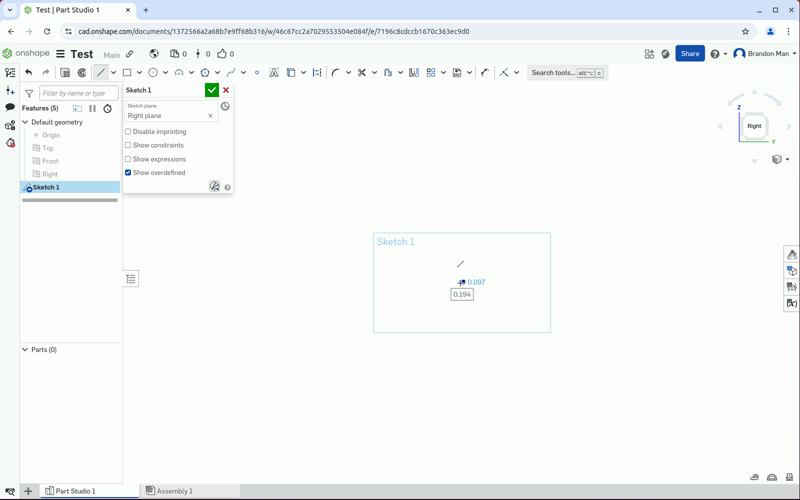
scroll(6)
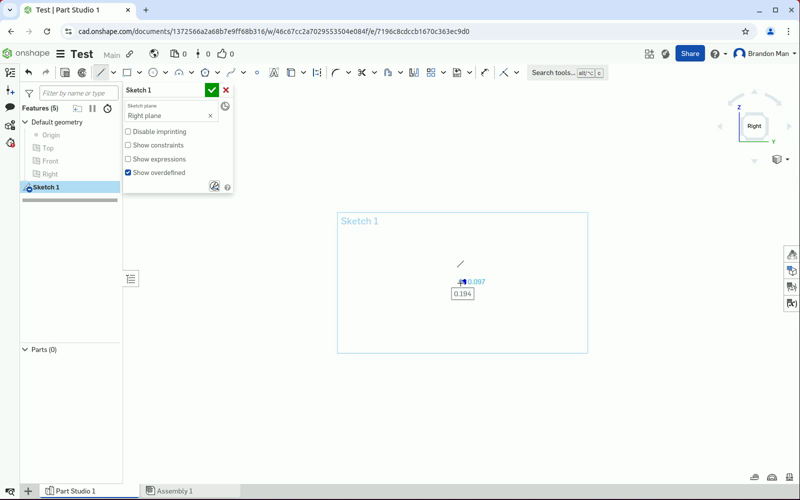
scroll(6)
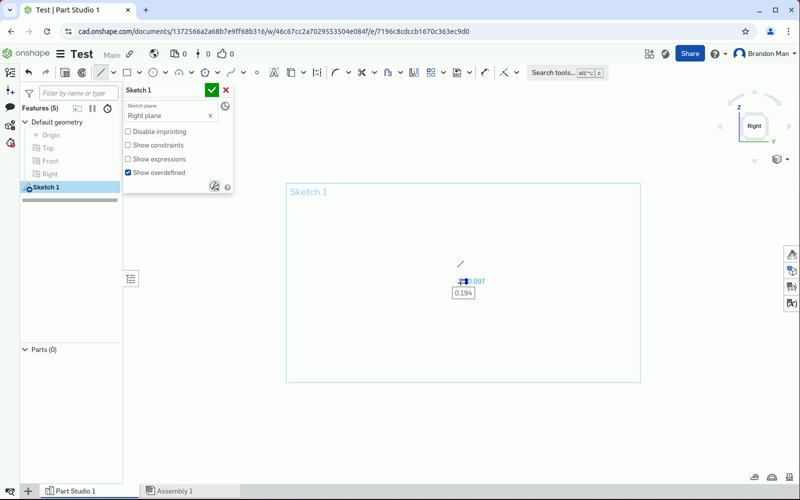
scroll(6)
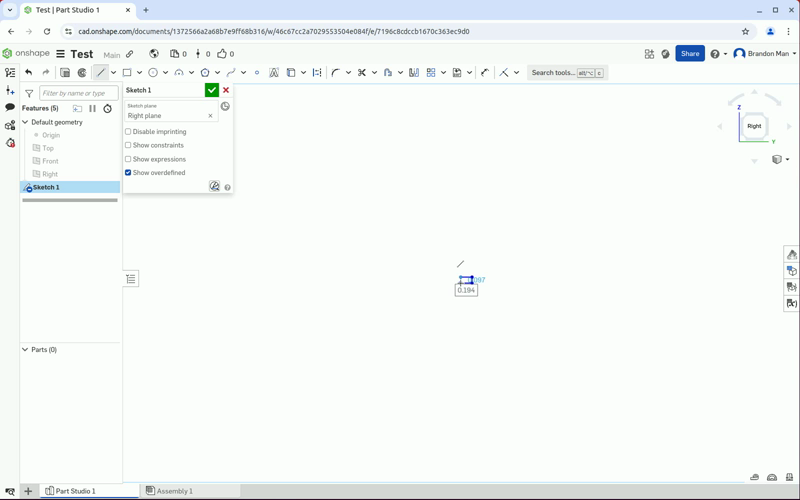
key_up(shift)
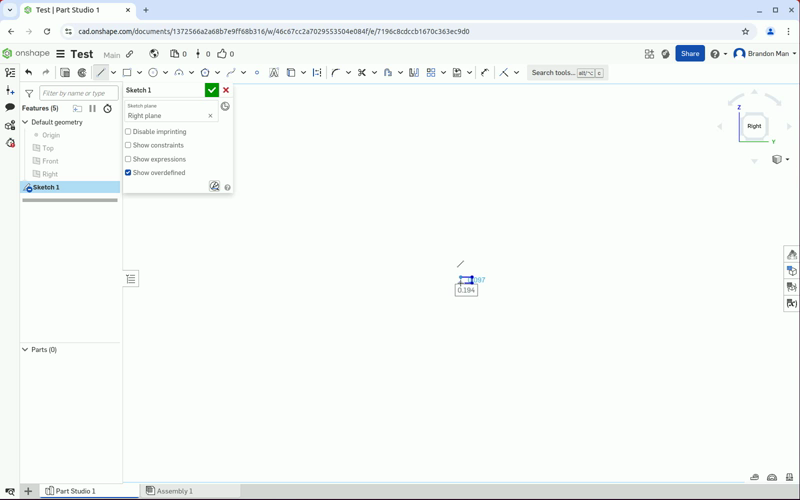
click(460, 282)
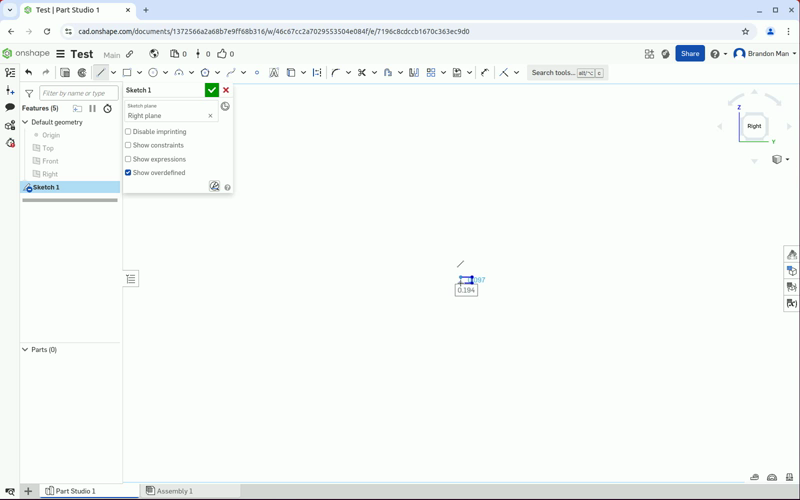
scroll(-6)
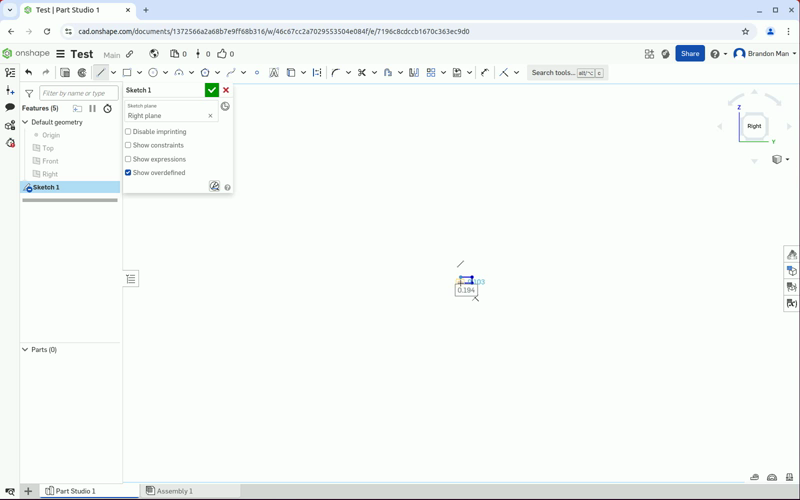
scroll(-6)
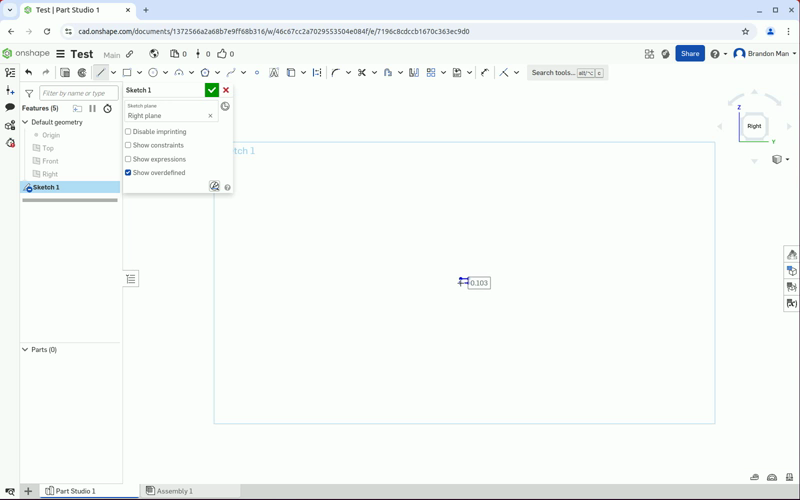
scroll(-6)
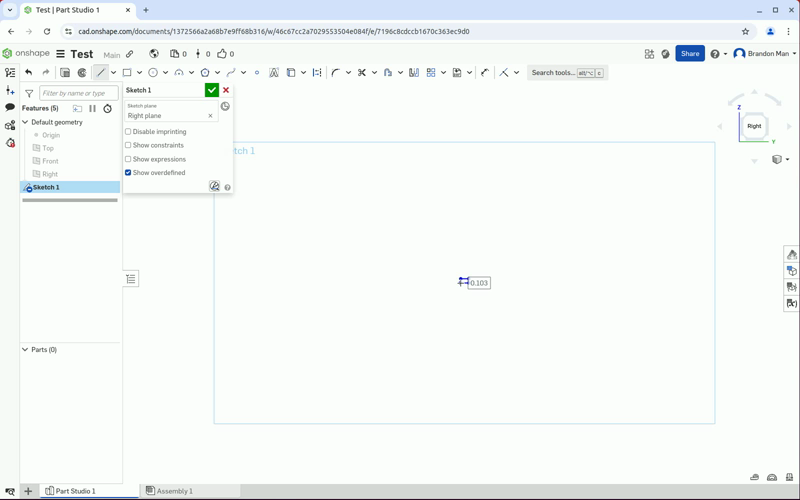
scroll(-6)
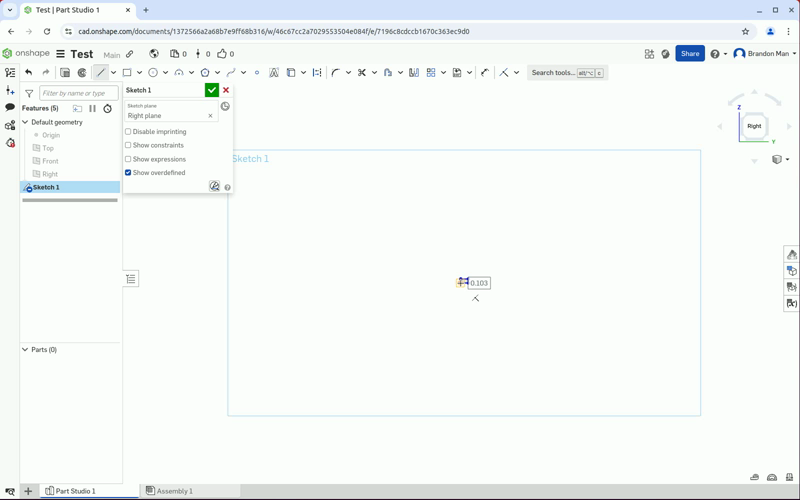
scroll(-6)
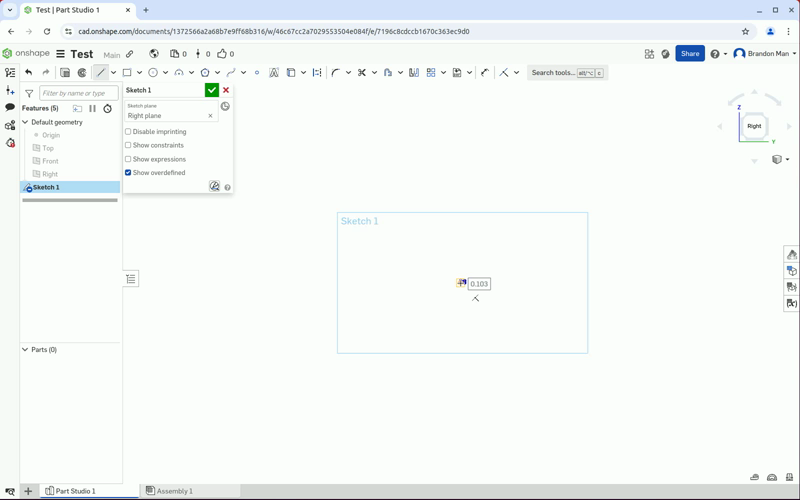
scroll(-6)
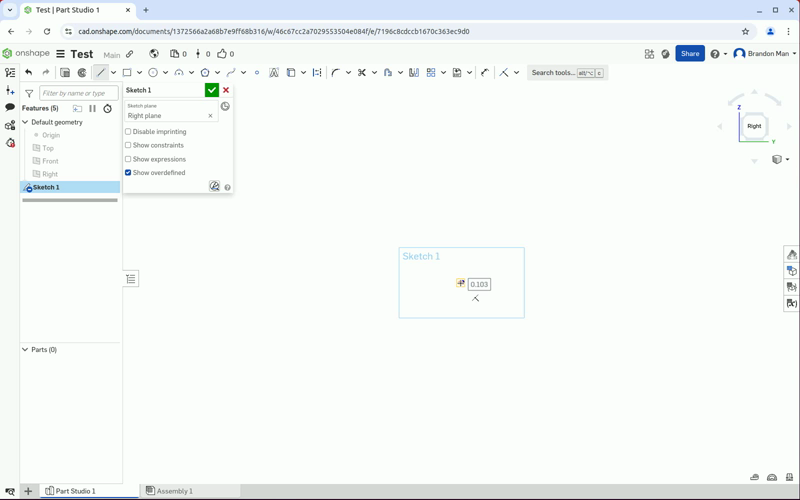
scroll(-6)
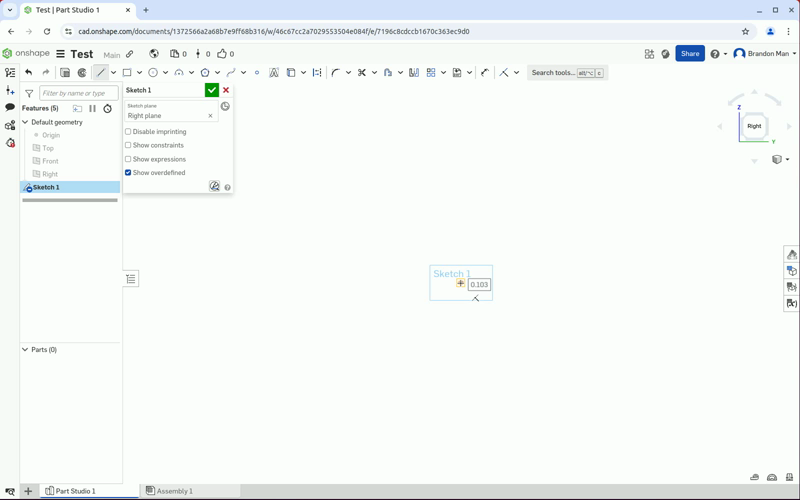
key(esc)
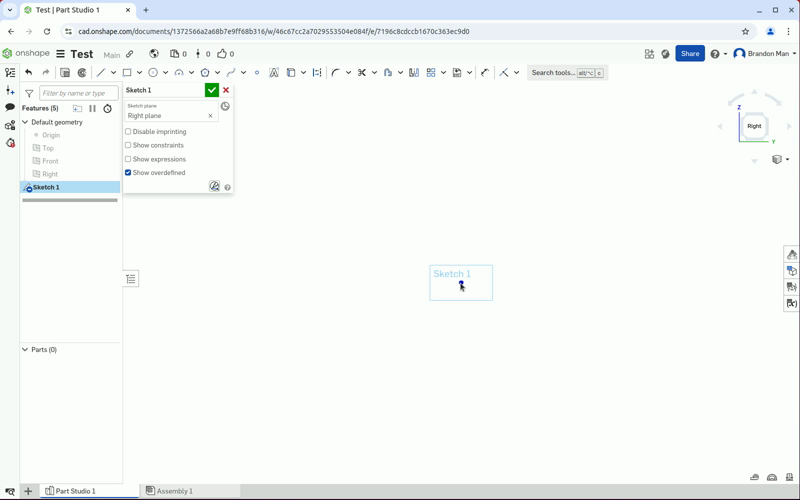
mouse_move(460, 282)
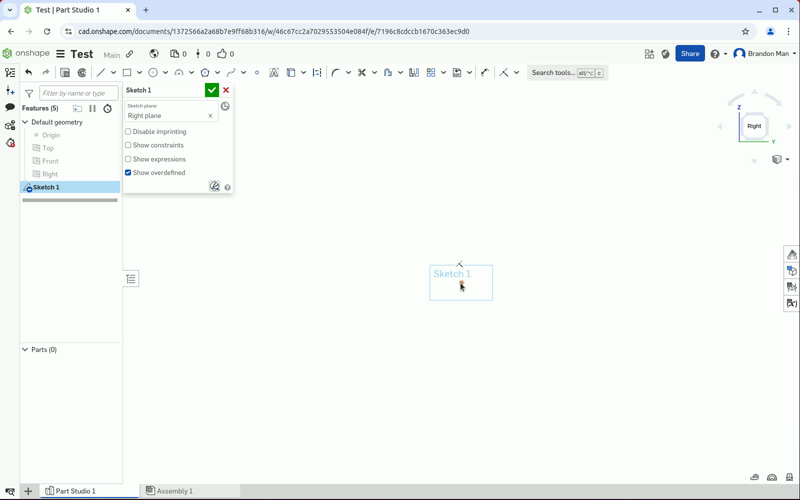
scroll(6)
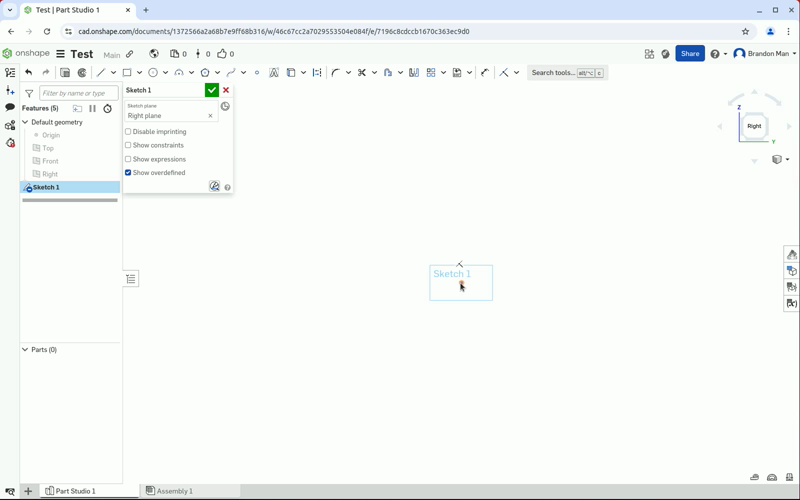
scroll(6)
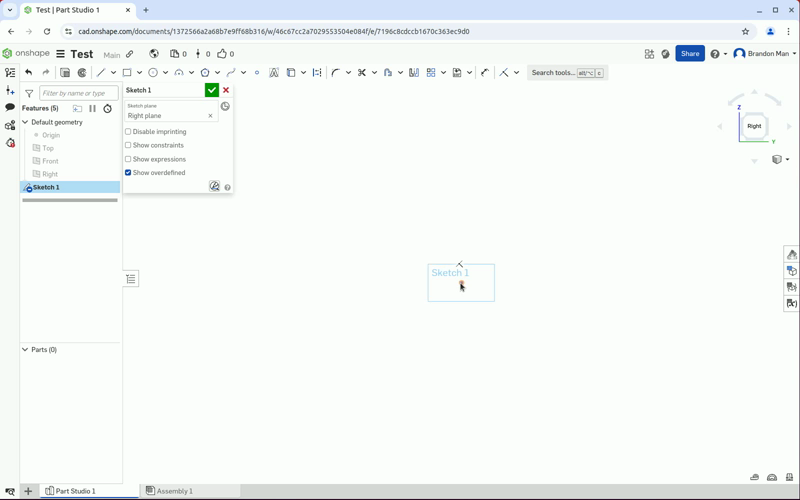
scroll(6)
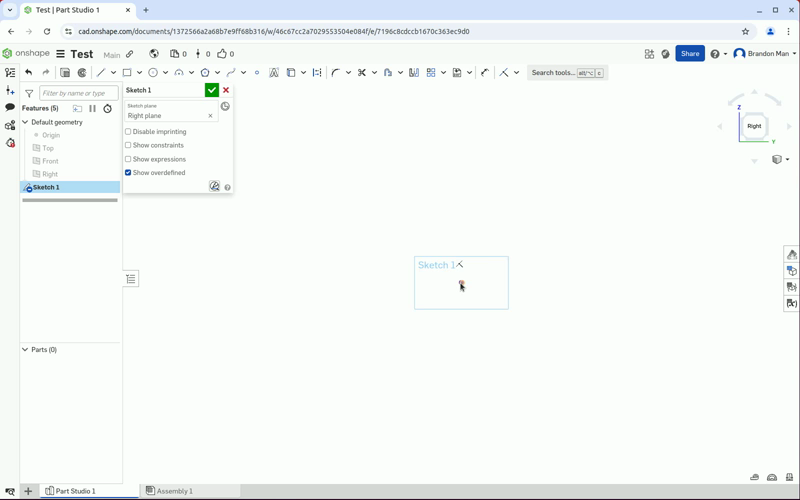
scroll(6)
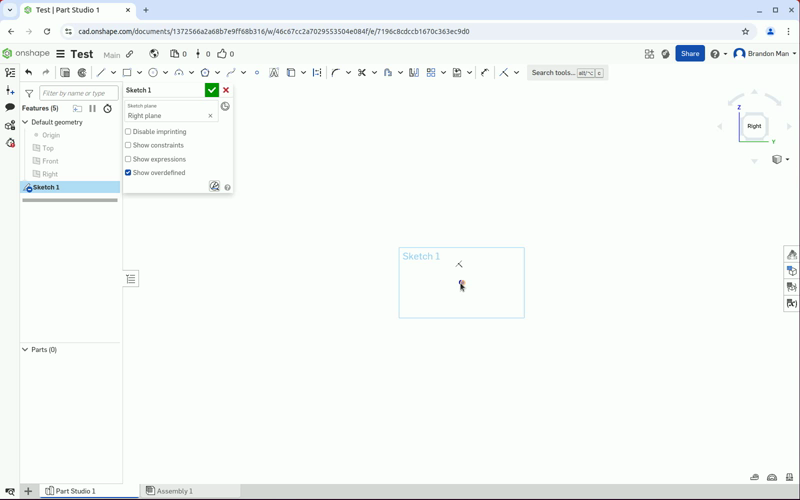
scroll(6)
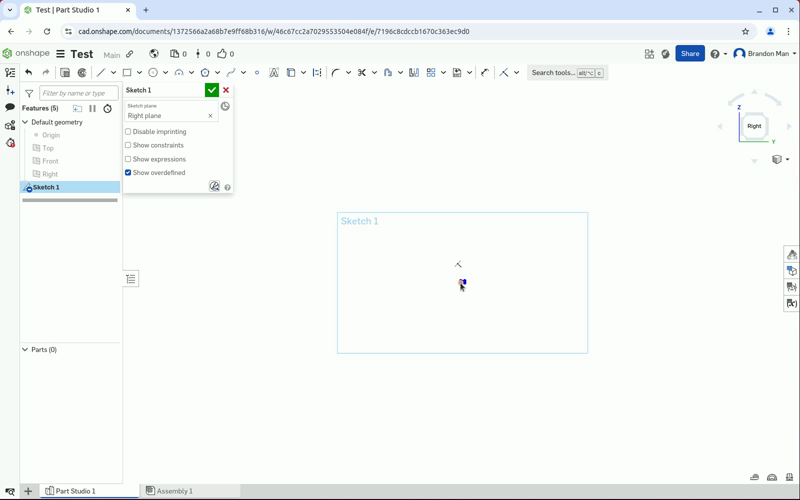
scroll(6)
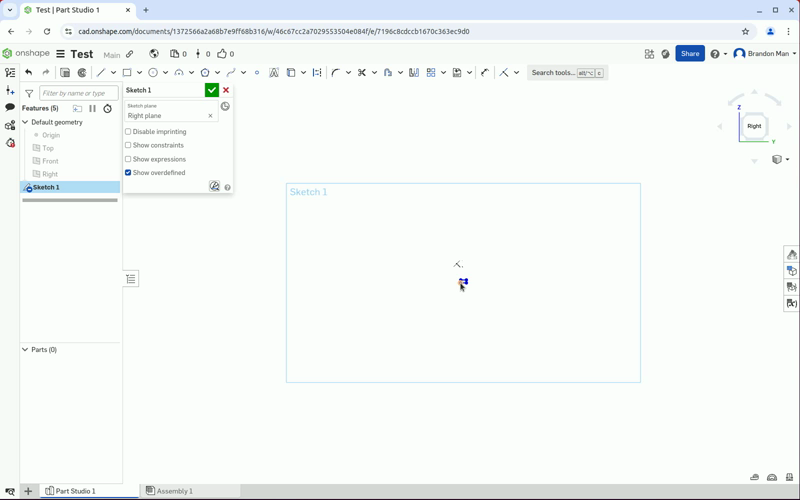
scroll(6)
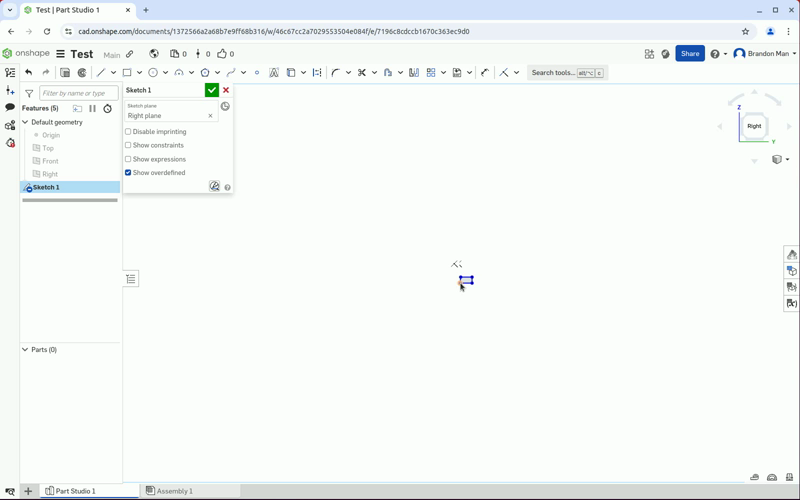
click(460, 282)
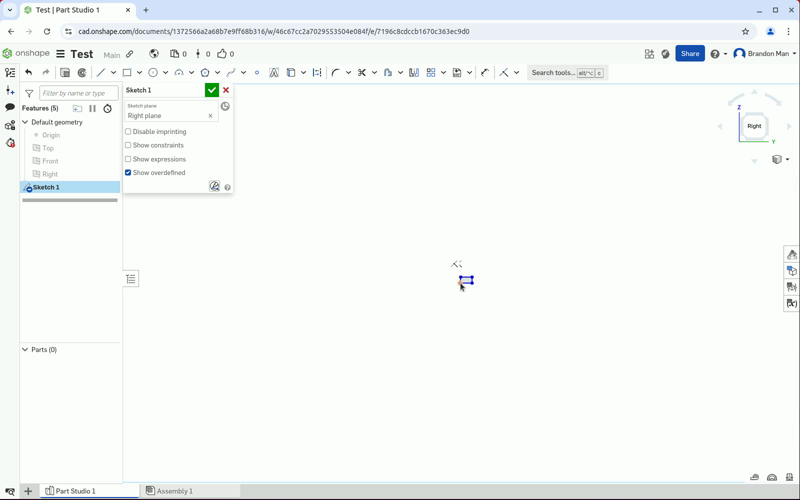
scroll(-6)
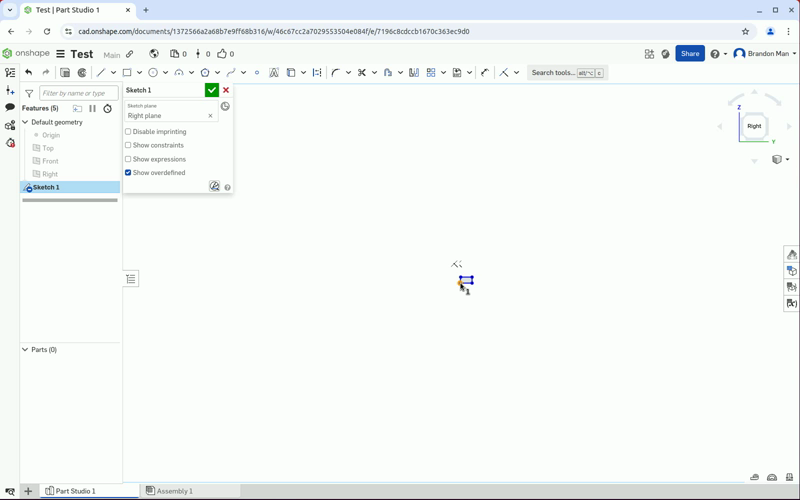
scroll(-6)
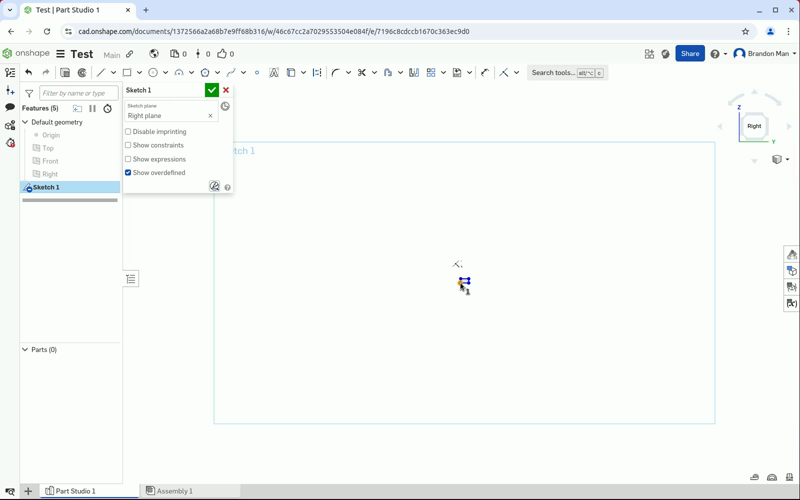
scroll(-6)
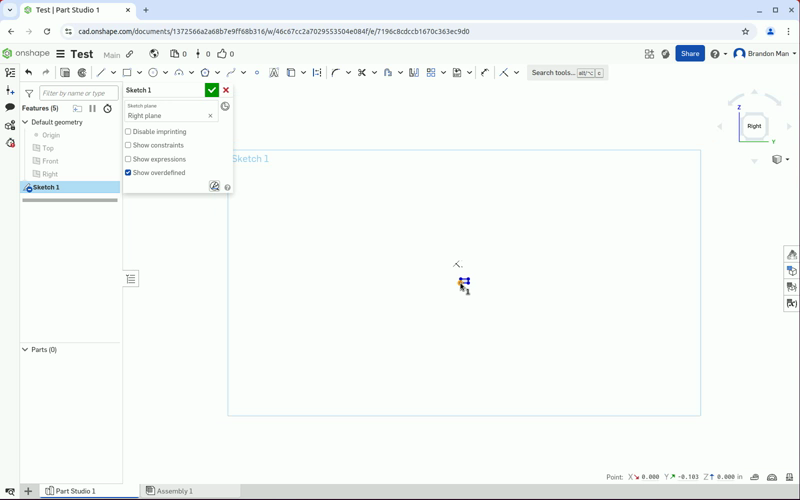
scroll(-6)
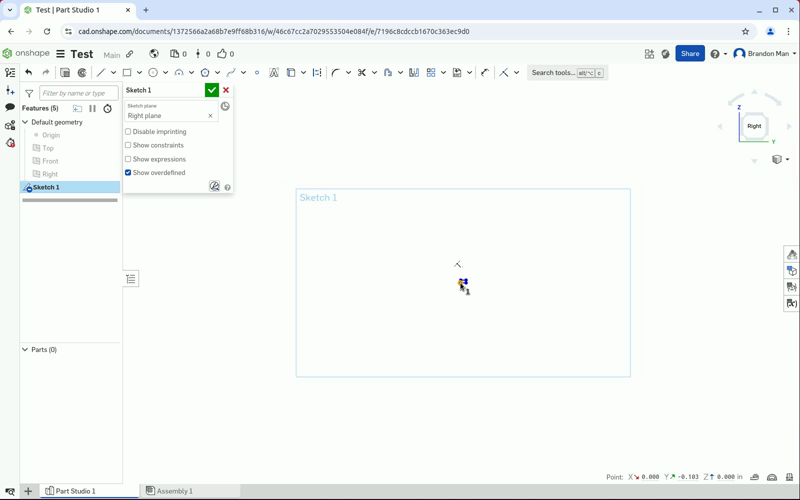
scroll(-6)
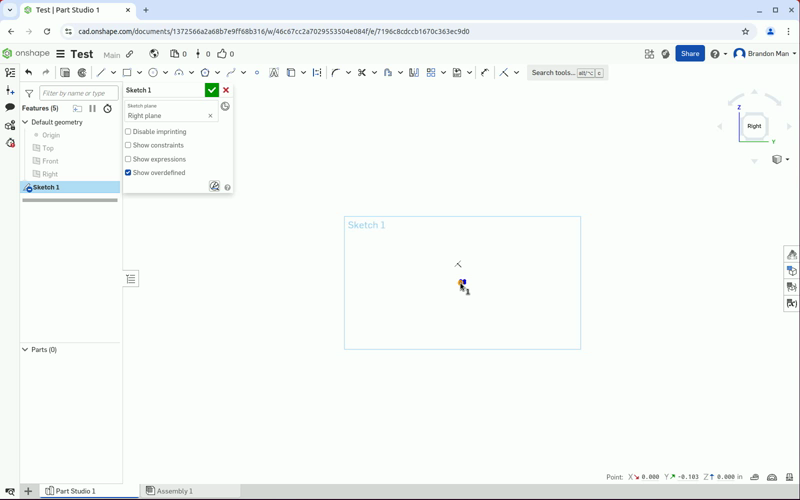
scroll(-6)
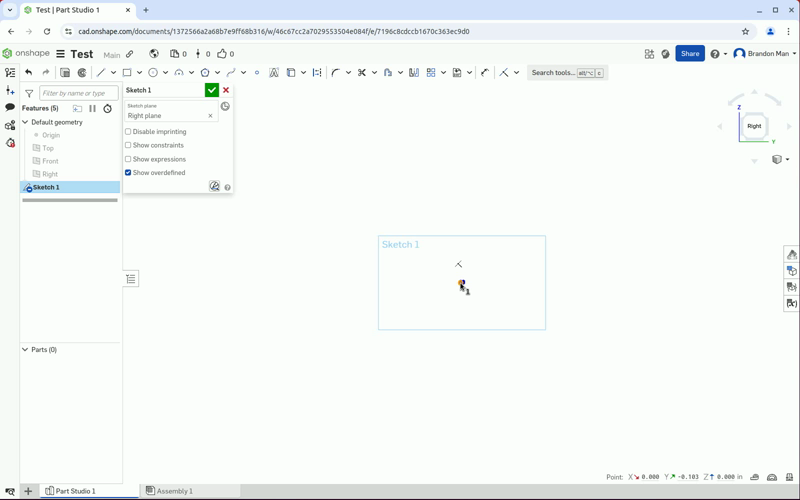
scroll(-6)
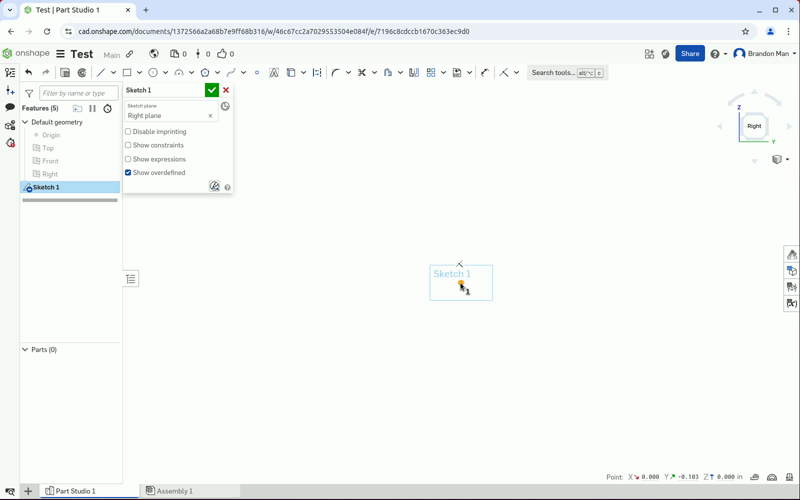
mouse_move(73, 352)
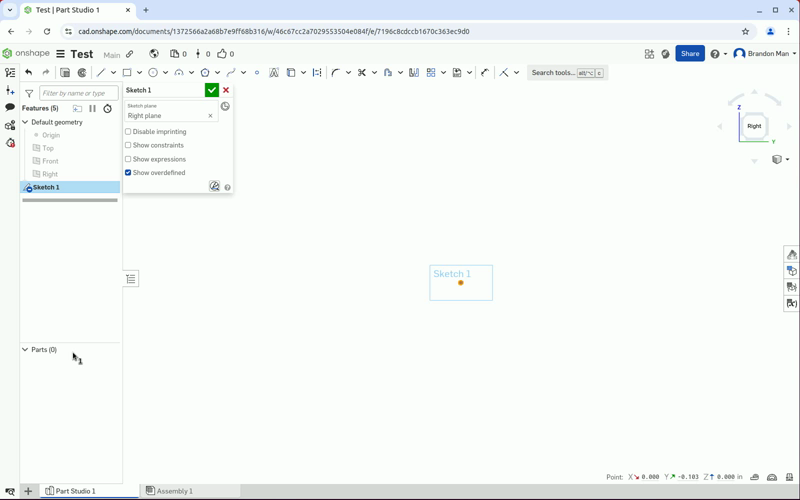
key(shift+y)
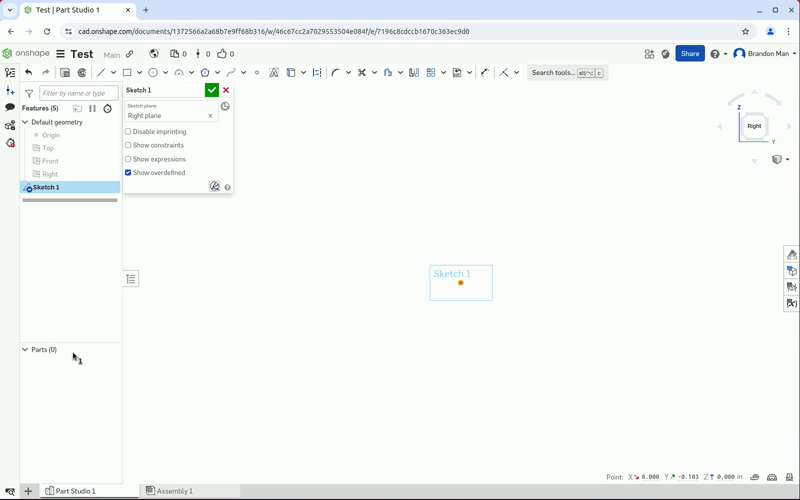
key(shift+e)
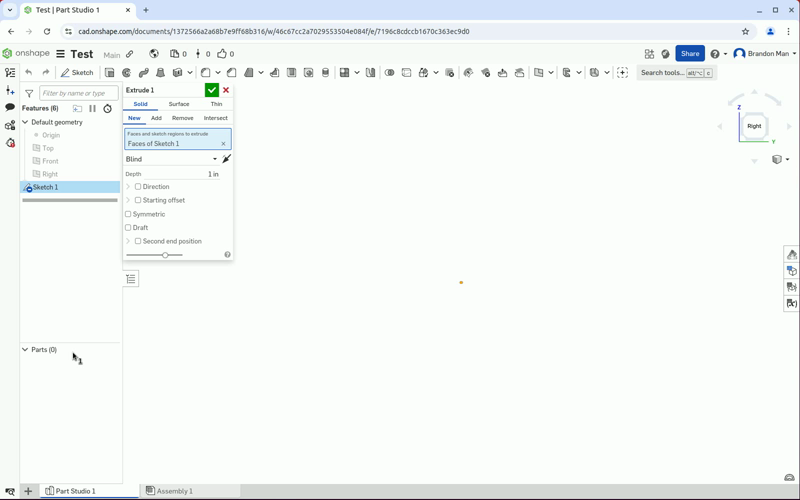
mouse_move(143, 106)
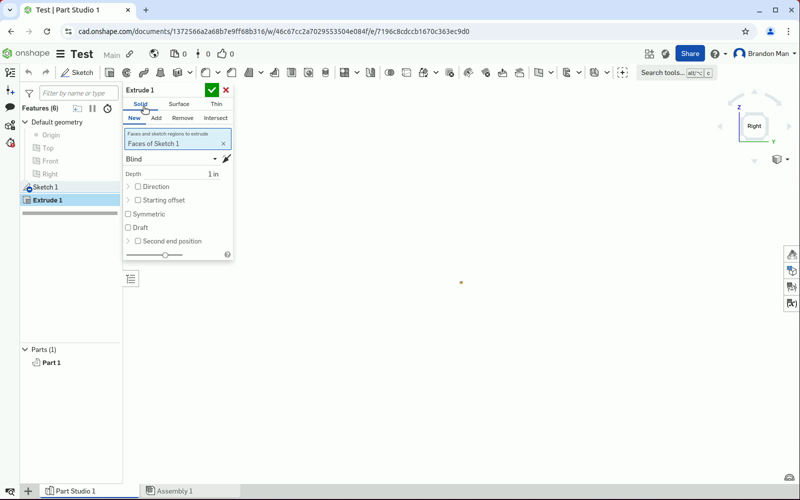
click(143, 106)
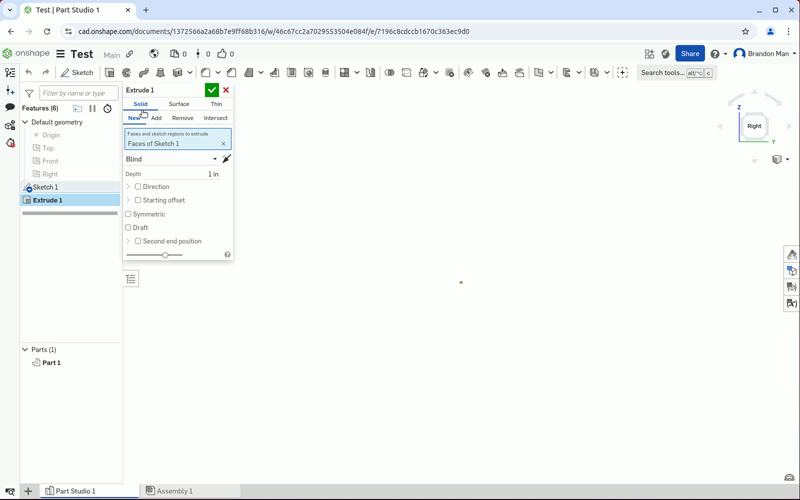
mouse_move(137, 120)
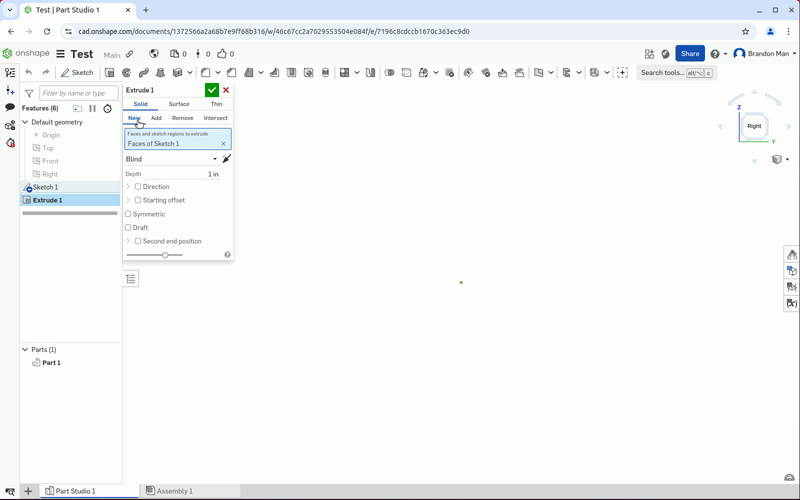
click(137, 120)
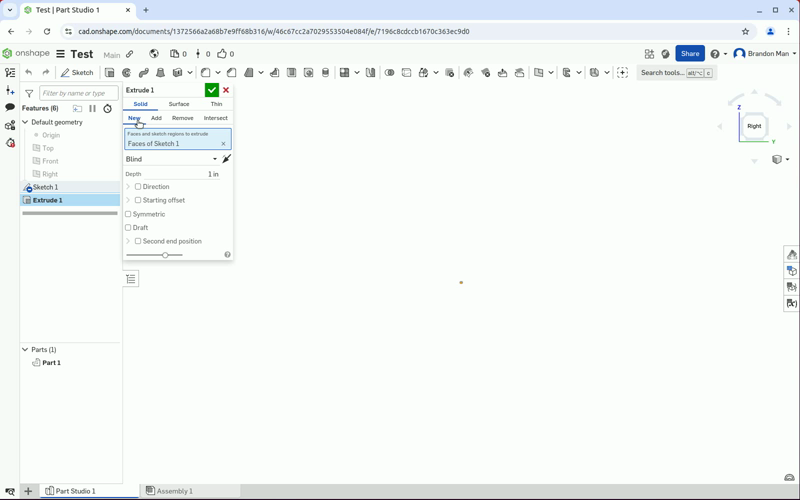
key(tab, 4)
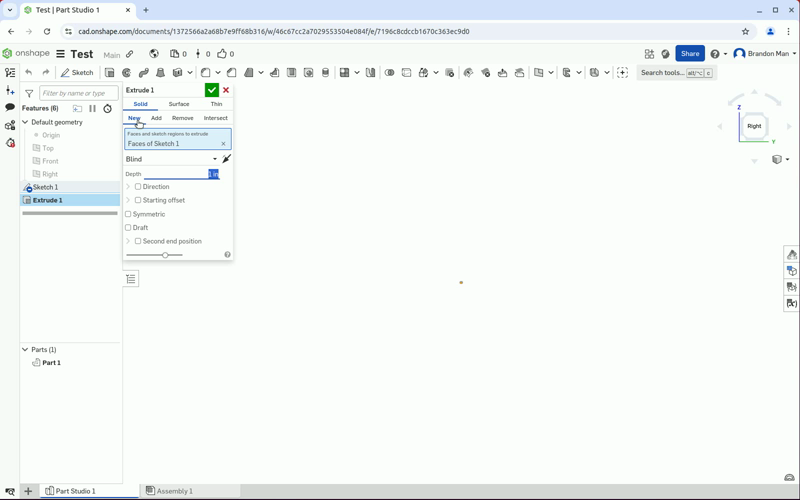
text(0.241)
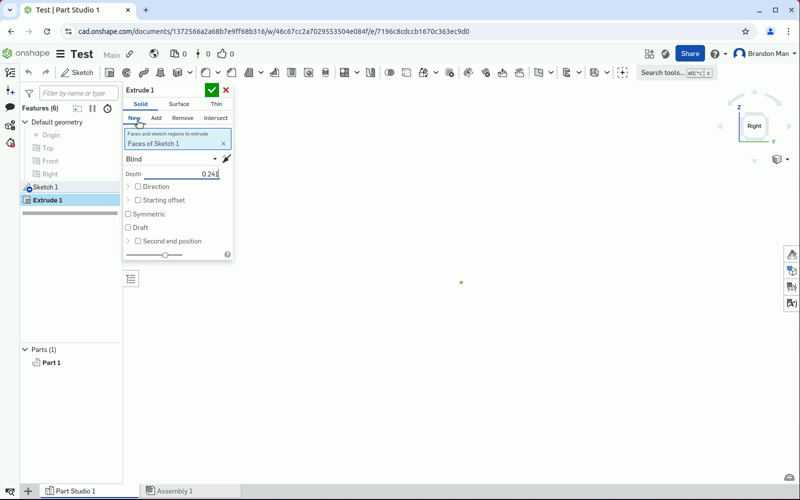
key(enter)
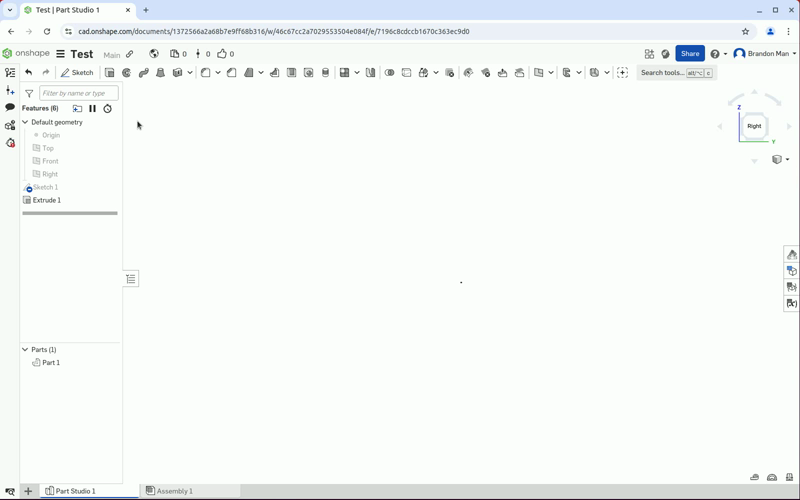
key(shift+h)
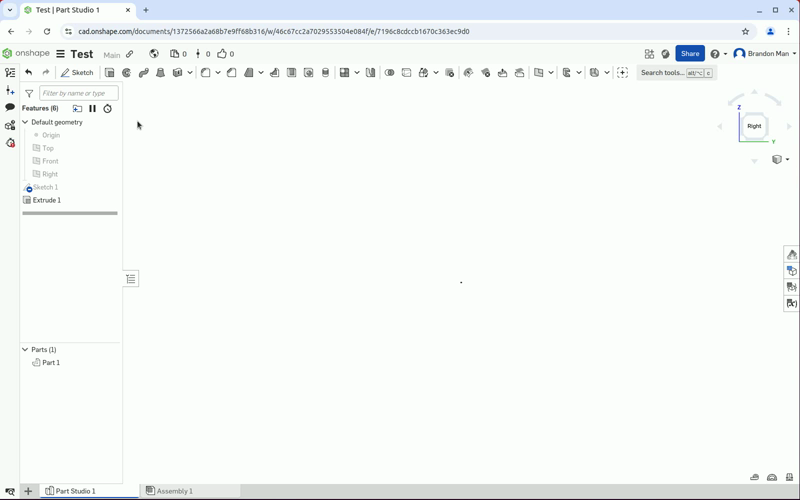
key(shift+h)
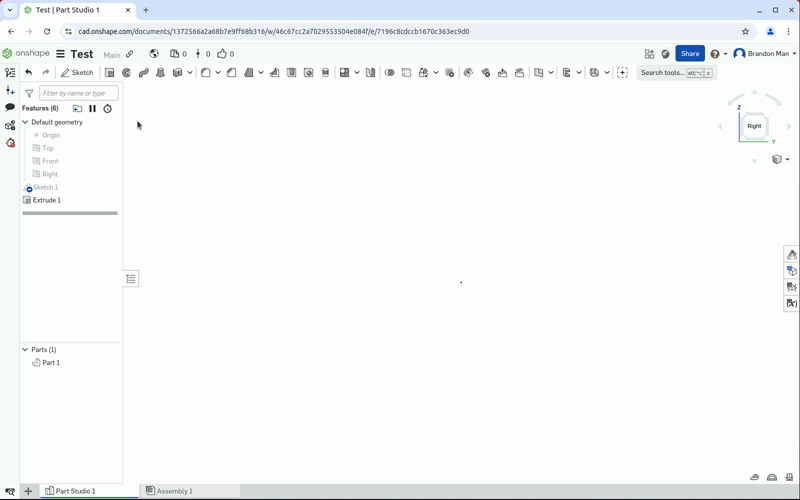
mouse_move(73, 189)
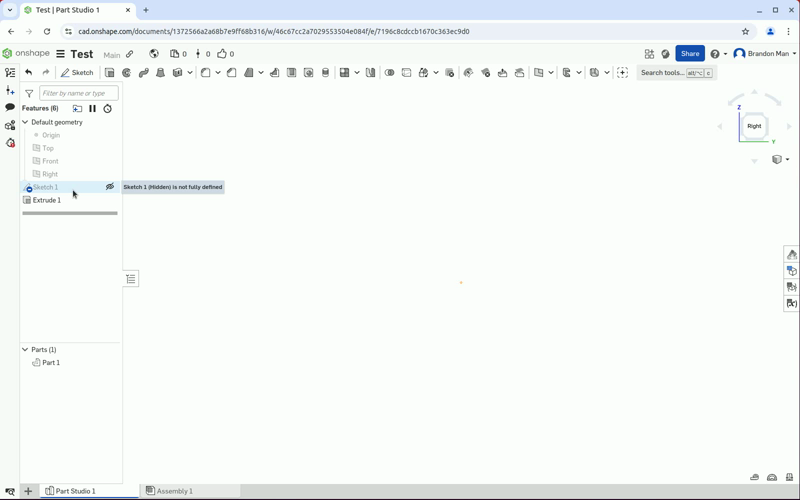
click(73, 189)
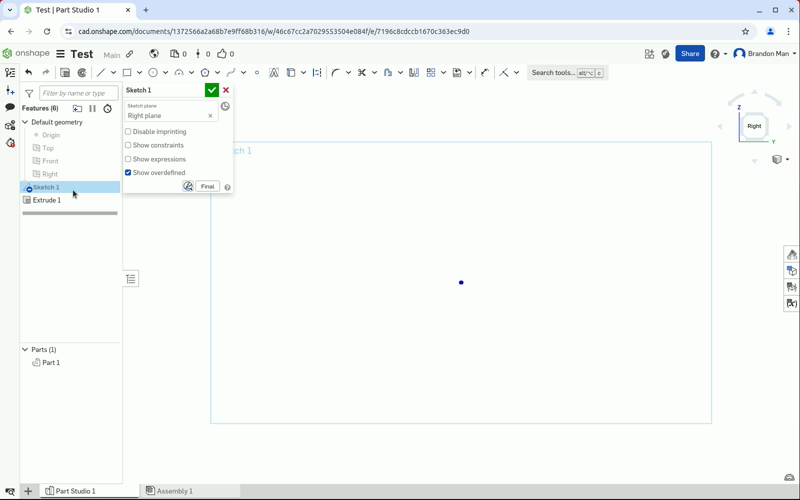
mouse_move(229, 92)
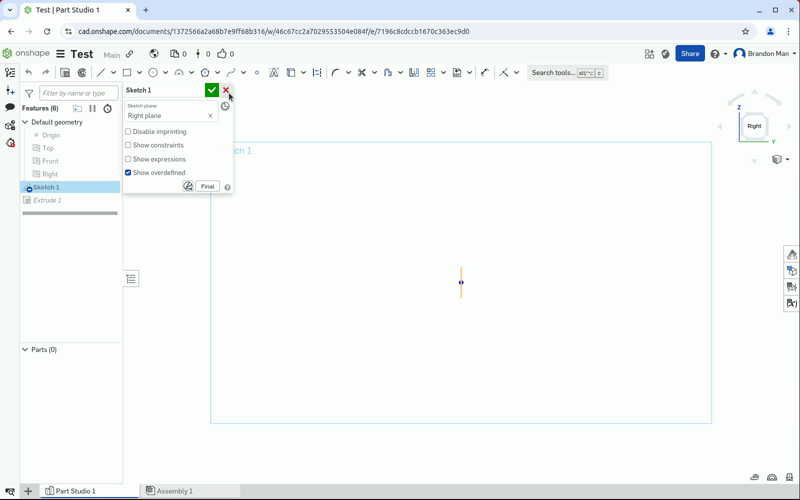
click(229, 92)
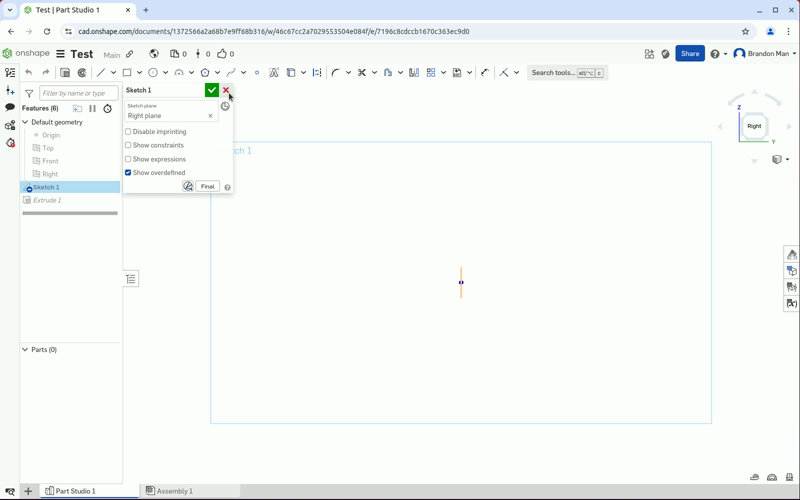
key(shift+s)
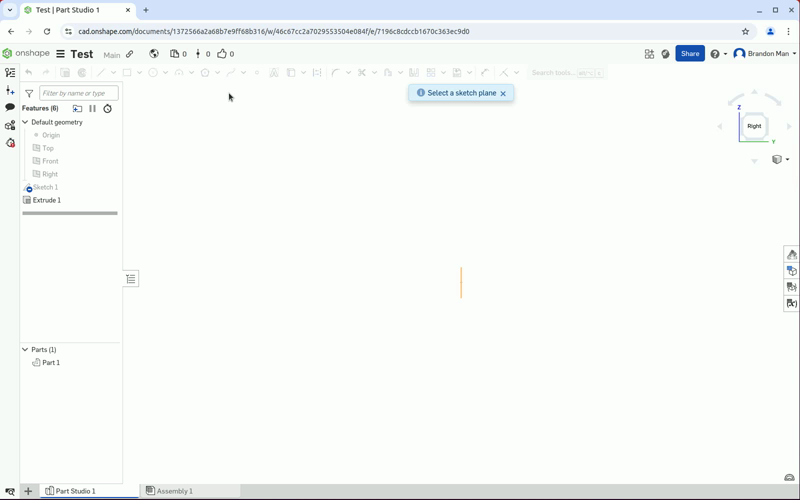
mouse_move(73, 176)
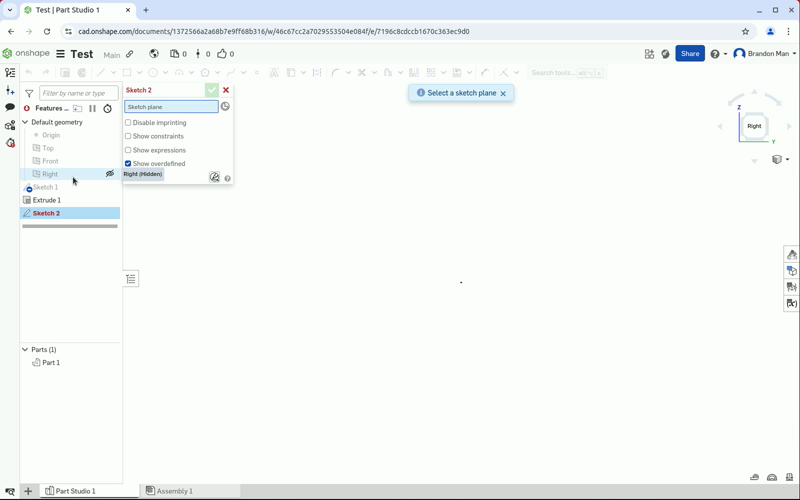
click(73, 176)
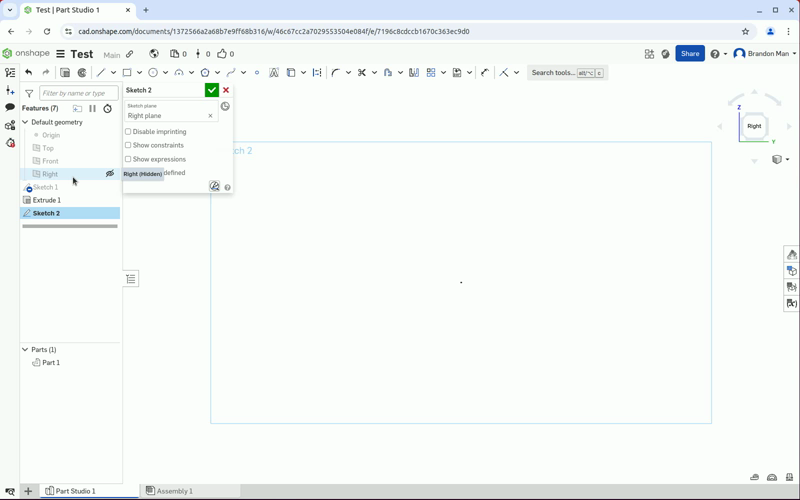
mouse_move(73, 352)
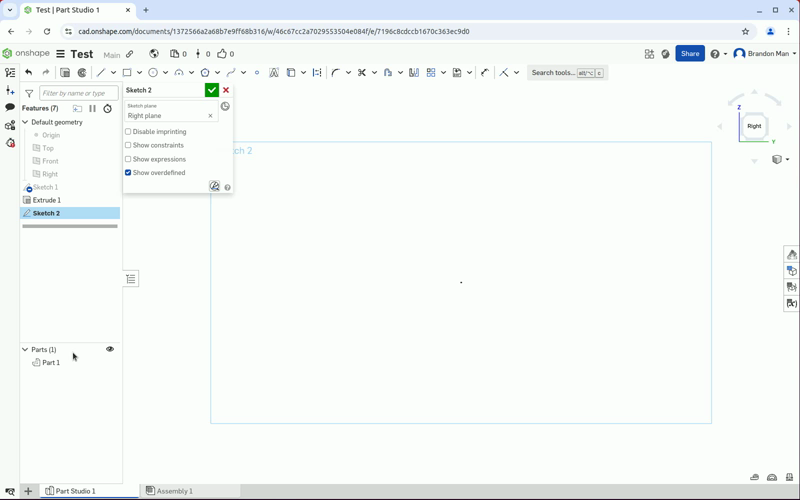
key(y)
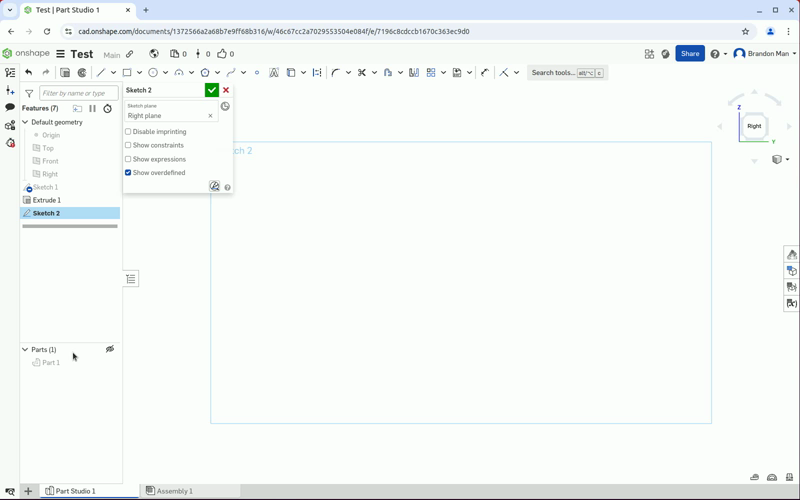
key(a)
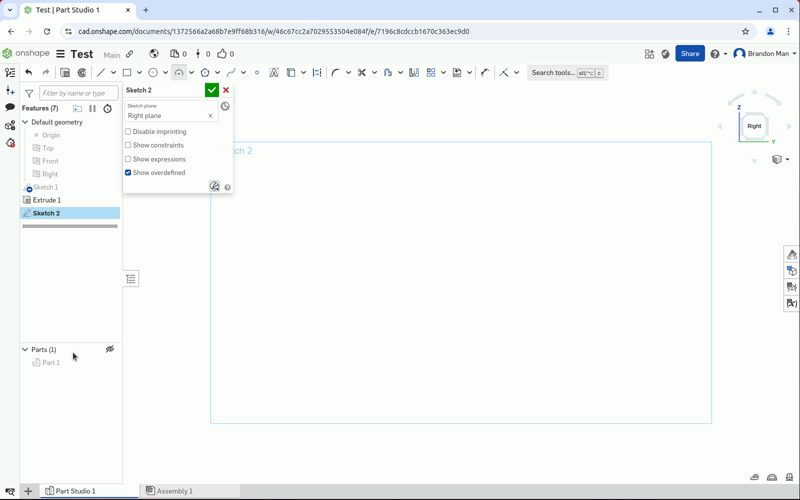
key_down(shift)
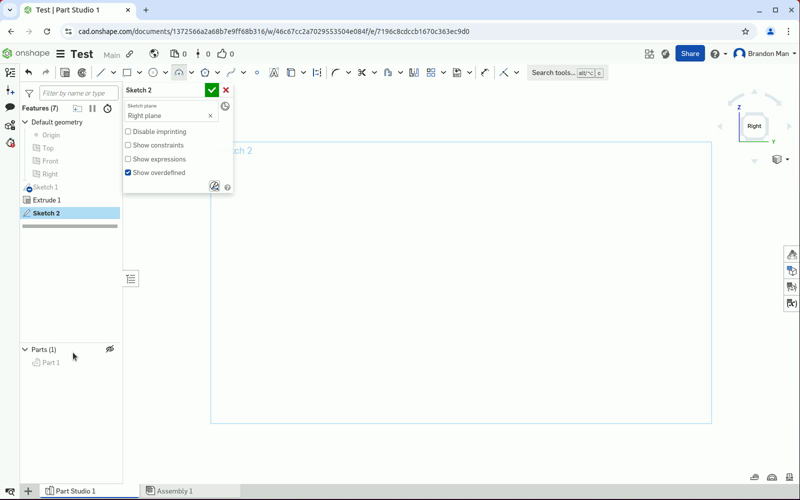
mouse_move(460, 282)
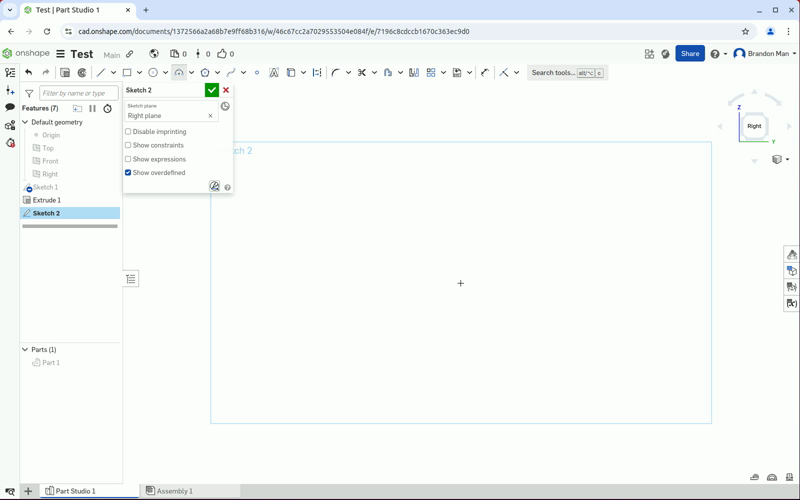
click(460, 282)
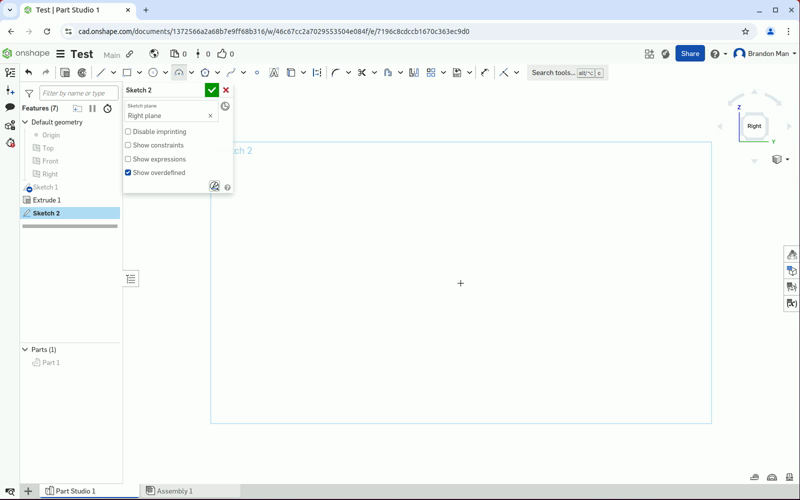
key_up(shift)
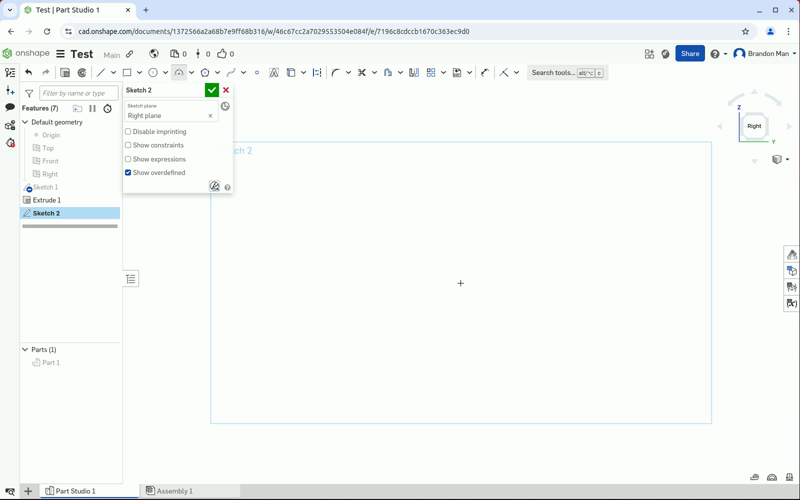
key_down(shift)
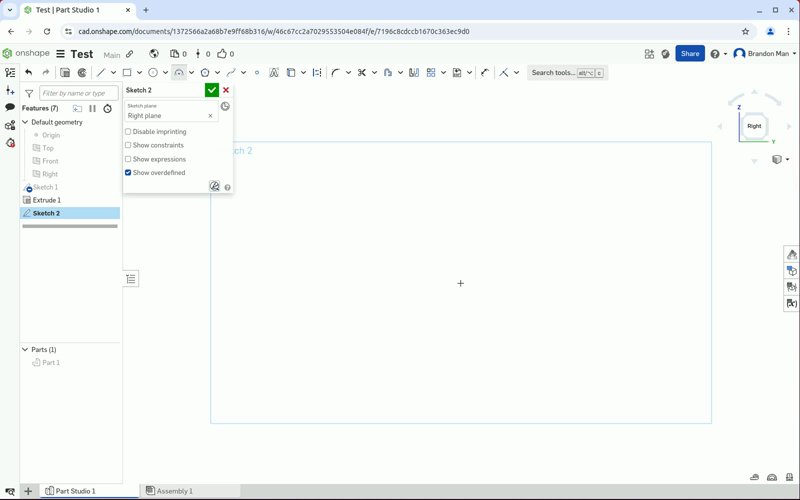
mouse_move(461, 282)
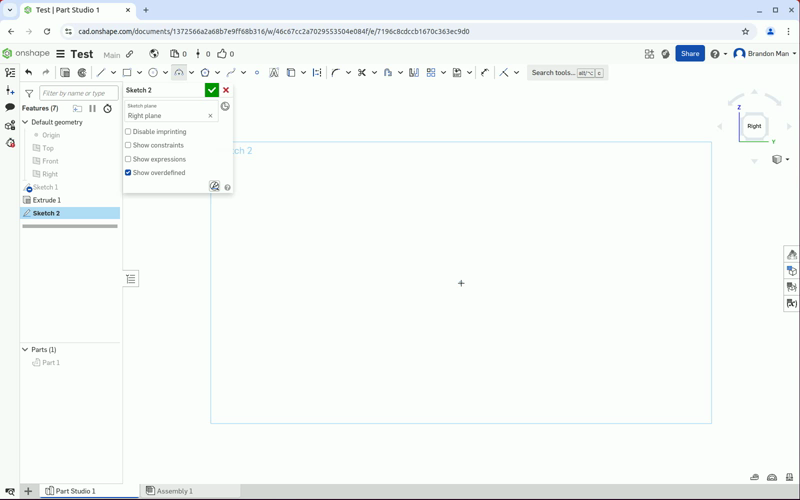
scroll(6)
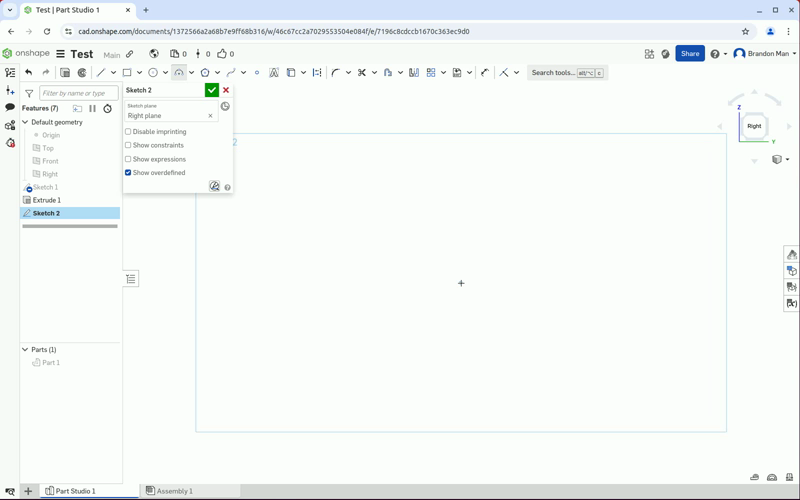
scroll(6)
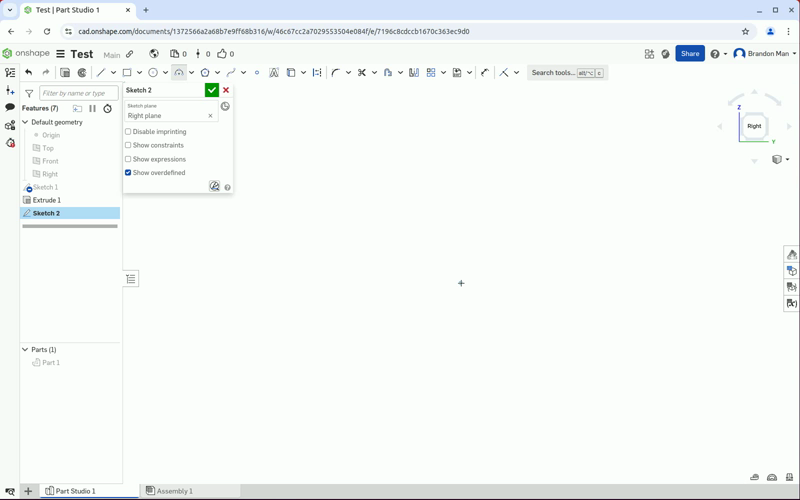
scroll(6)
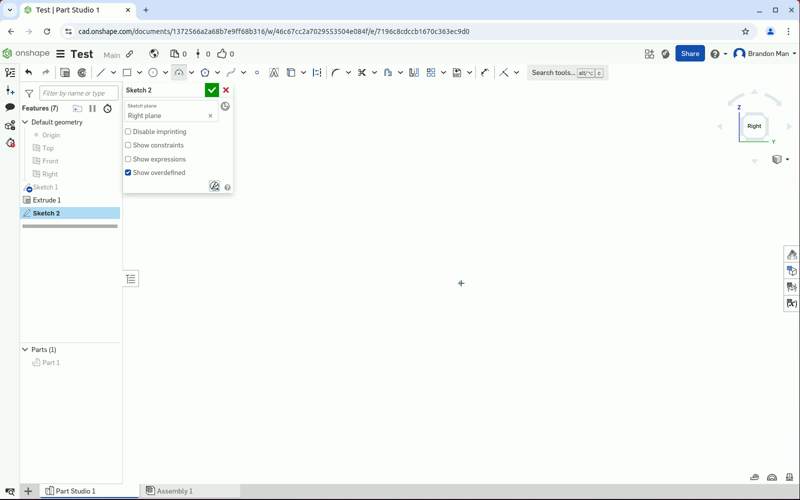
scroll(6)
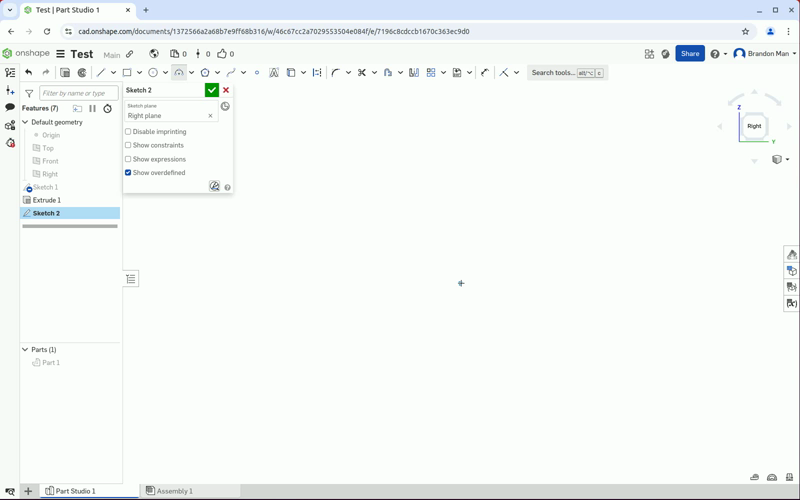
scroll(6)
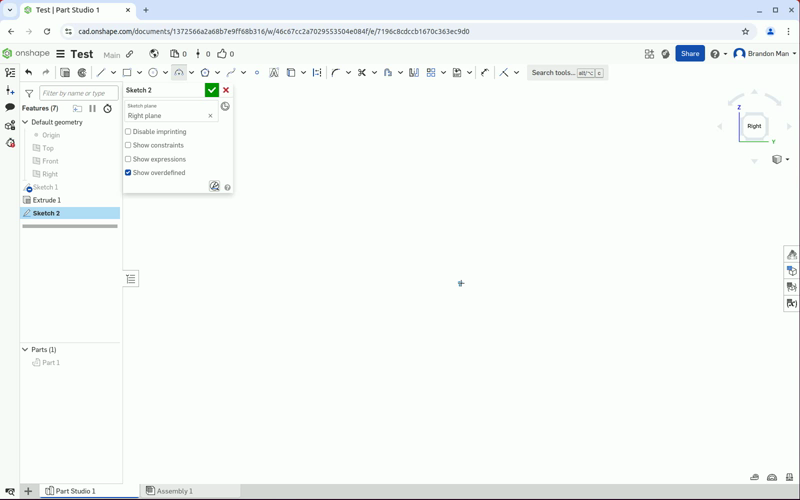
scroll(6)
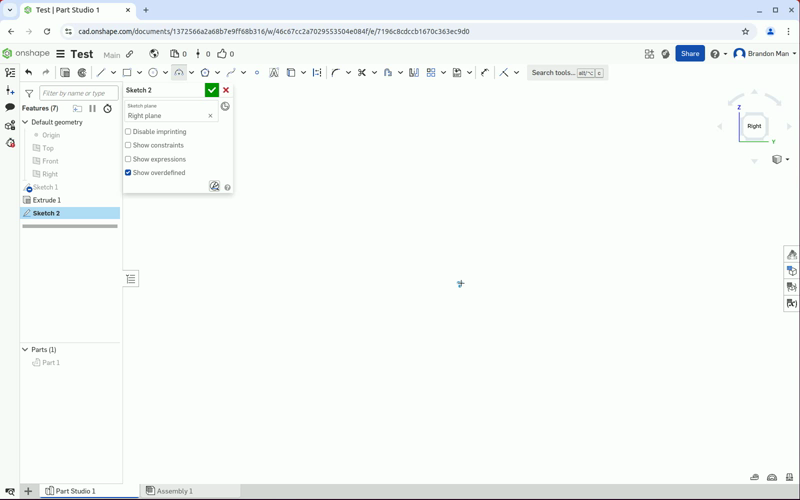
scroll(6)
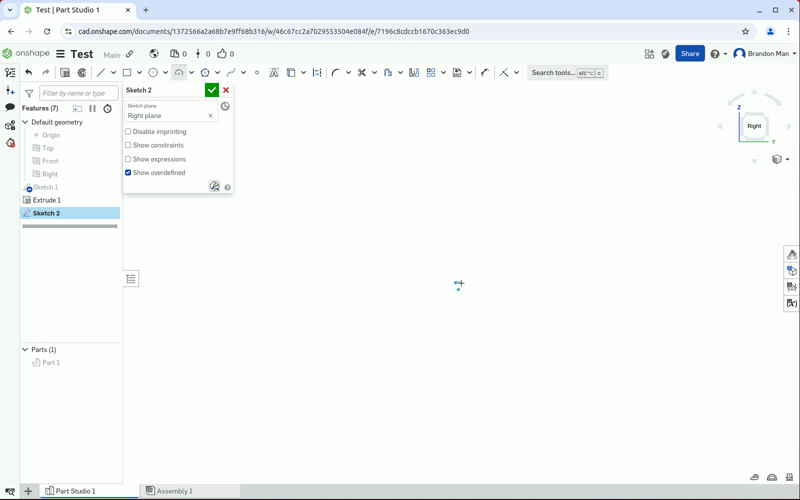
click(461, 282)
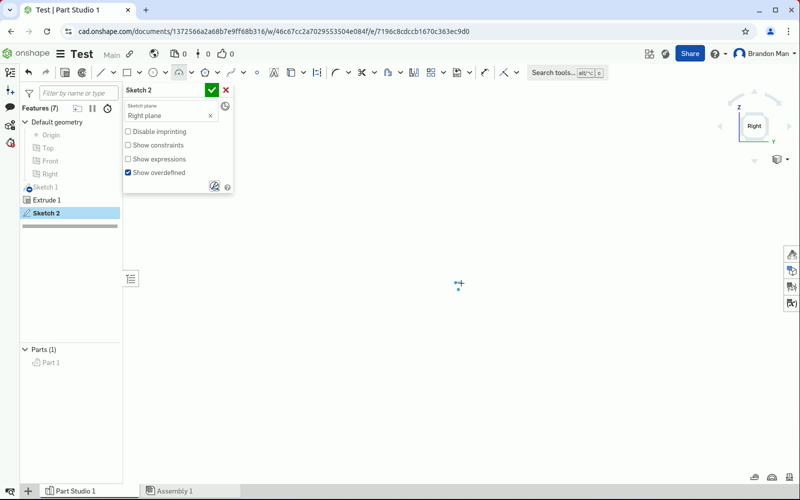
scroll(-6)
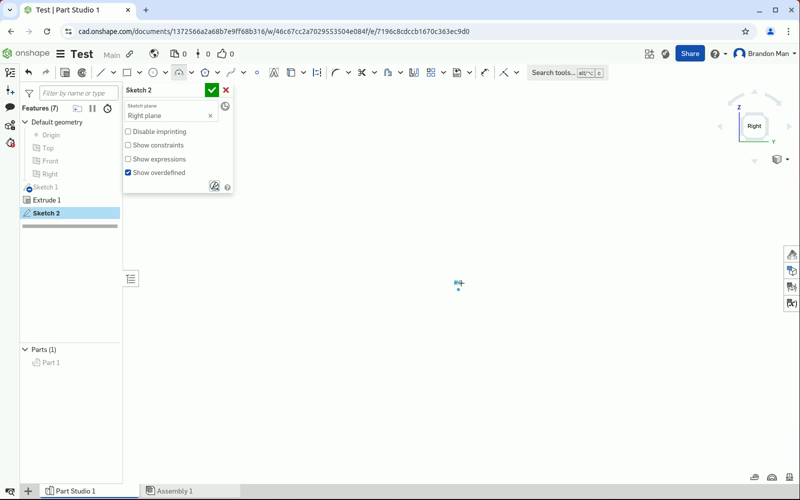
scroll(-6)
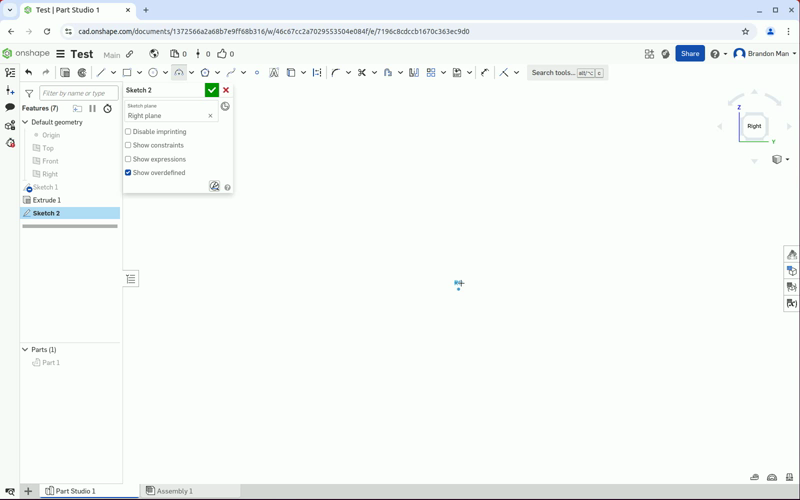
scroll(-6)
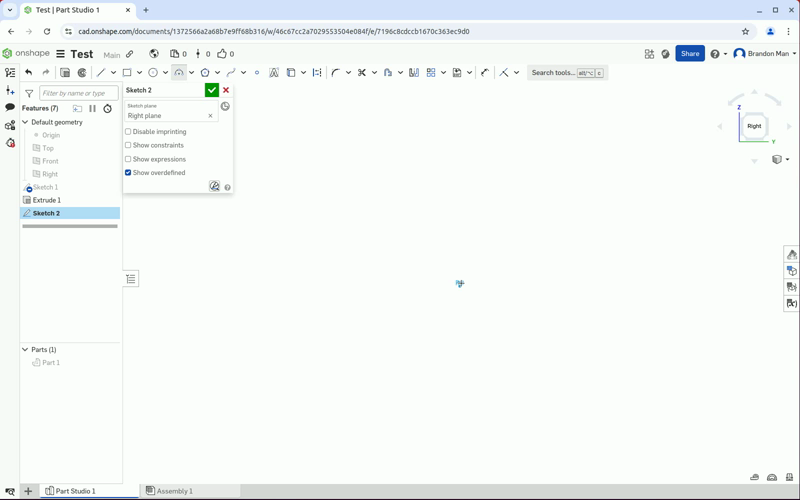
scroll(-6)
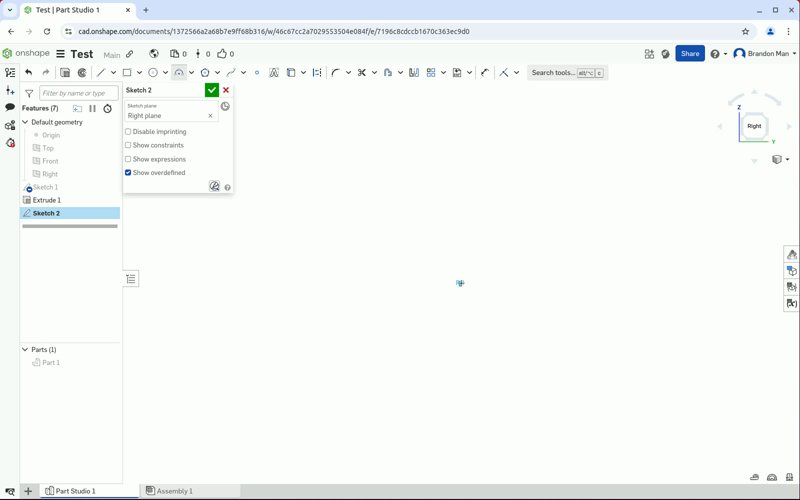
scroll(-6)
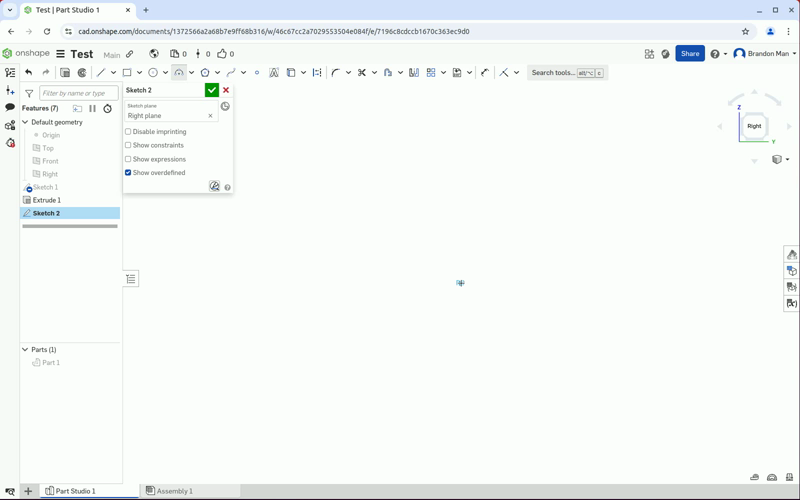
scroll(-6)
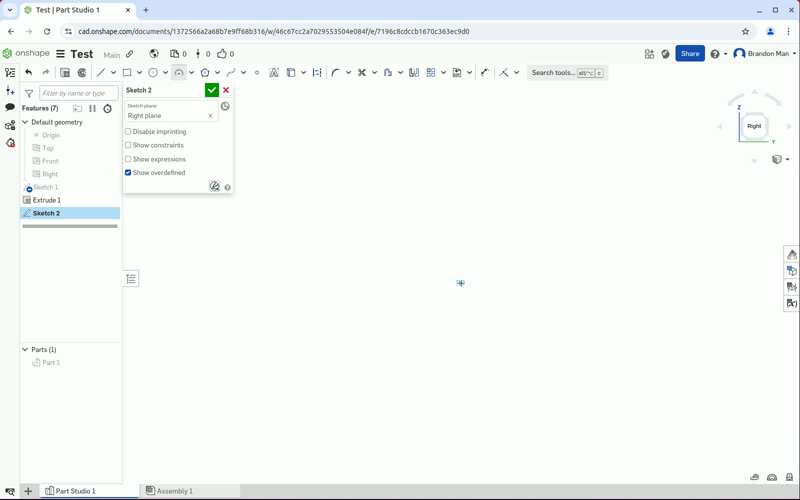
scroll(-6)
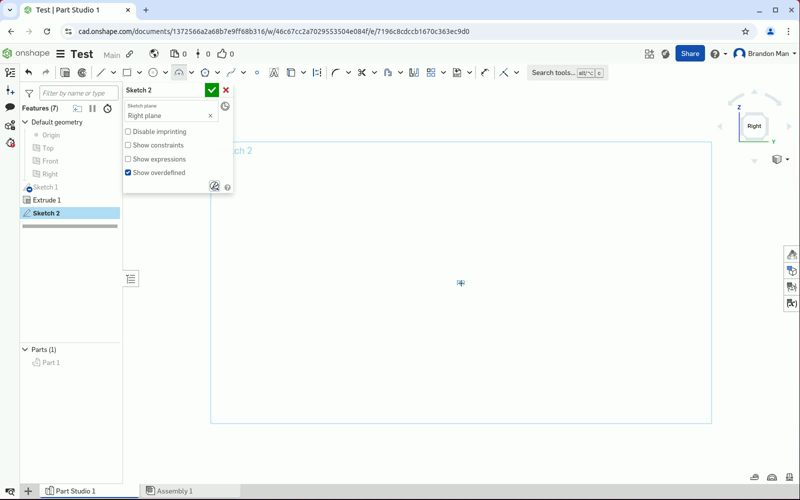
mouse_move(461, 286)
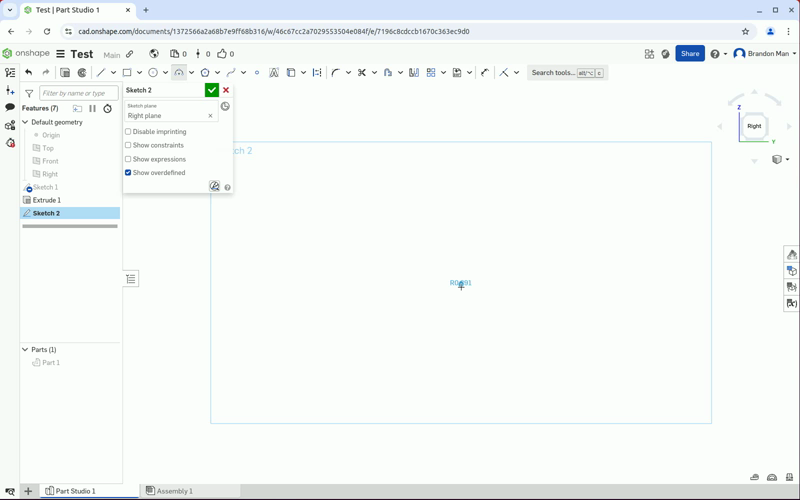
scroll(6)
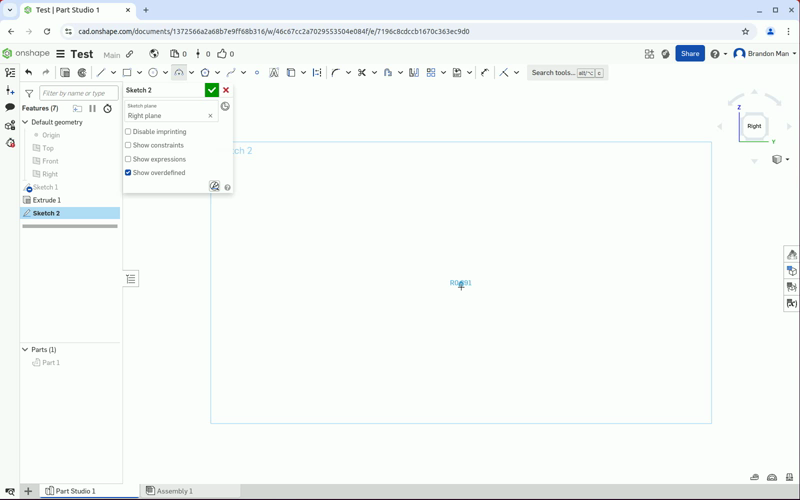
scroll(6)
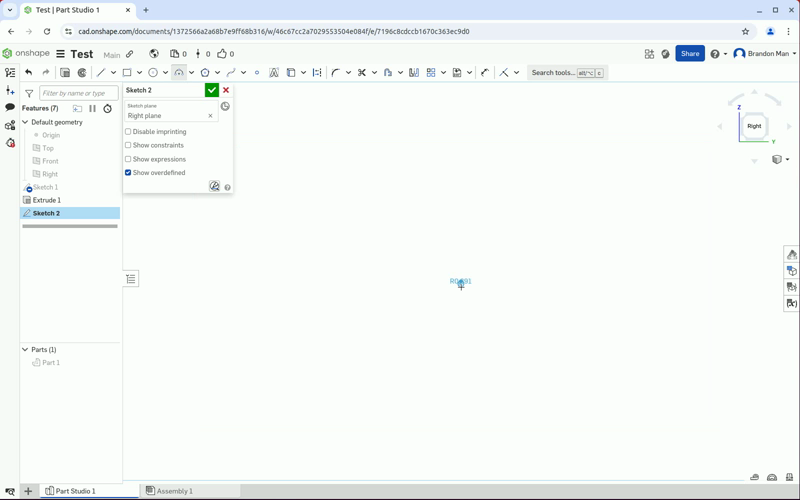
scroll(6)
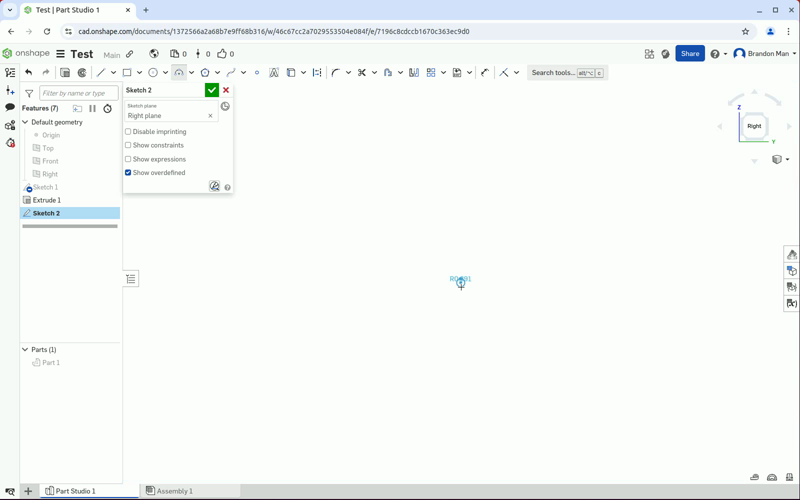
scroll(6)
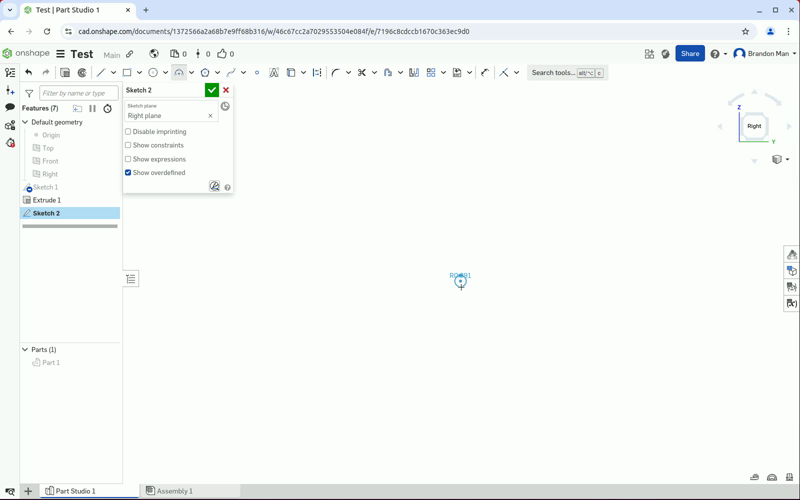
scroll(6)
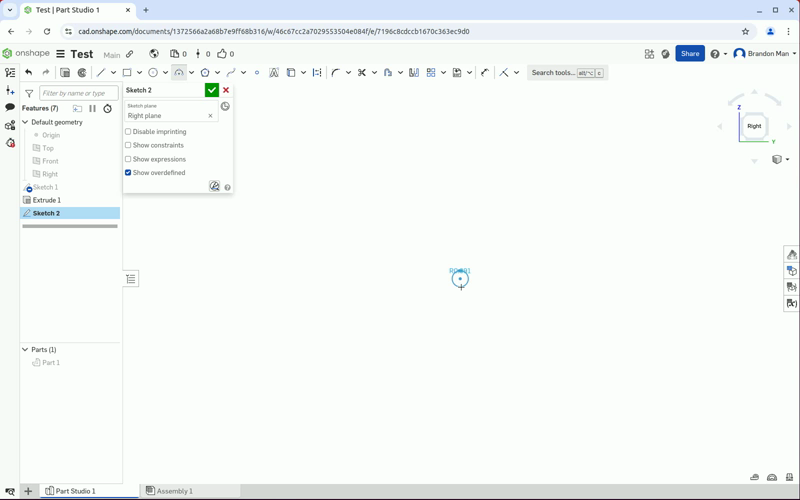
scroll(6)
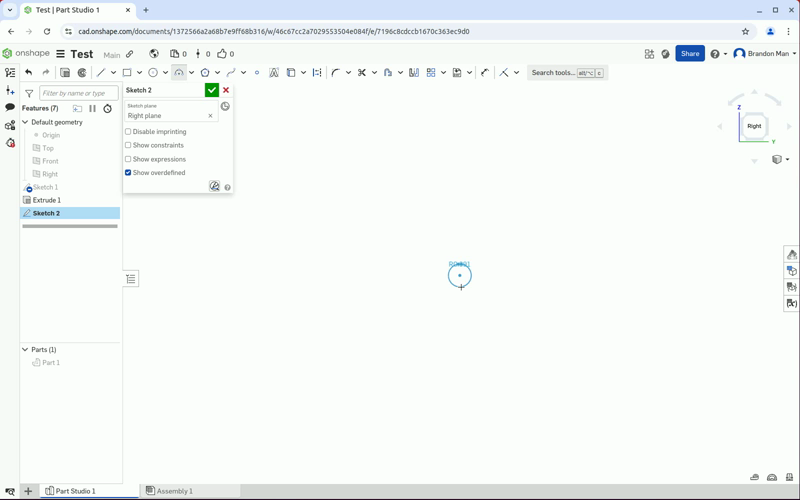
scroll(6)
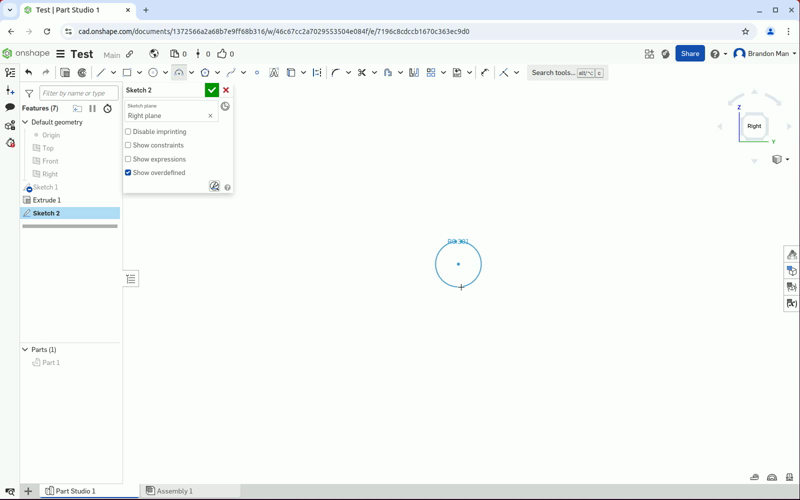
click(461, 286)
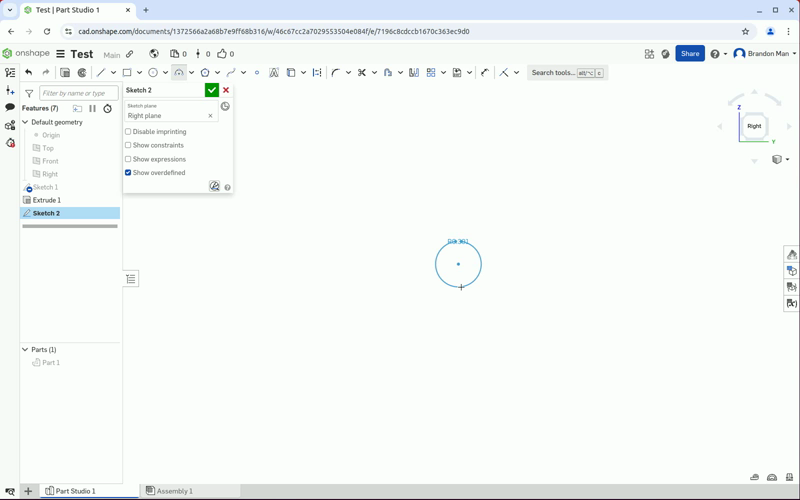
scroll(-6)
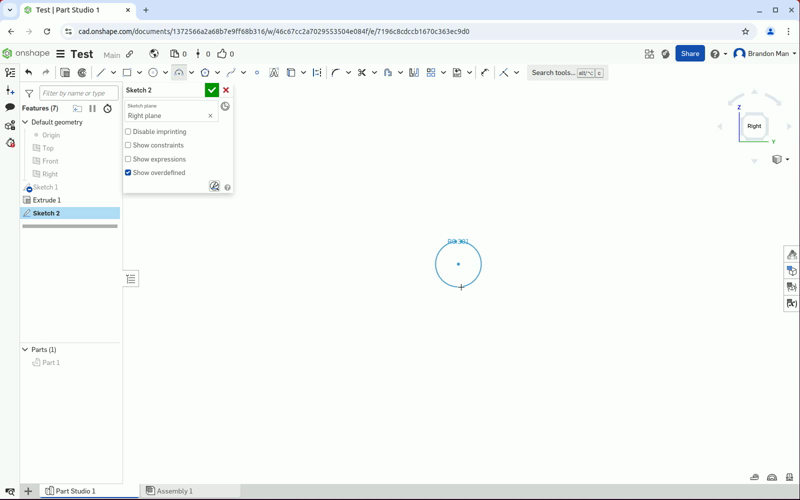
scroll(-6)
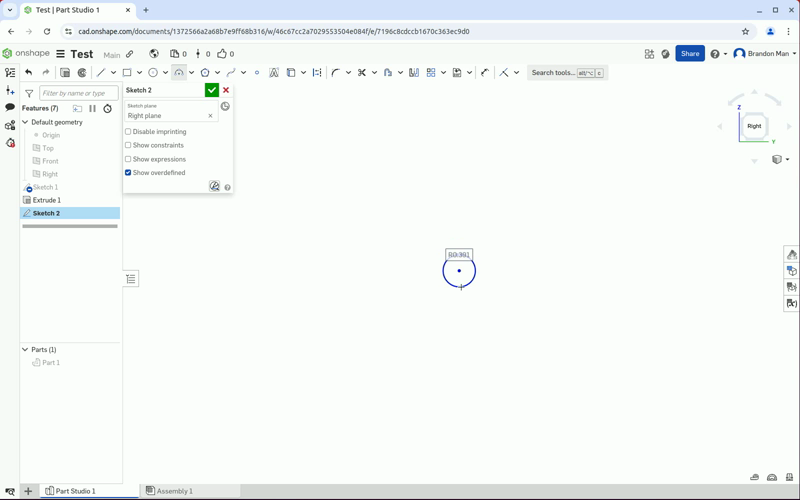
scroll(-6)
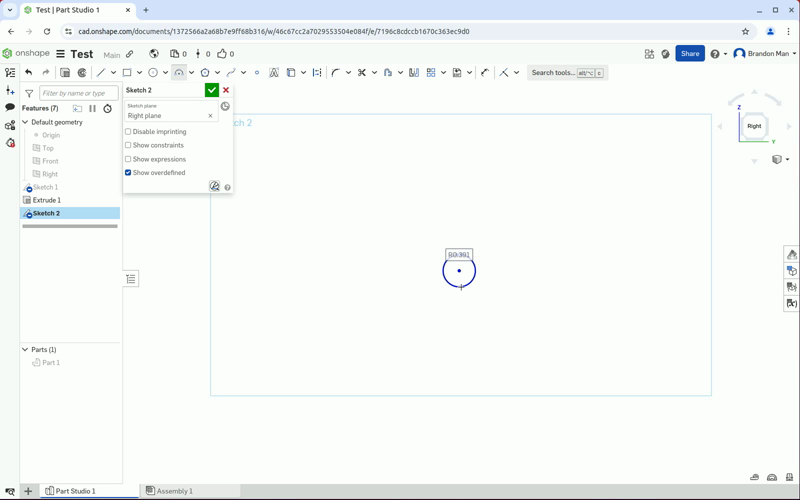
scroll(-6)
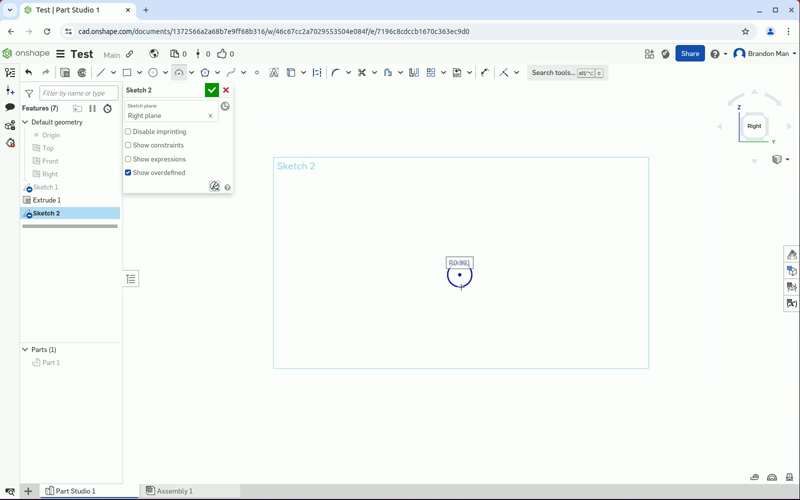
scroll(-6)
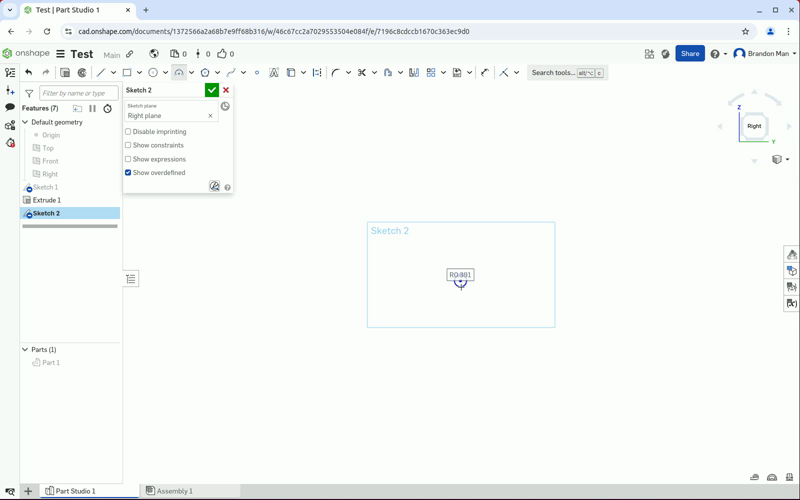
scroll(-6)
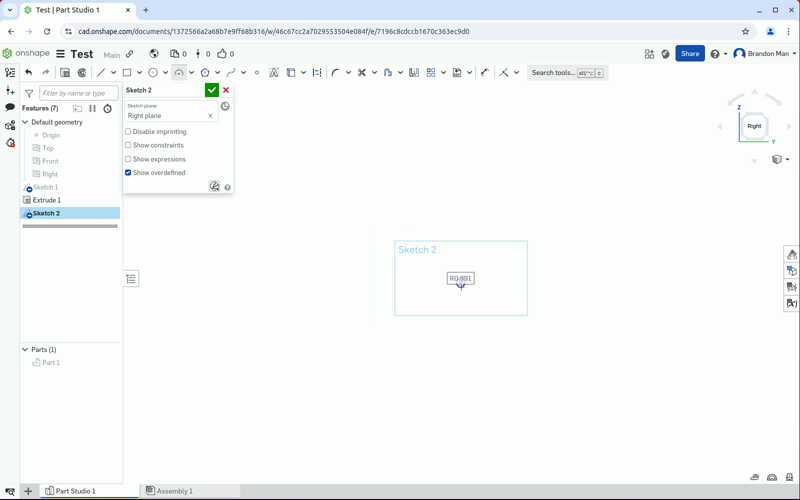
scroll(-6)
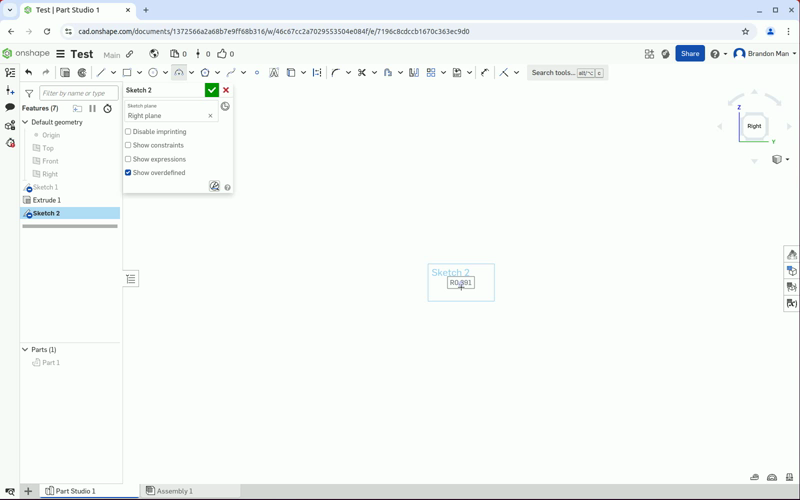
key_up(shift)
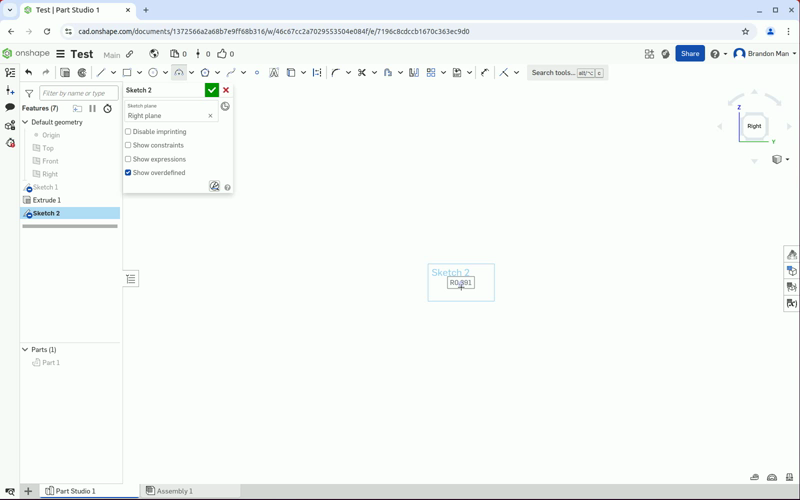
key(esc)
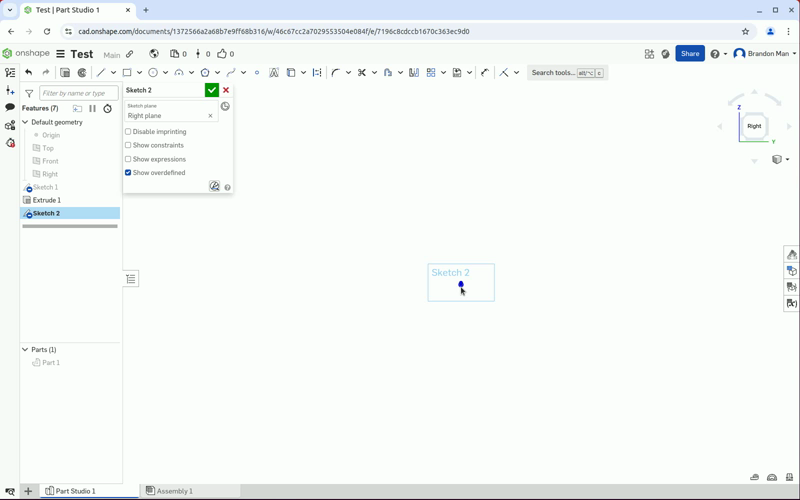
key(l)
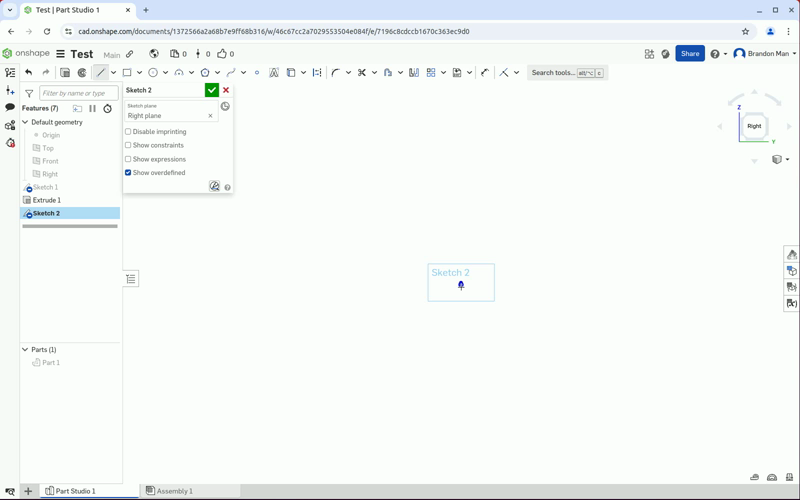
mouse_move(461, 282)
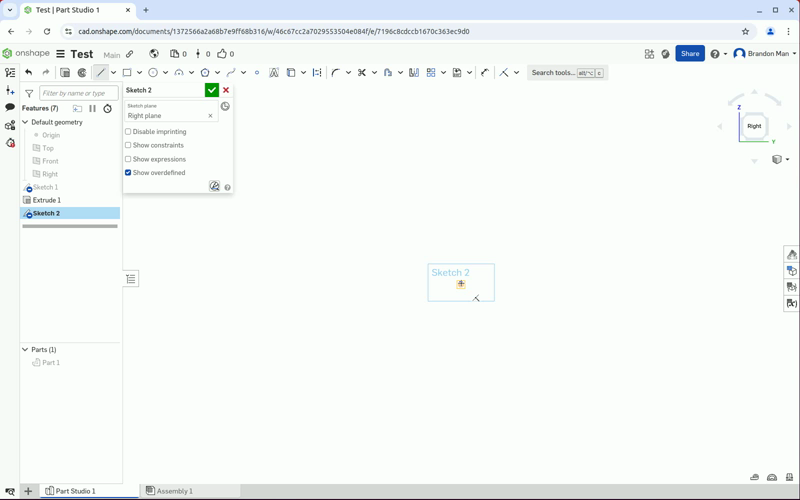
scroll(6)
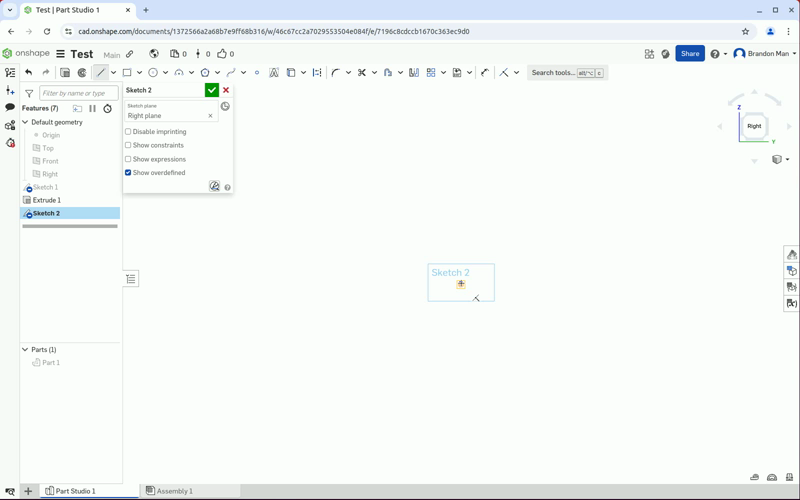
scroll(6)
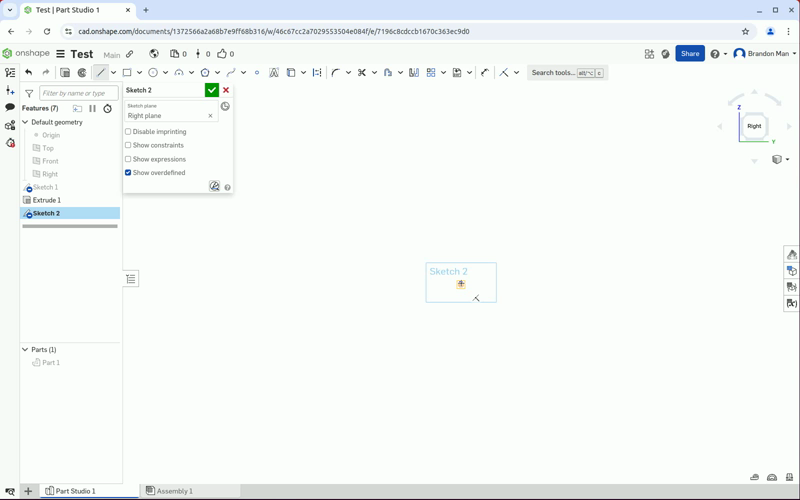
scroll(6)
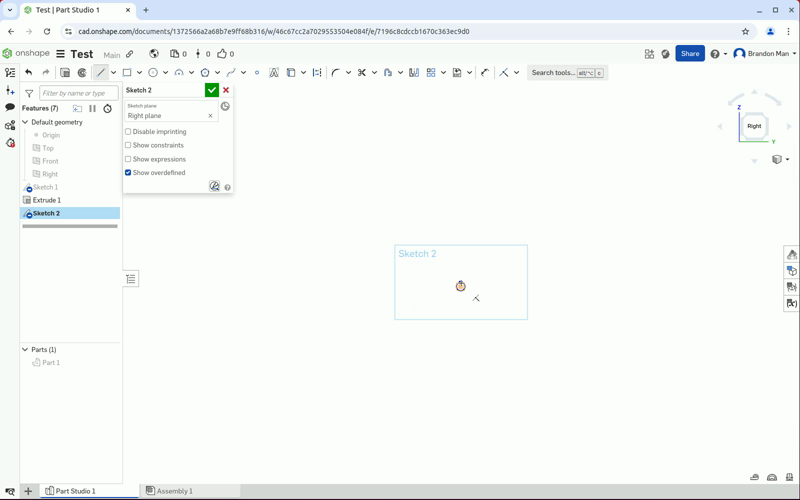
scroll(6)
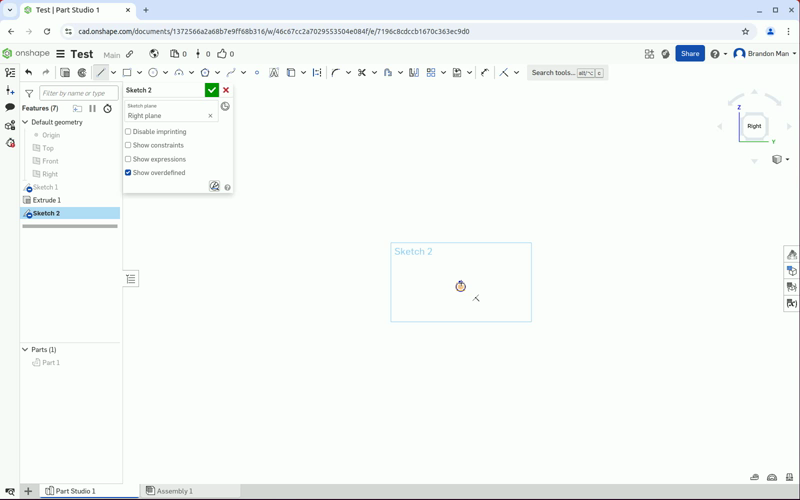
scroll(6)
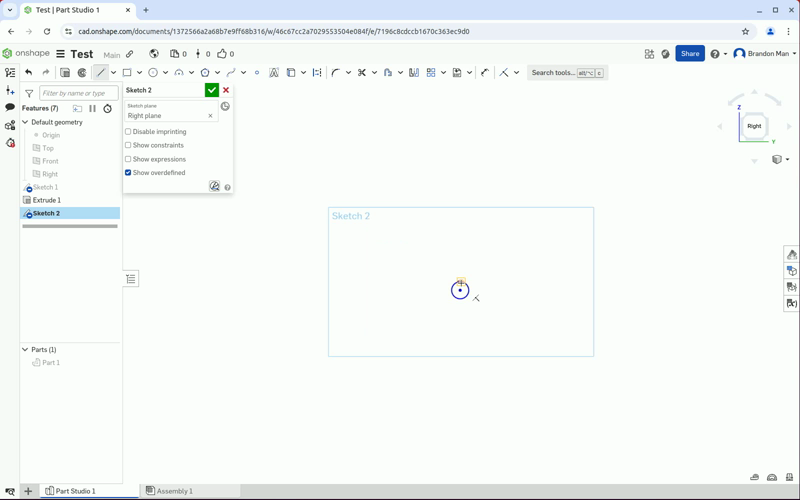
scroll(6)
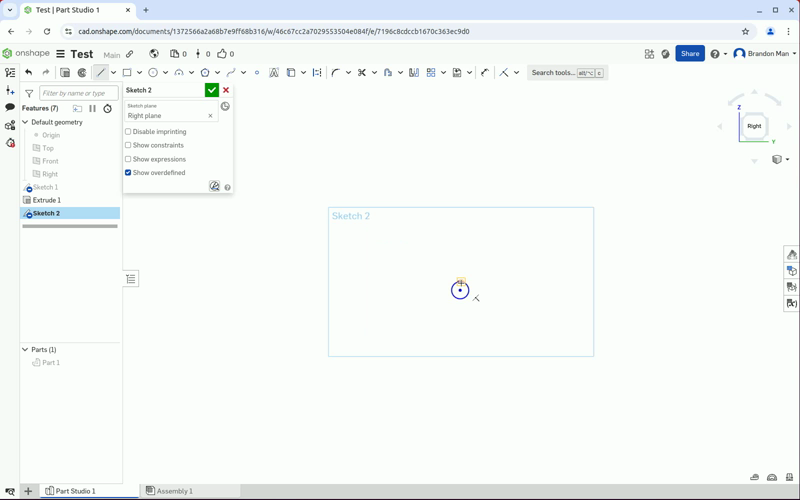
scroll(6)
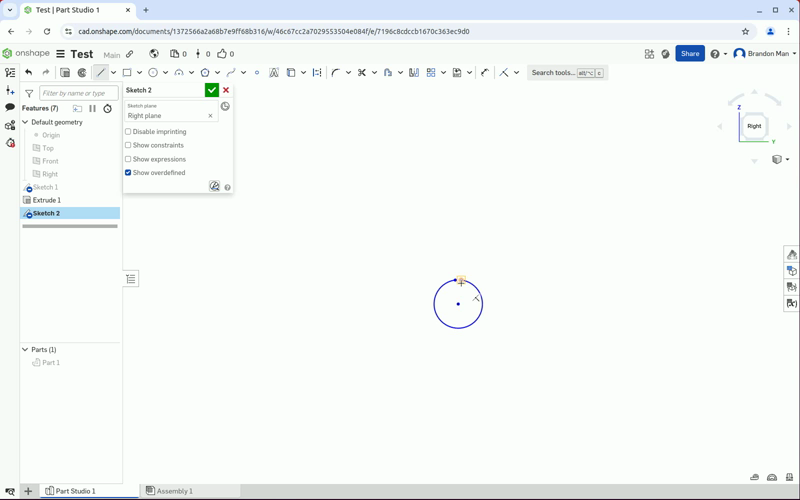
click(461, 282)
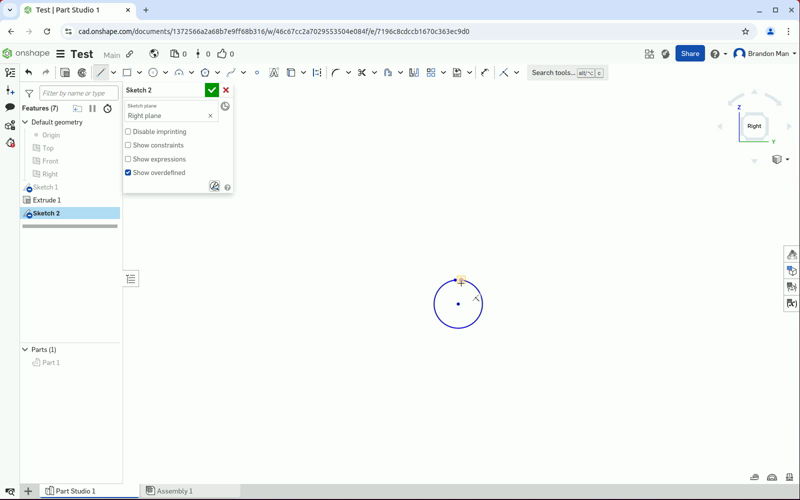
scroll(-6)
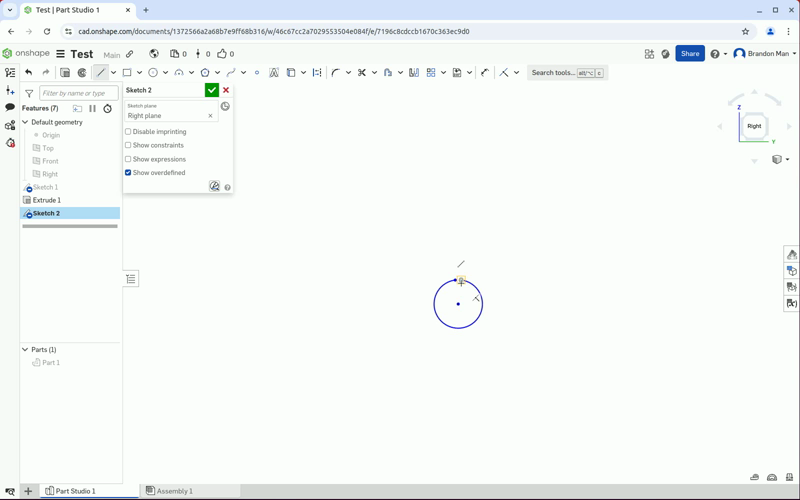
scroll(-6)
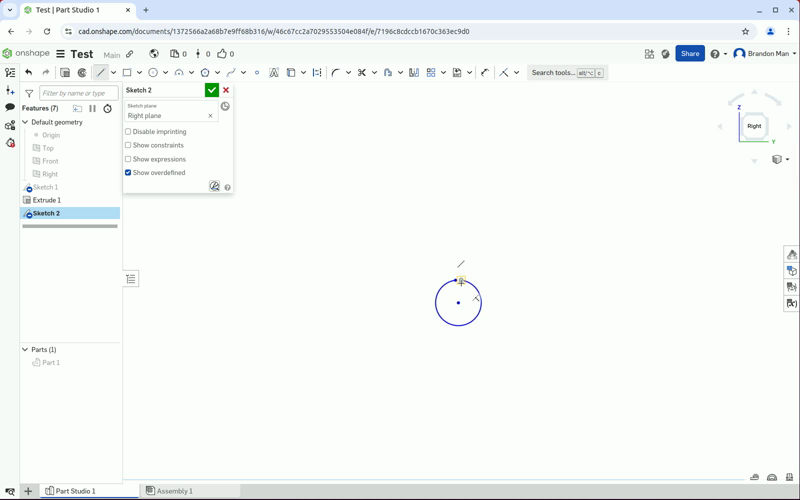
scroll(-6)
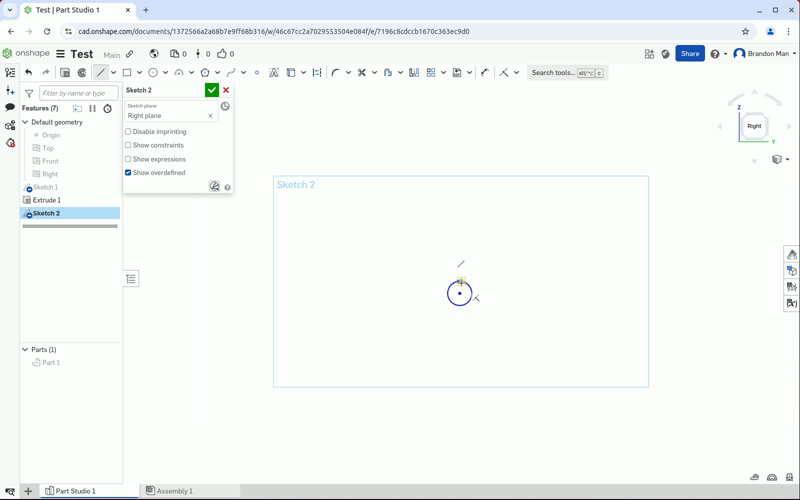
scroll(-6)
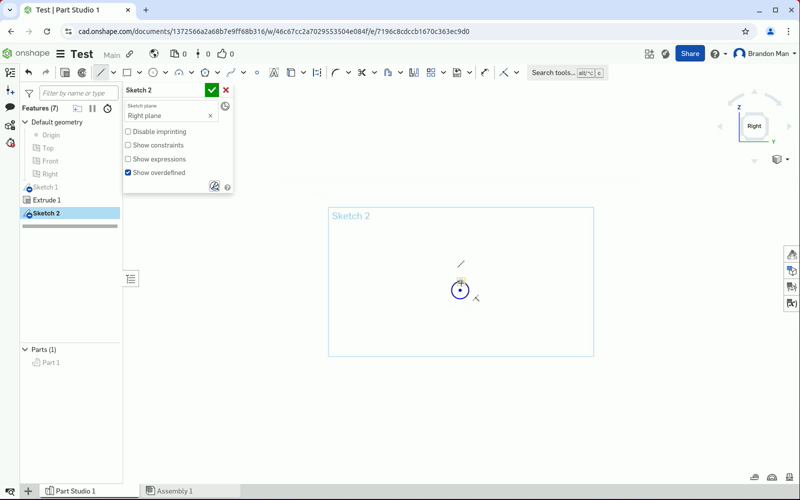
scroll(-6)
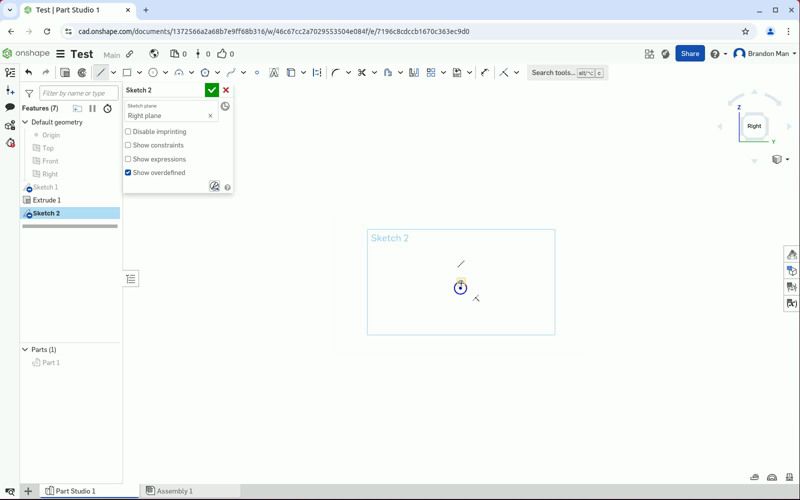
scroll(-6)
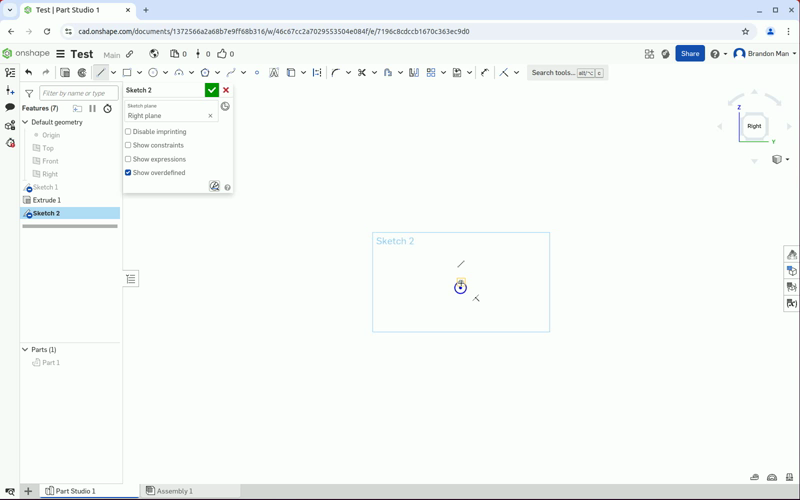
scroll(-6)
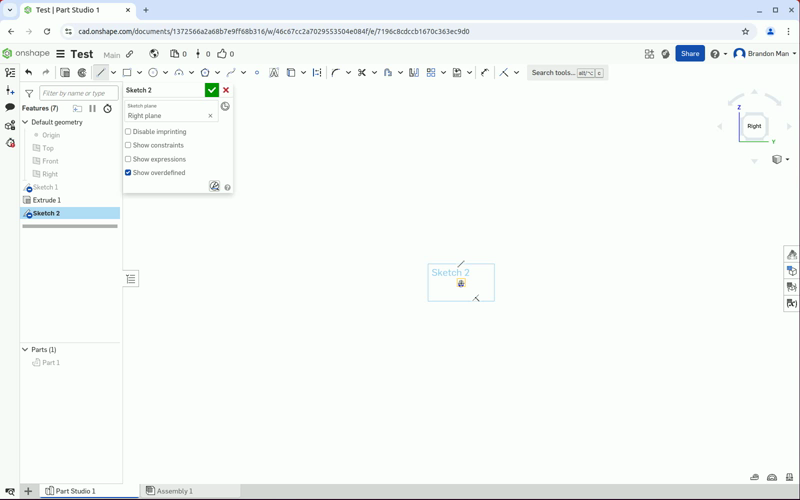
mouse_move(491, 282)
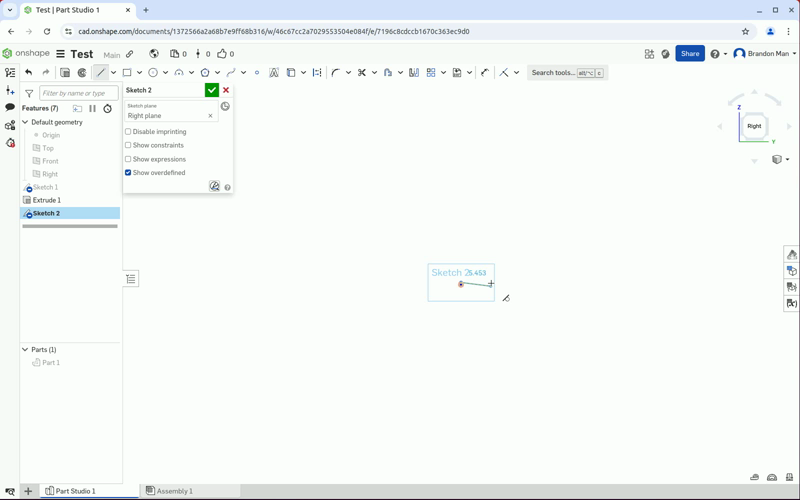
key_down(shift)
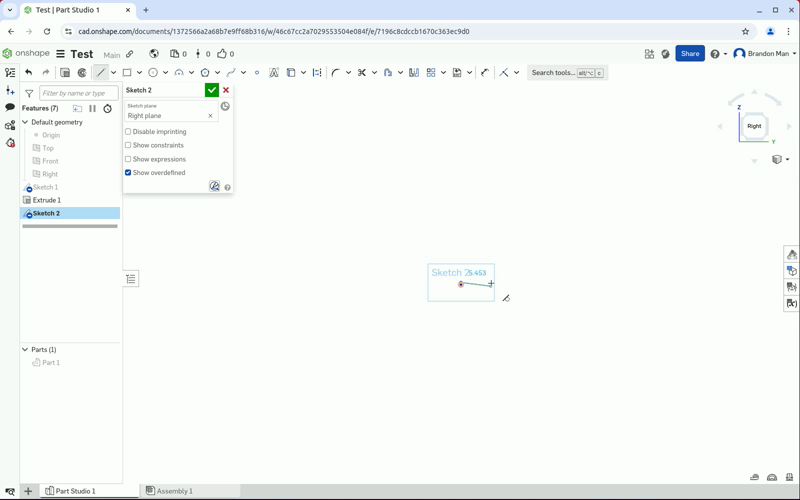
mouse_move(460, 282)
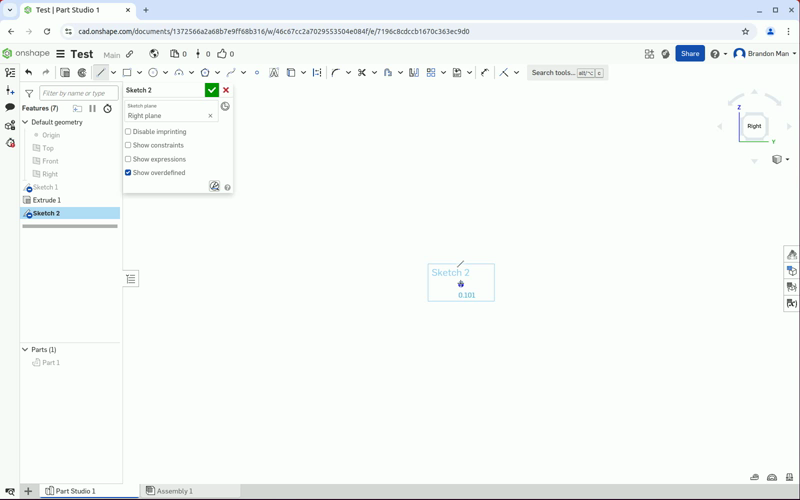
scroll(6)
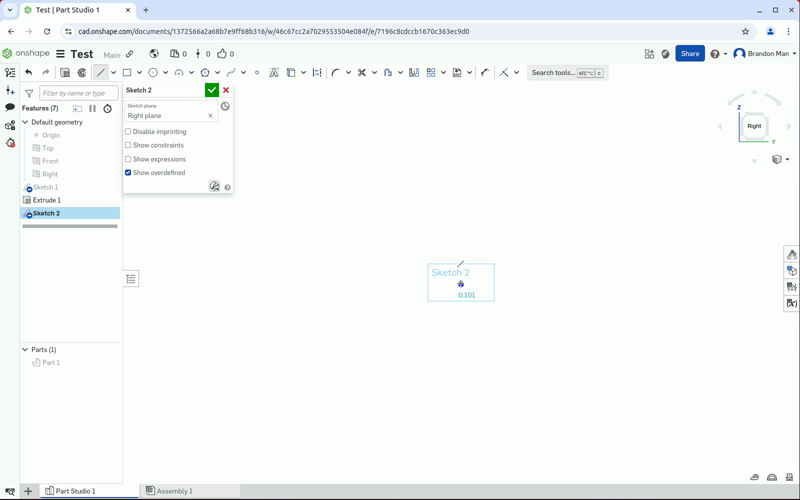
scroll(6)
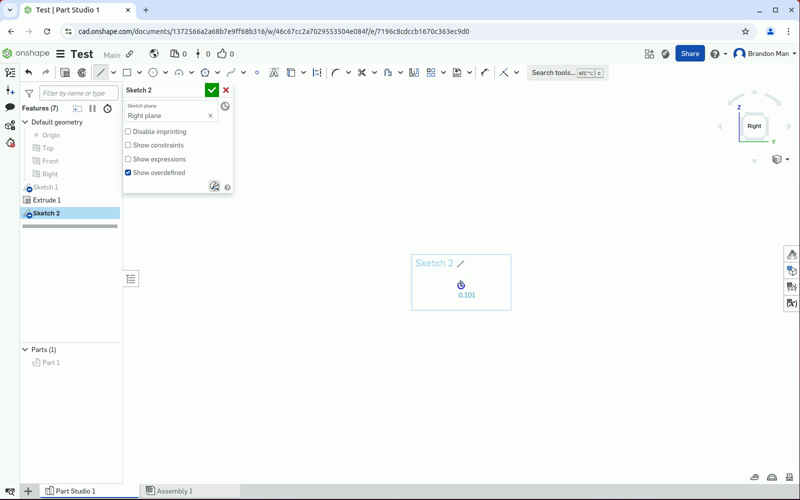
scroll(6)
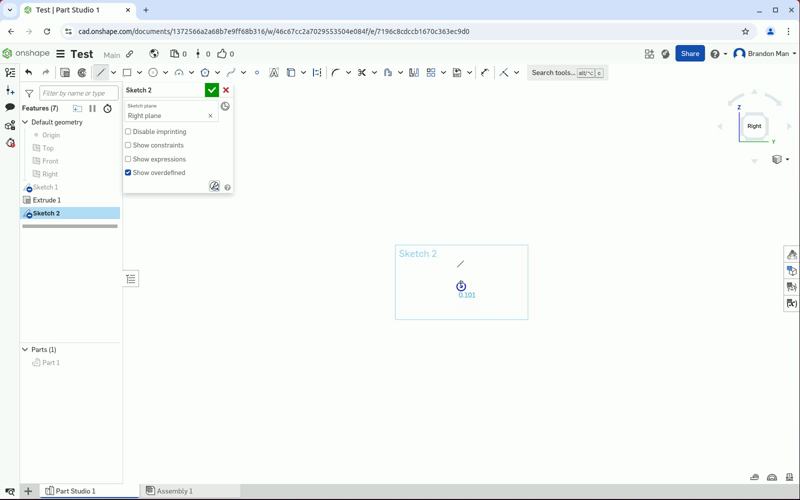
scroll(6)
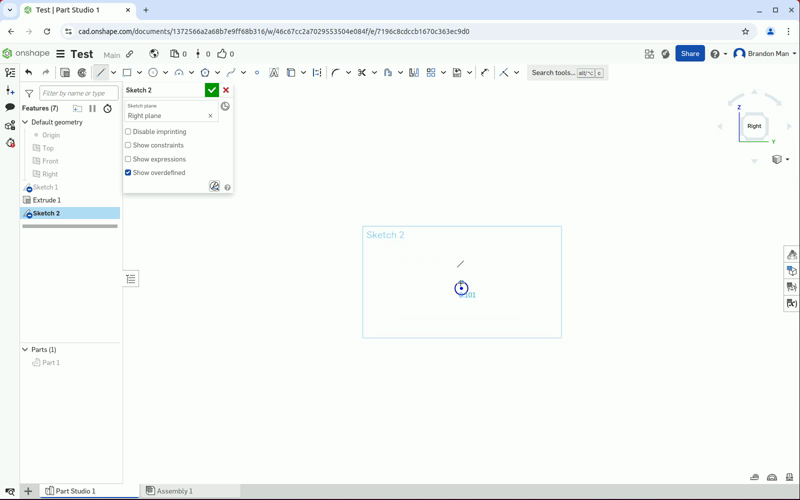
scroll(6)
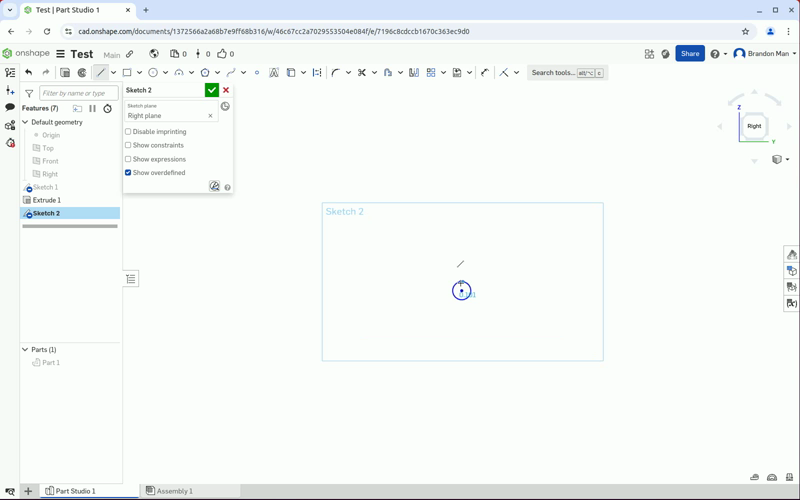
scroll(6)
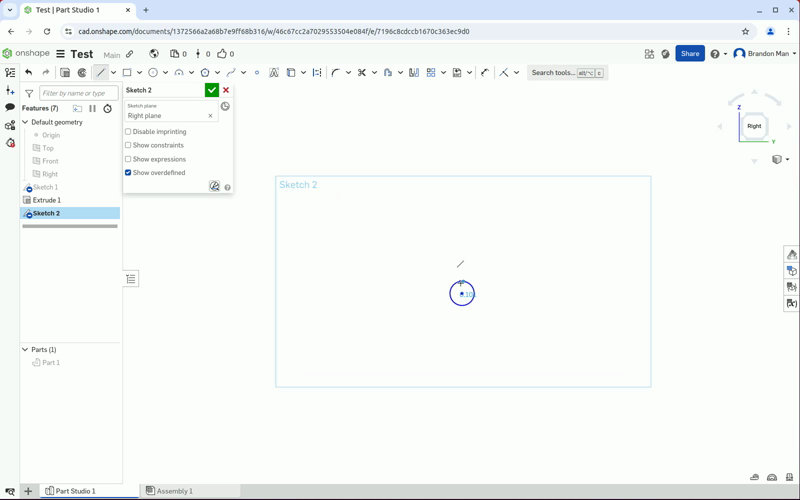
scroll(6)
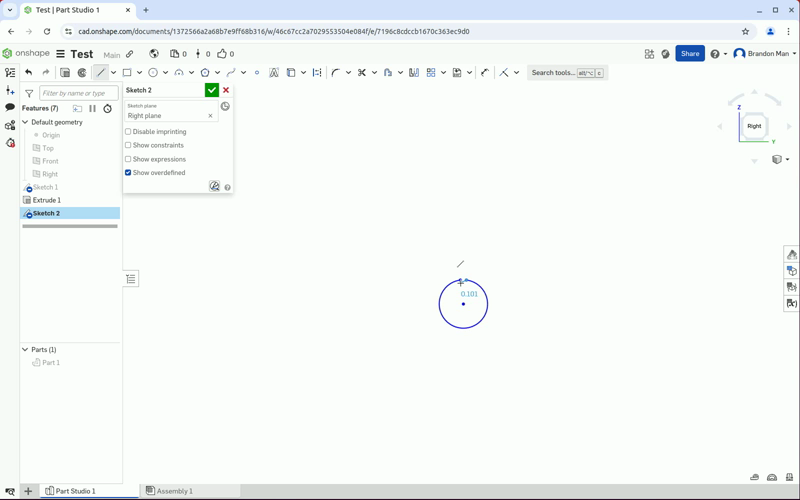
key_up(shift)
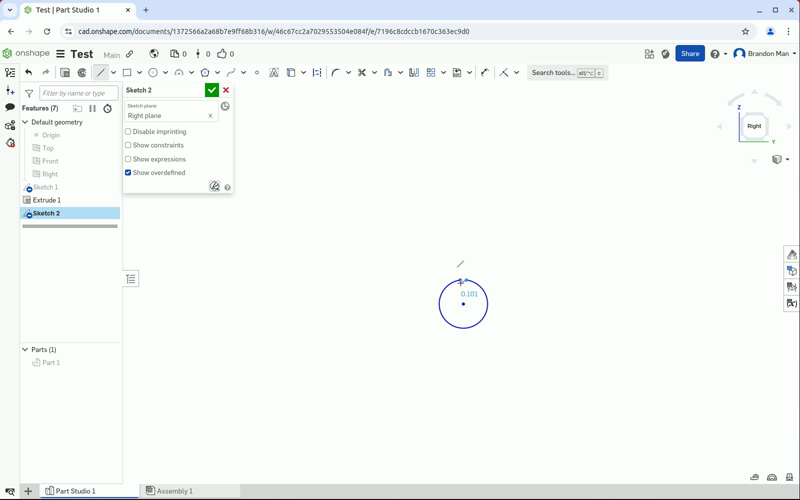
click(460, 282)
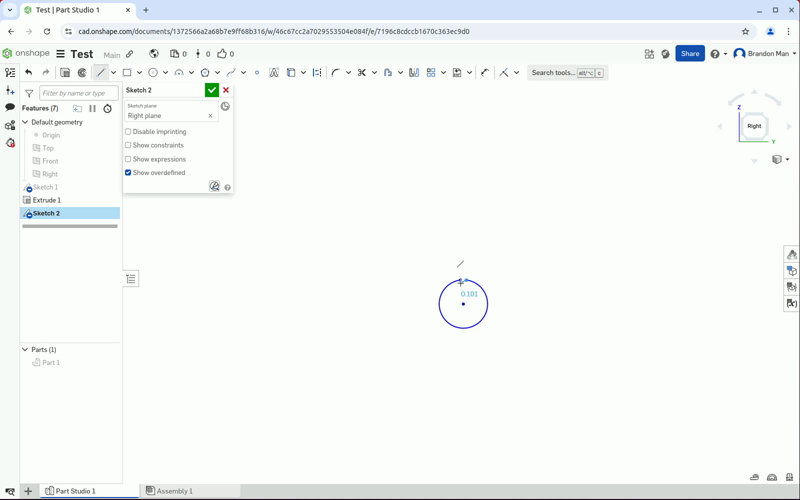
scroll(-6)
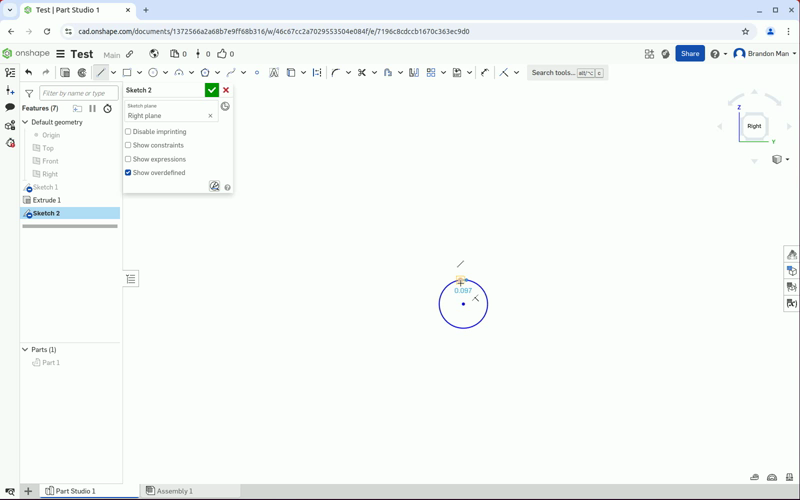
scroll(-6)
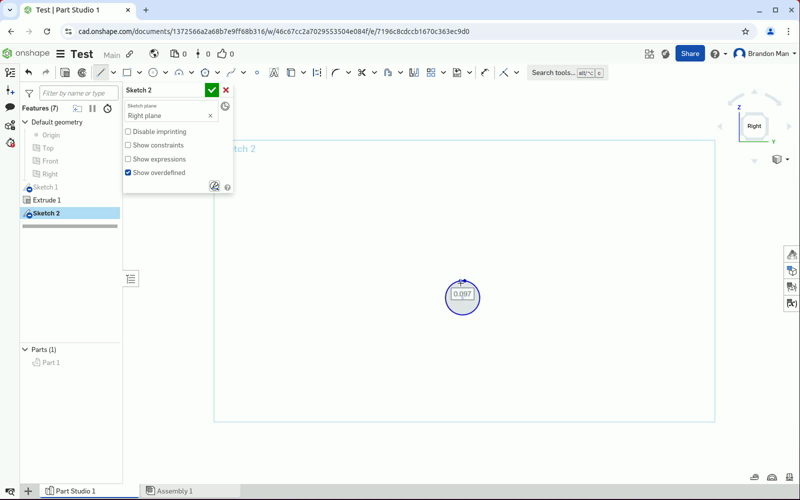
scroll(-6)
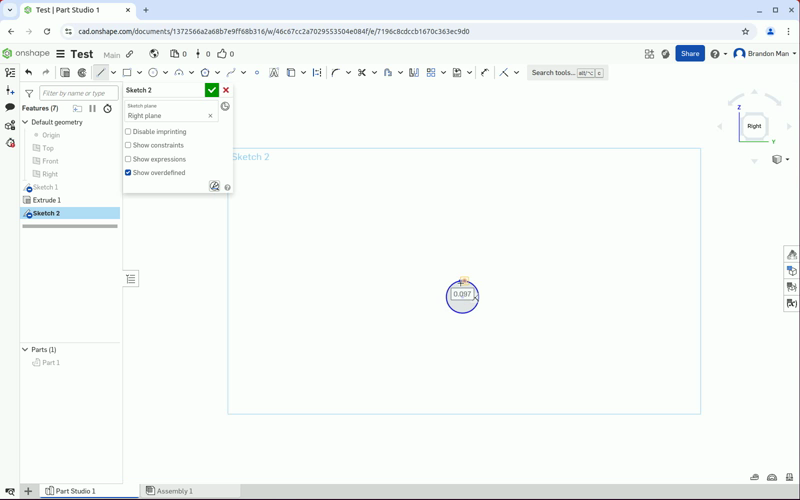
scroll(-6)
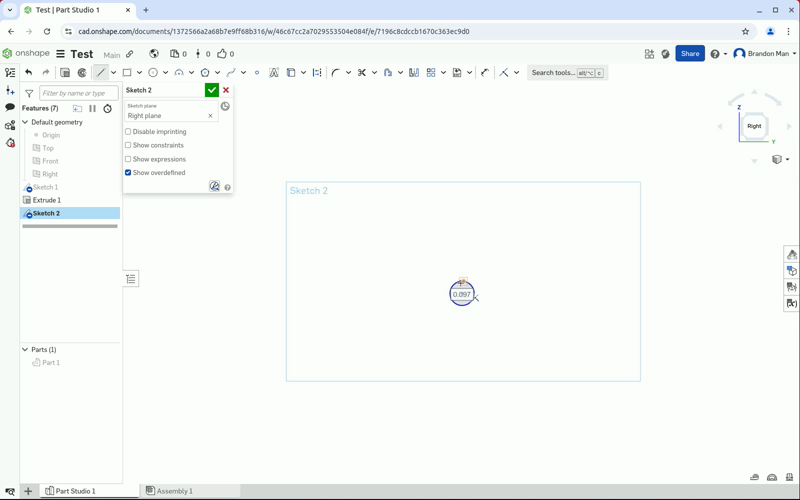
scroll(-6)
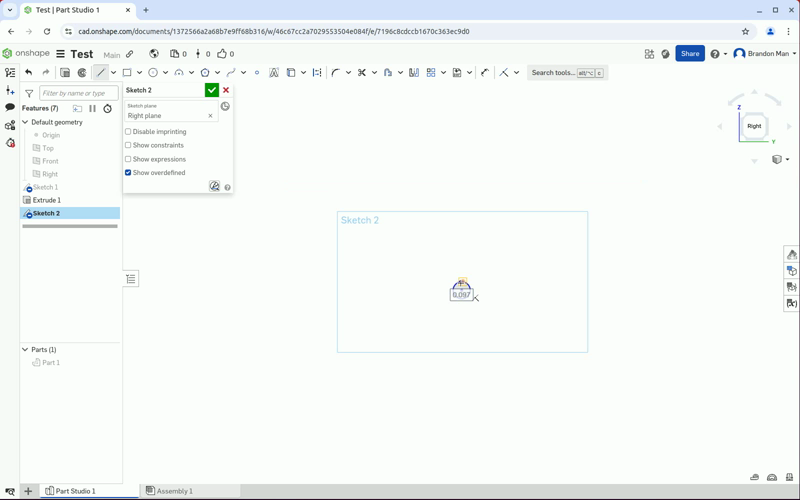
scroll(-6)
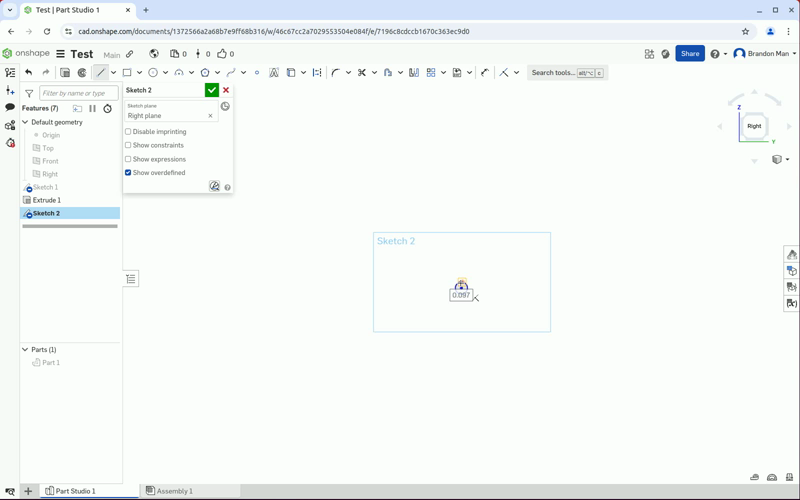
scroll(-6)
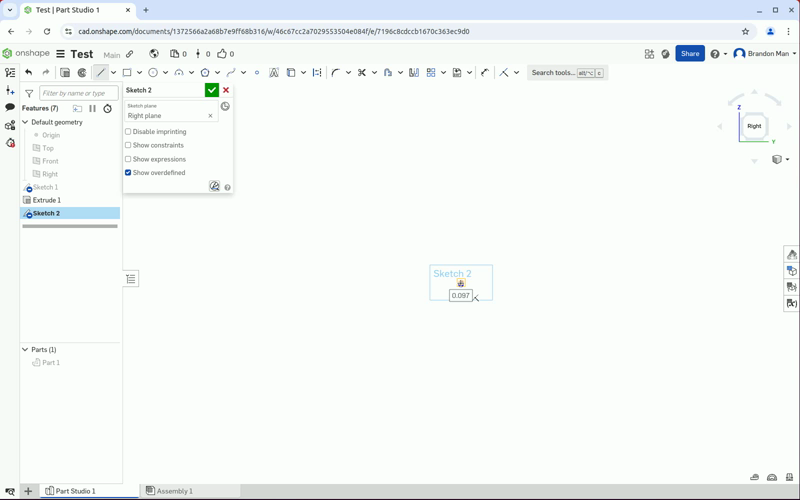
key(esc)
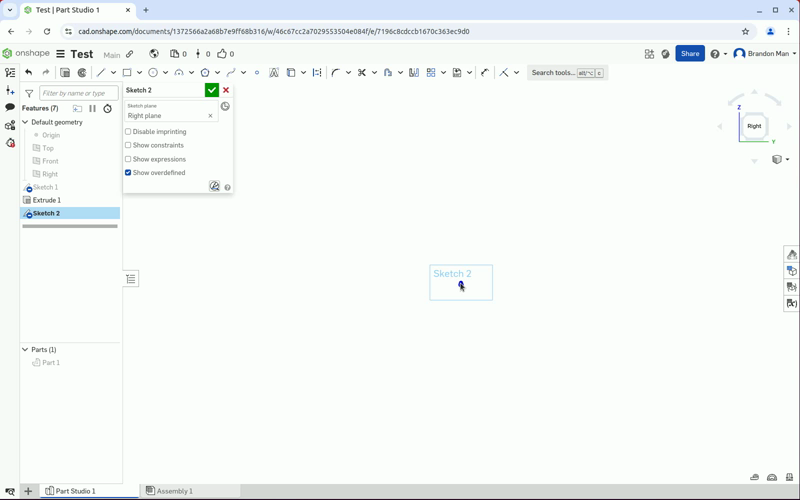
mouse_move(460, 283)
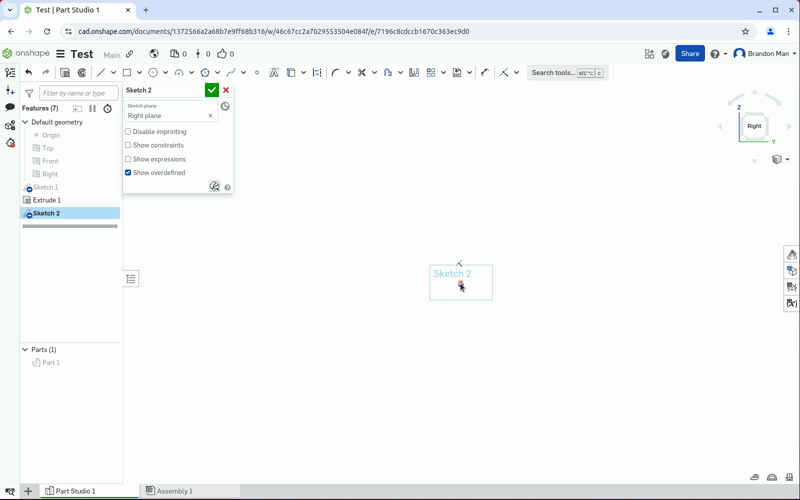
scroll(6)
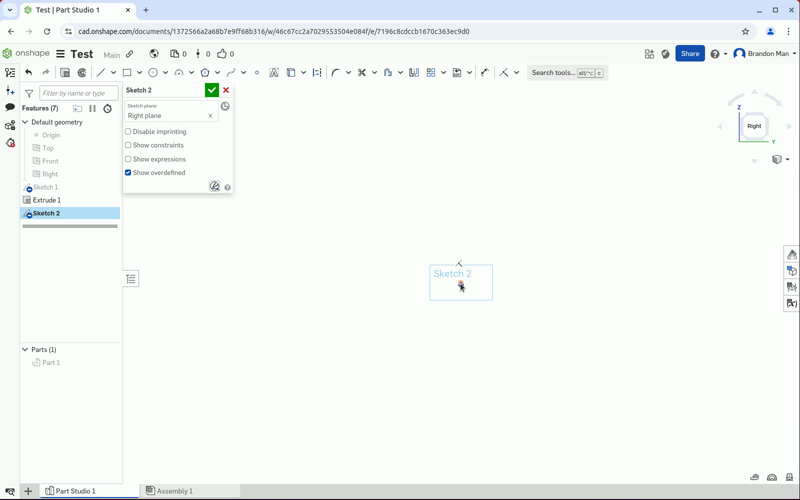
scroll(6)
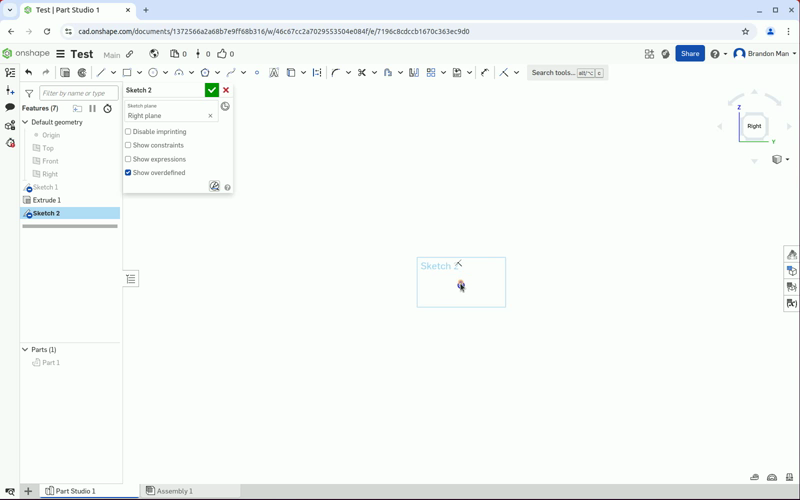
scroll(6)
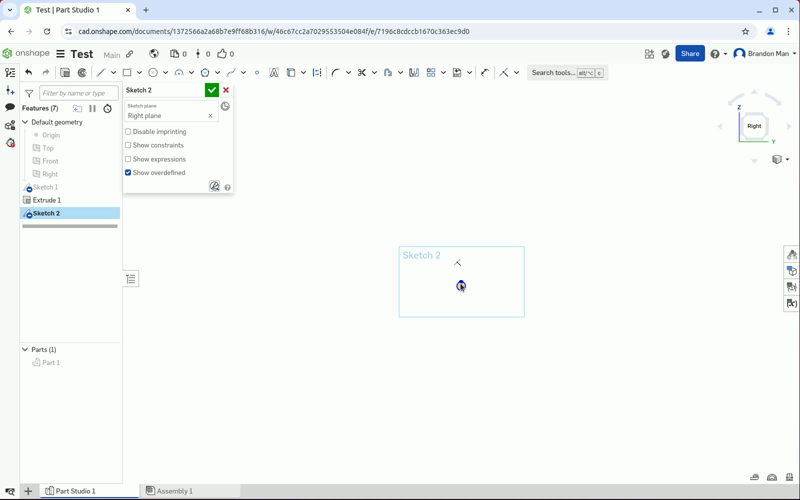
scroll(6)
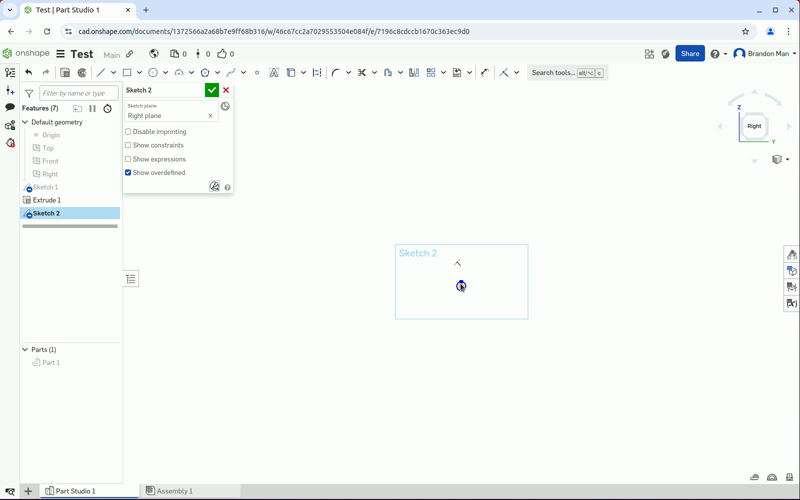
scroll(6)
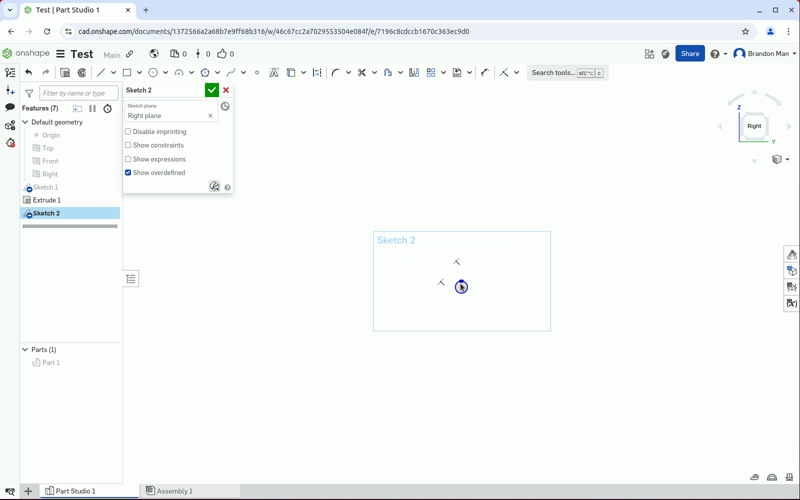
scroll(6)
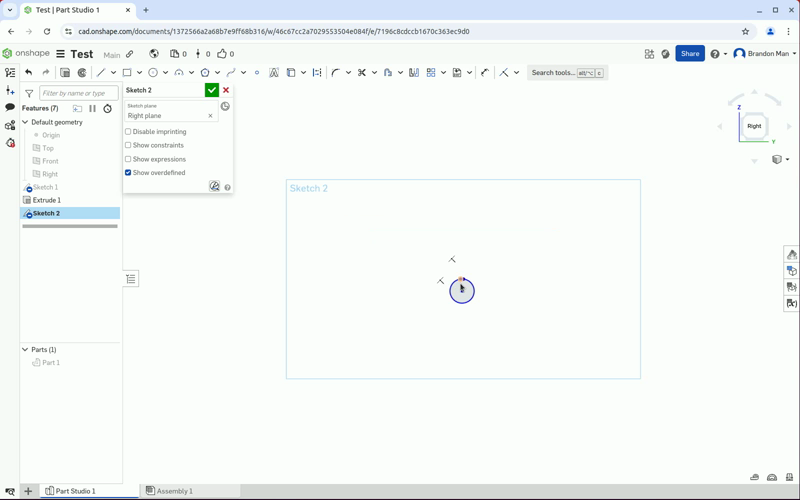
scroll(6)
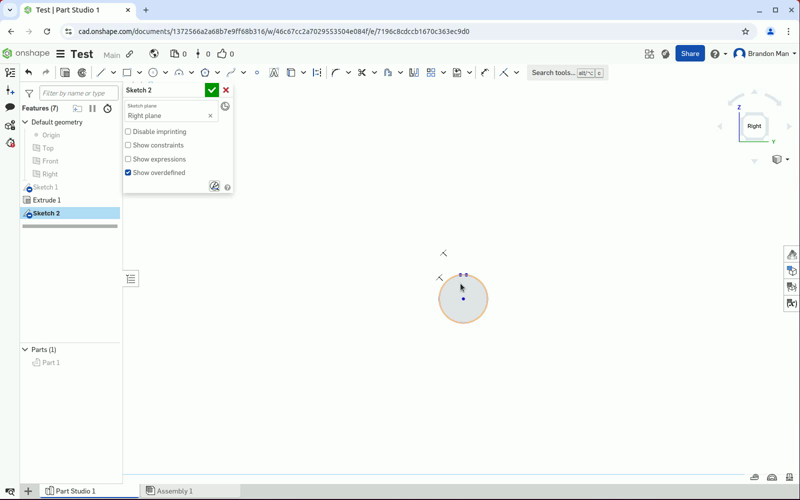
click(460, 283)
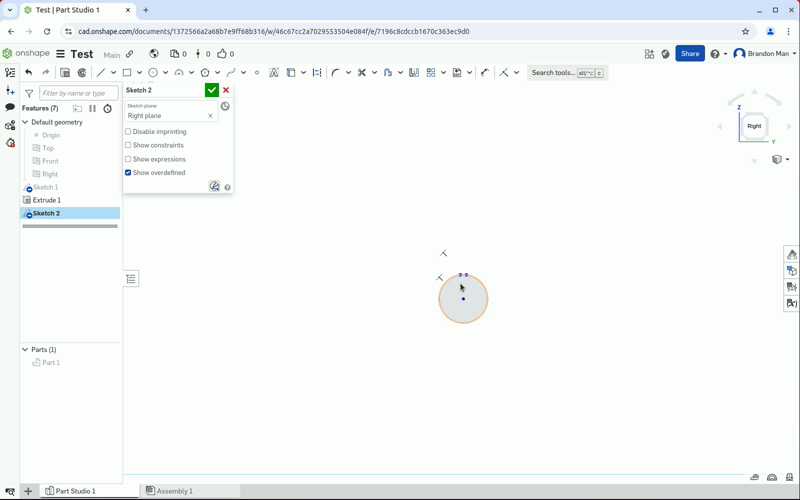
scroll(-6)
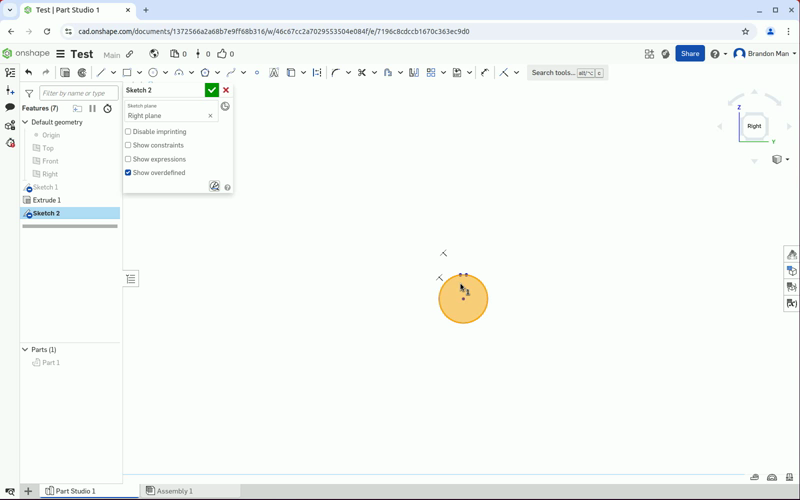
scroll(-6)
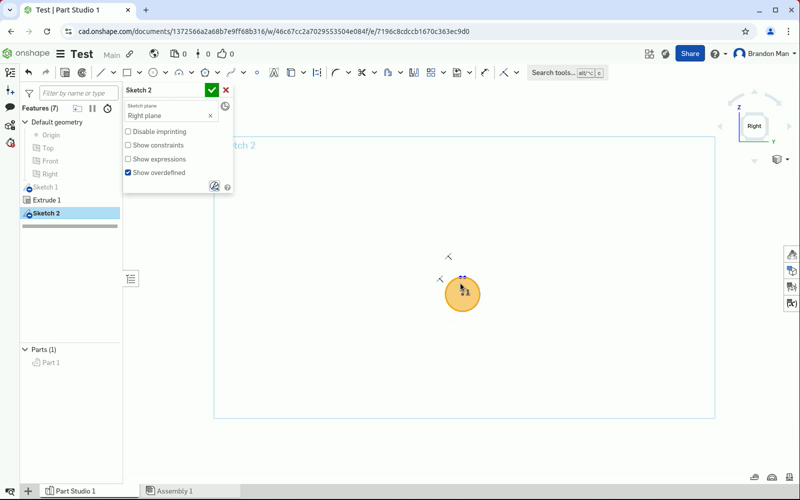
scroll(-6)
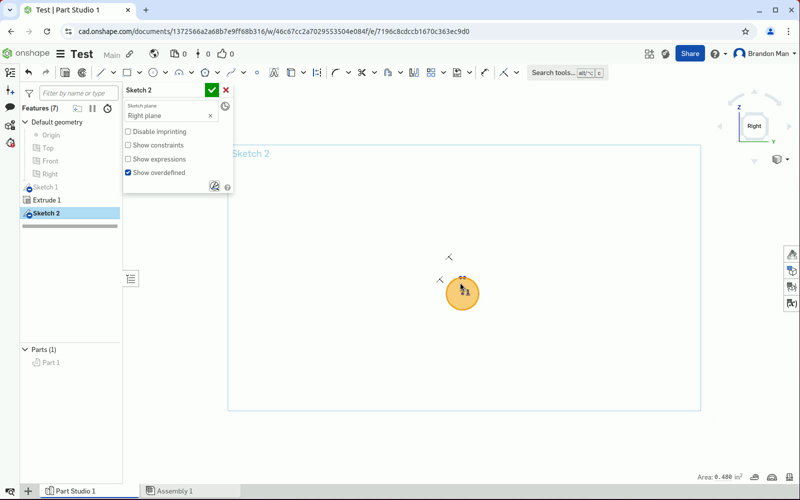
scroll(-6)
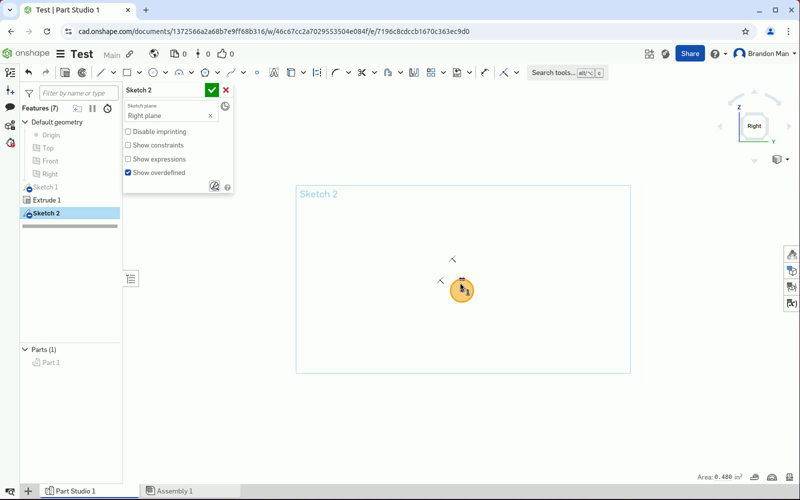
scroll(-6)
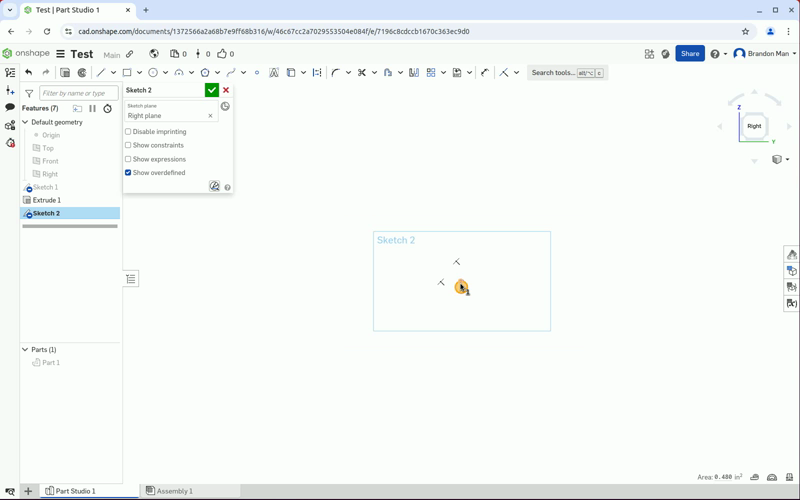
scroll(-6)
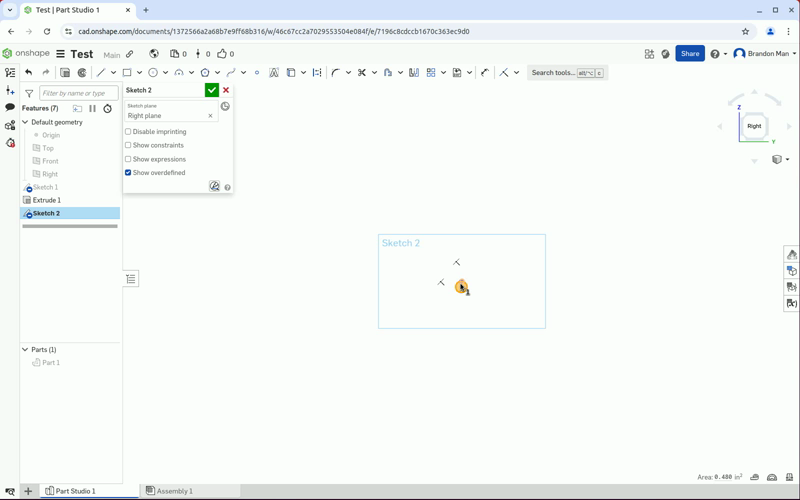
scroll(-6)
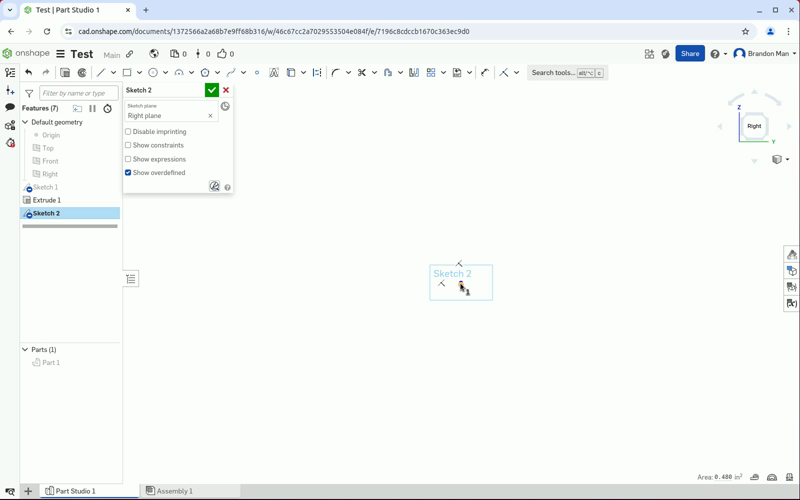
mouse_move(73, 352)
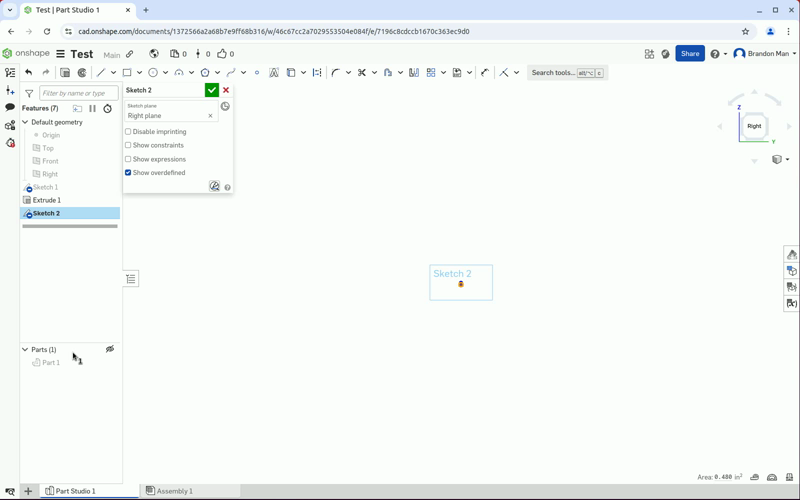
key(shift+y)
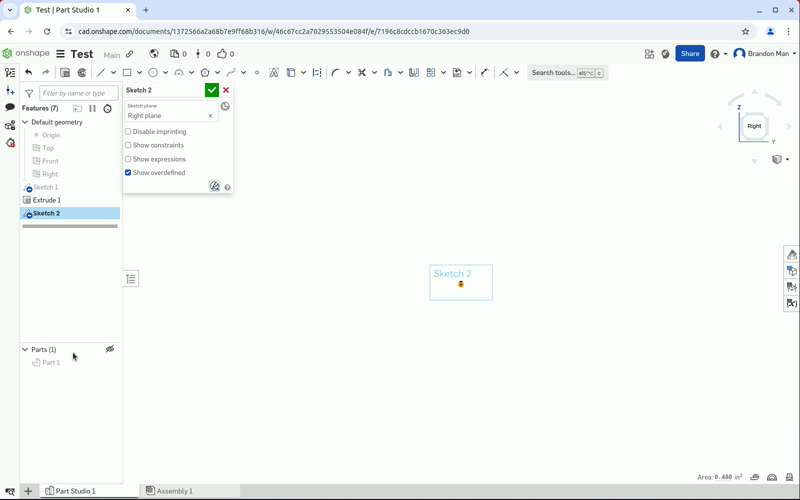
key(shift+e)
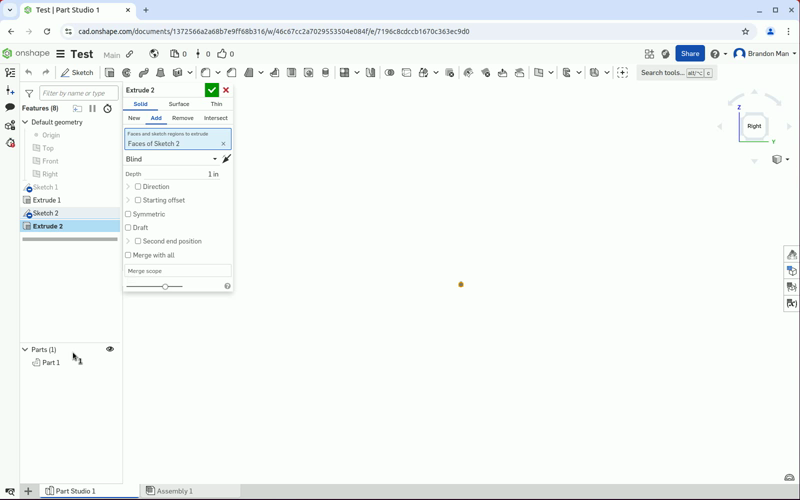
mouse_move(143, 106)
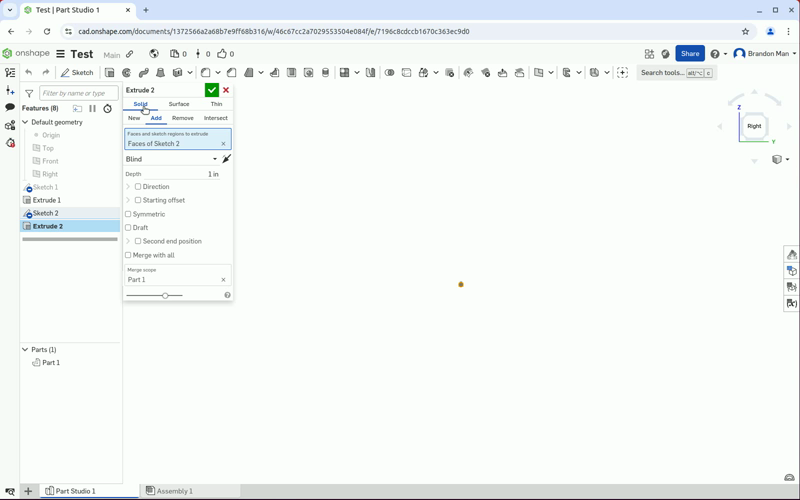
click(143, 106)
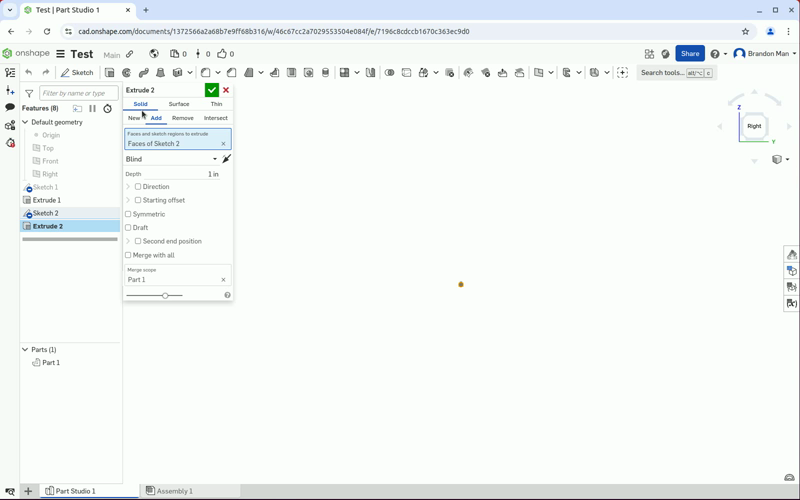
mouse_move(137, 120)
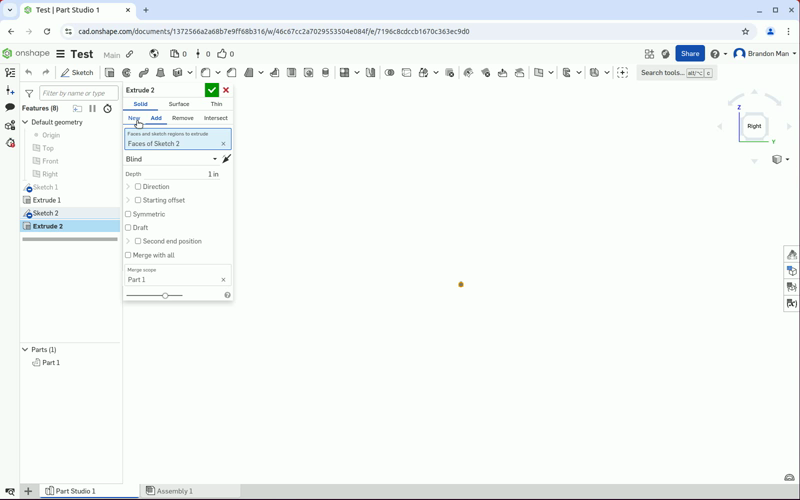
click(137, 120)
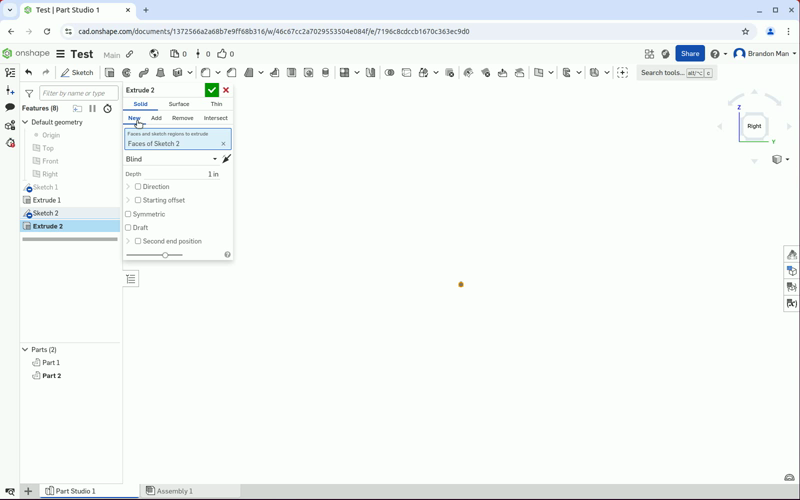
key(tab, 4)
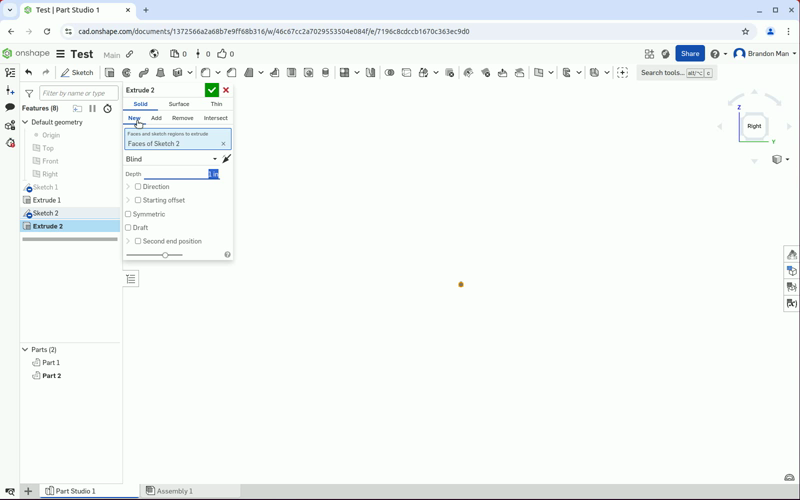
text(0.241)
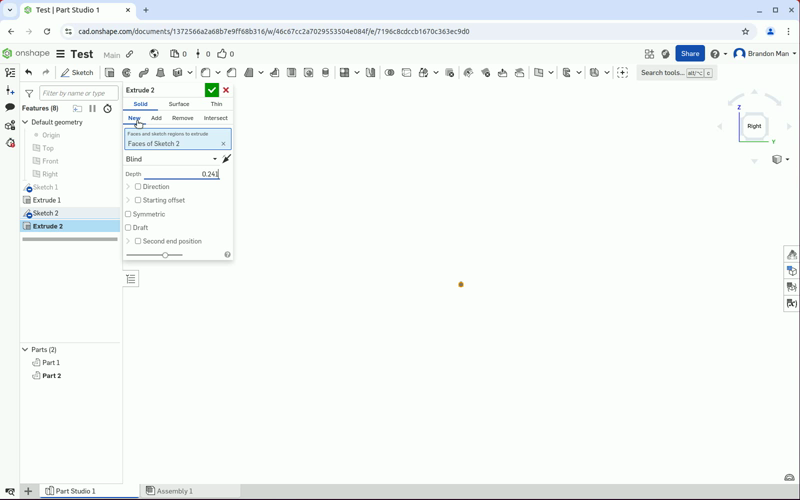
key(enter)
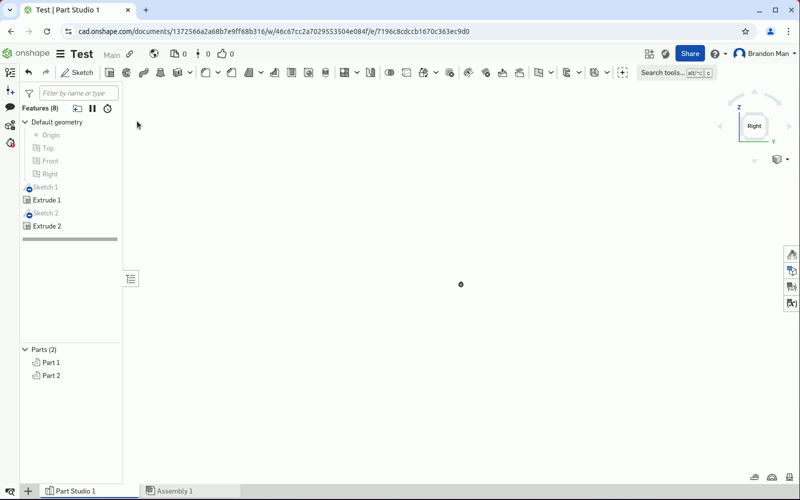
key(shift+h)
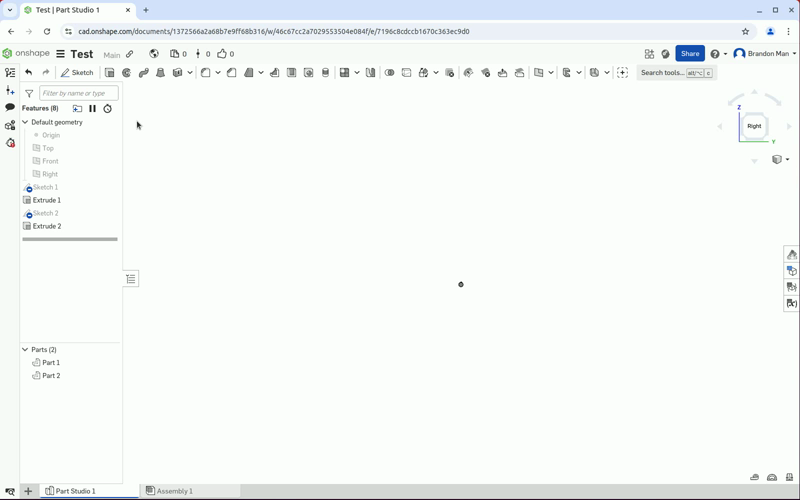
key(shift+h)
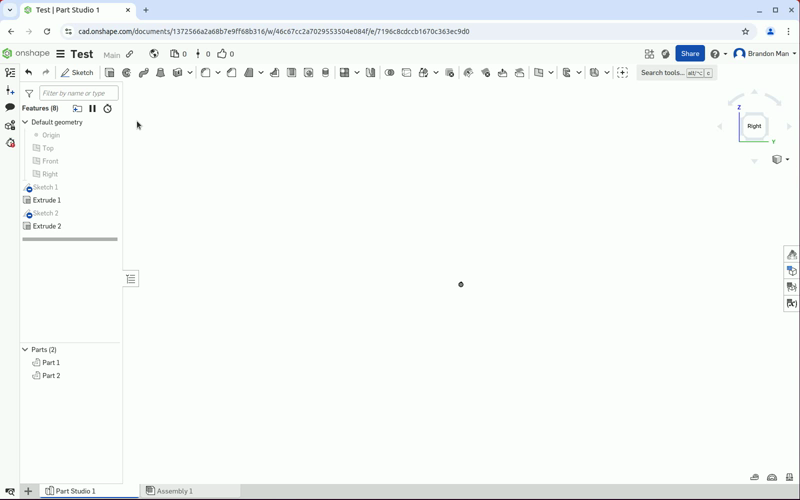
mouse_move(73, 189)
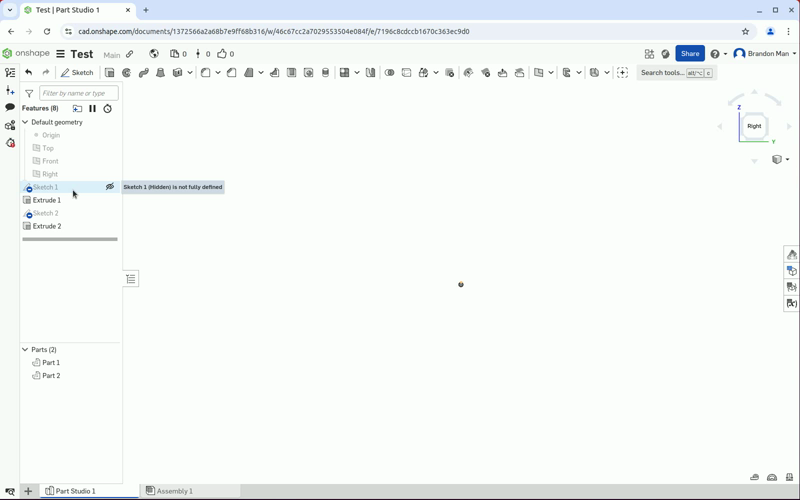
click(73, 189)
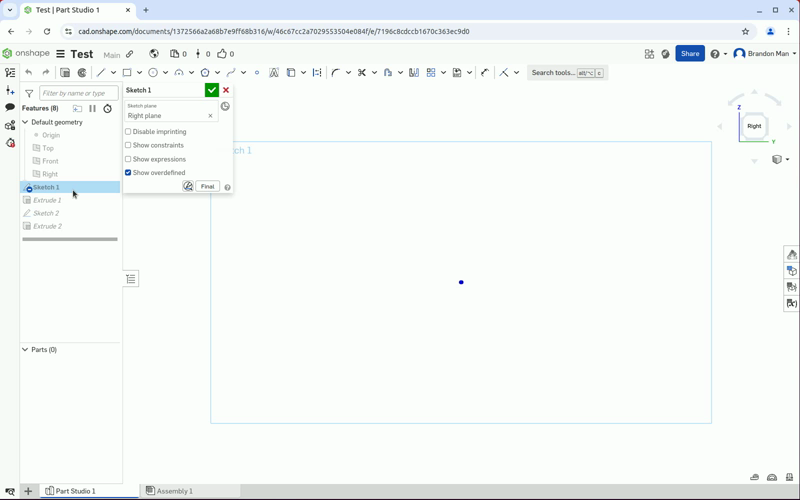
mouse_move(229, 92)
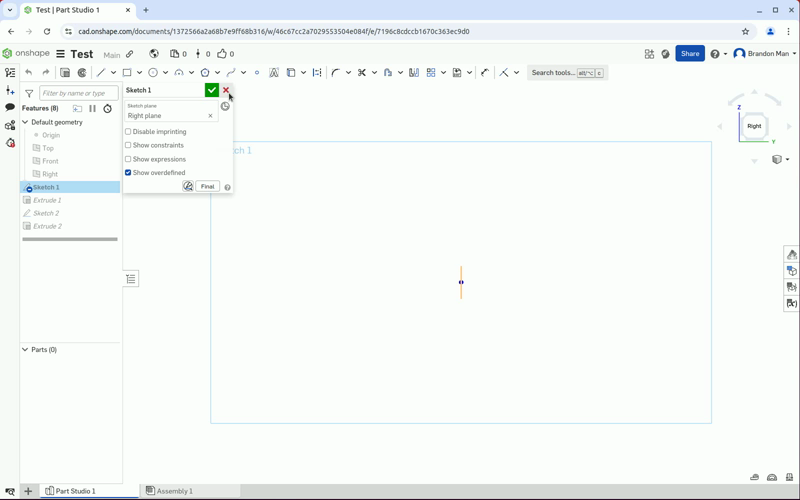
click(229, 92)
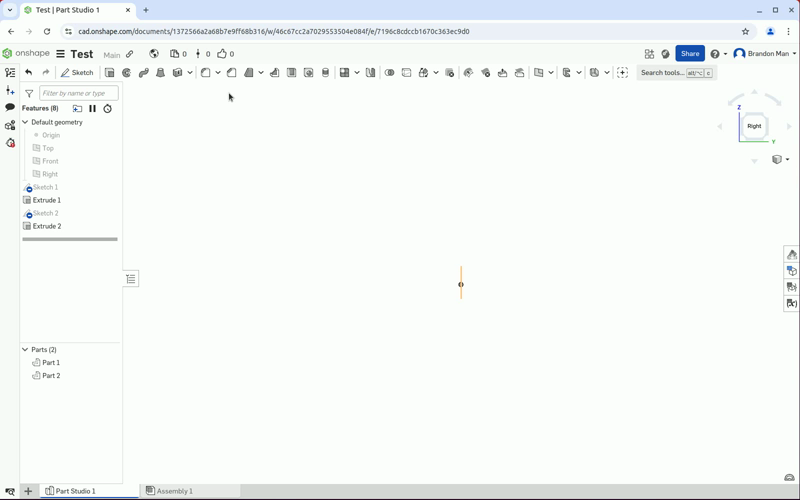
mouse_move(541, 75)
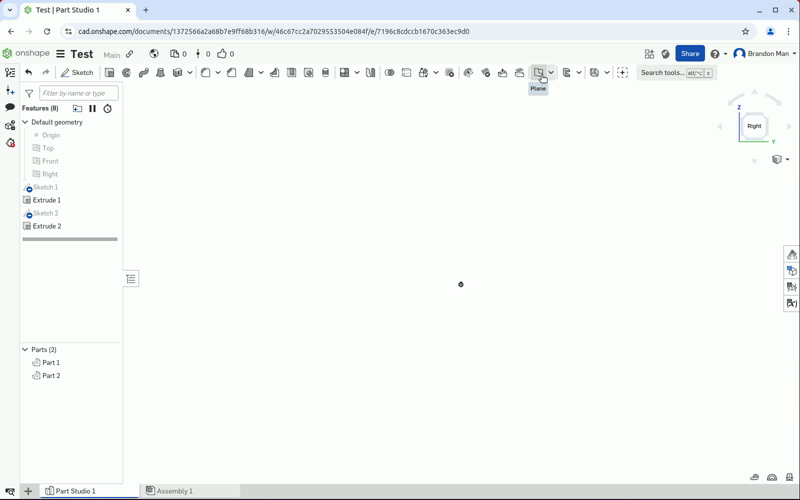
click(541, 75)
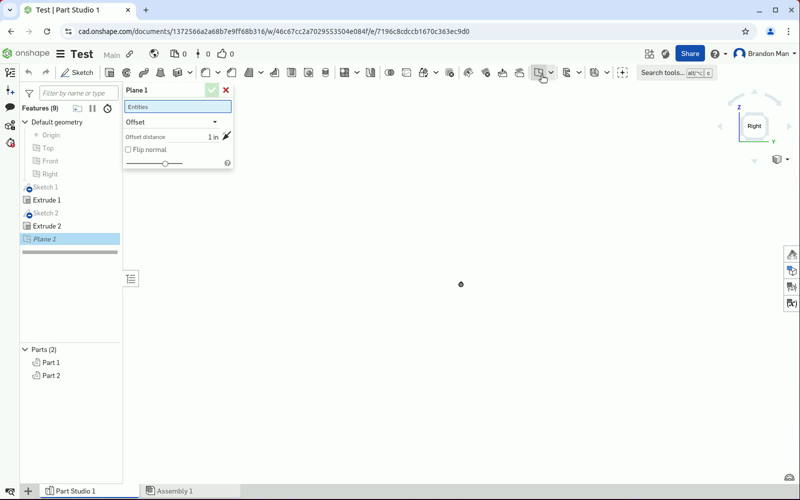
mouse_move(73, 176)
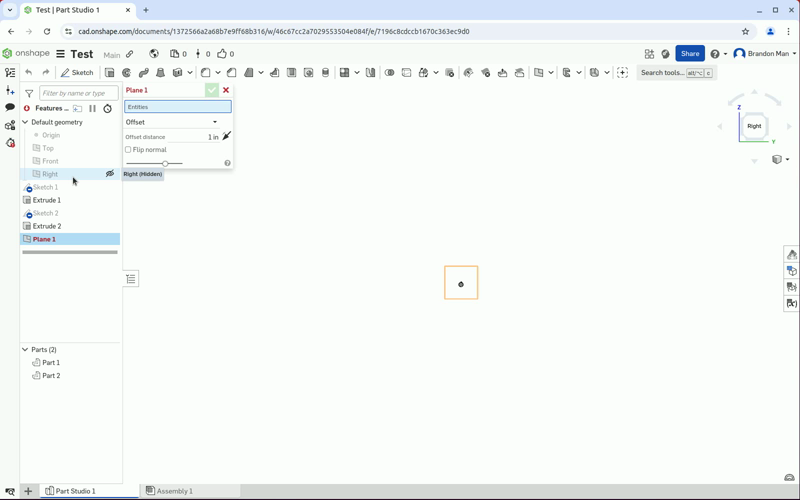
click(73, 176)
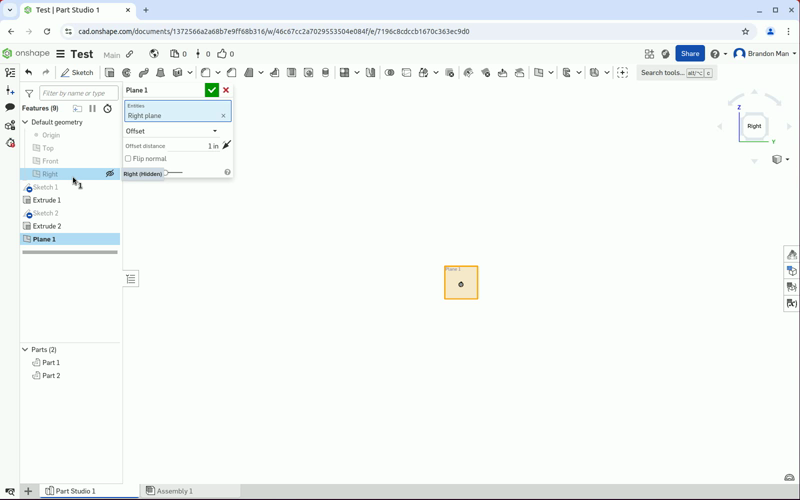
key(tab, 2)
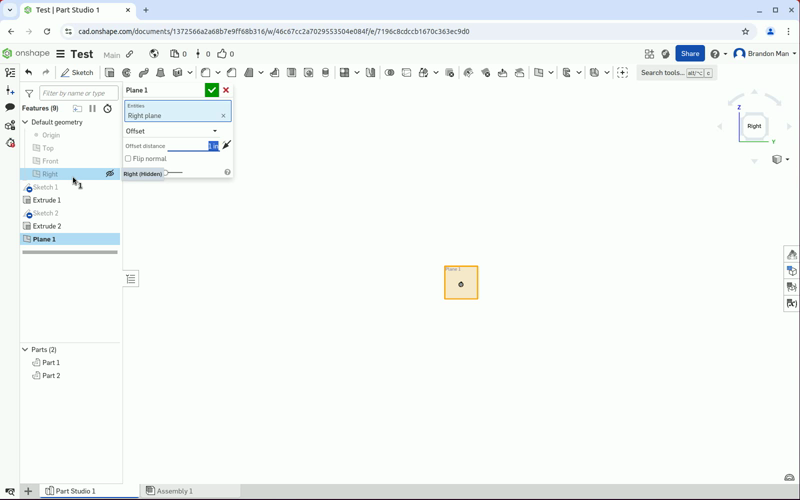
text(0.246)
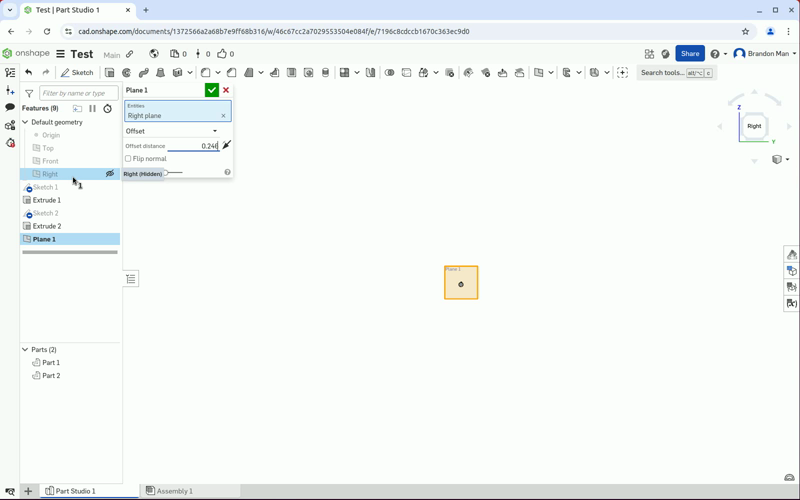
key(enter, 2)
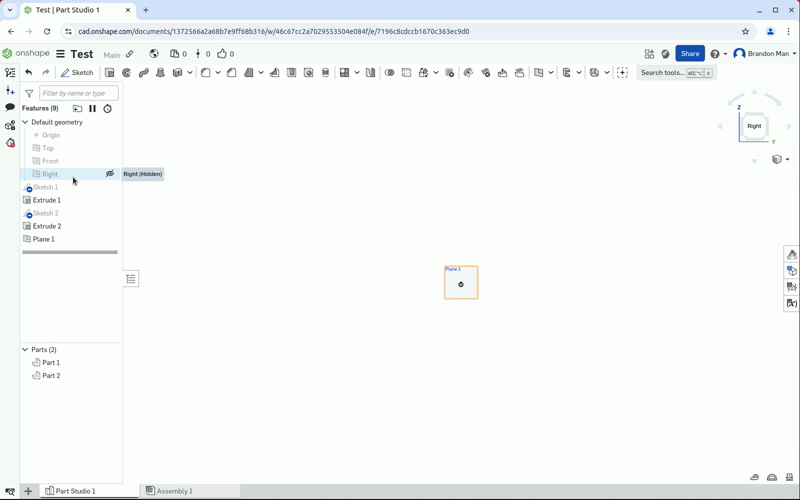
key(shift+s)
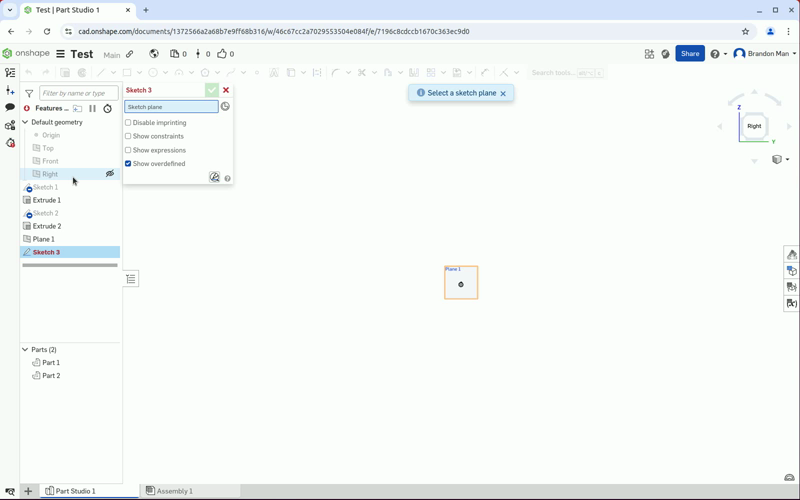
mouse_move(73, 241)
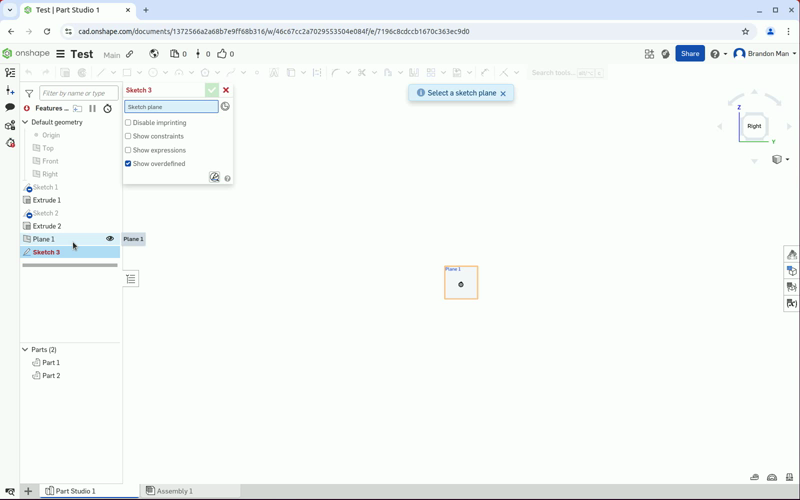
click(73, 241)
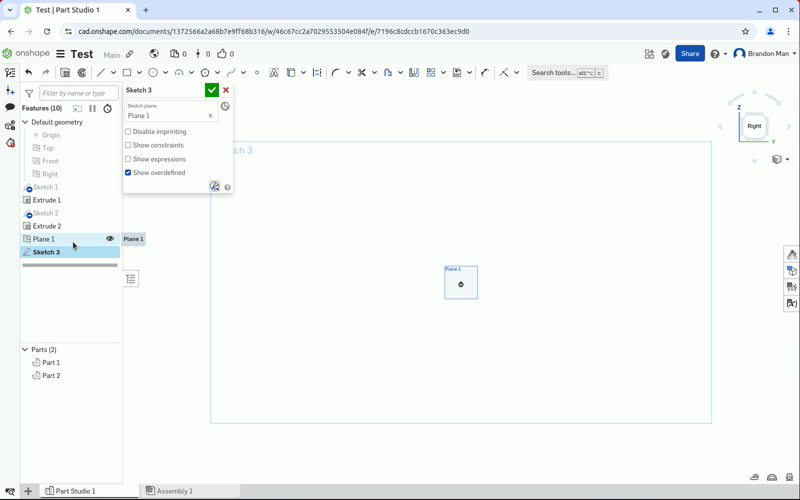
mouse_move(73, 352)
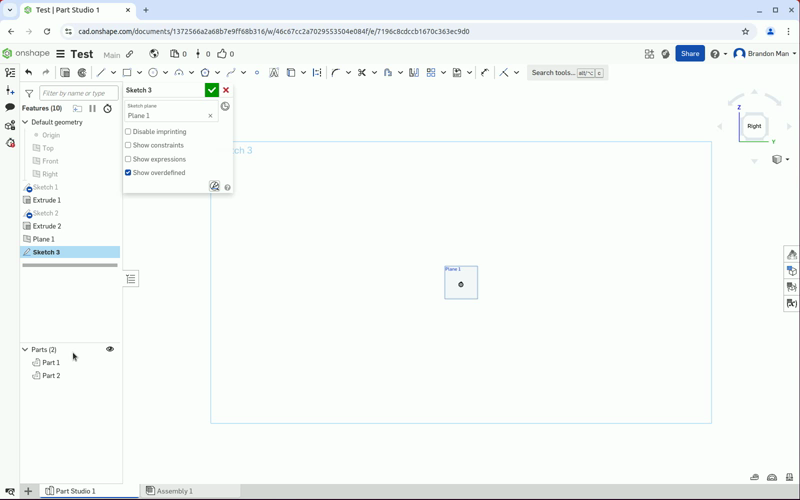
key(y)
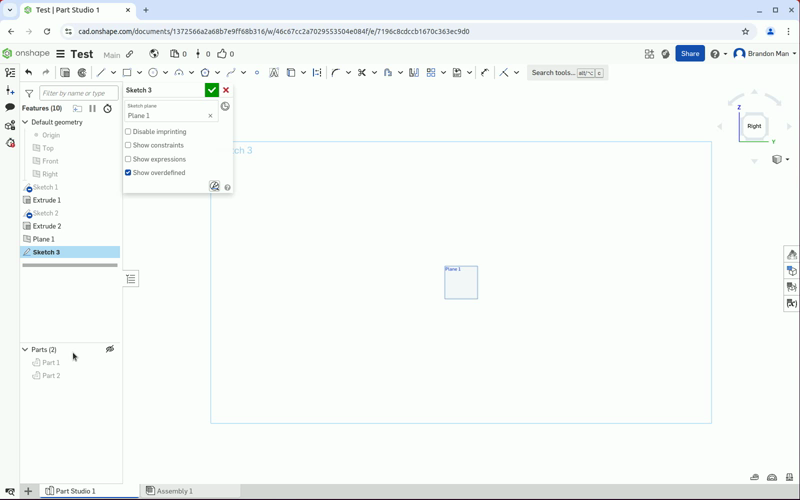
key(c)
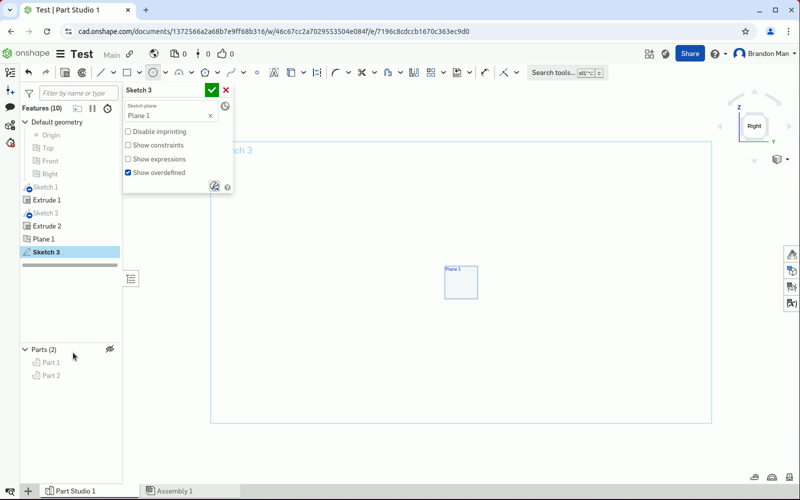
key_down(shift)
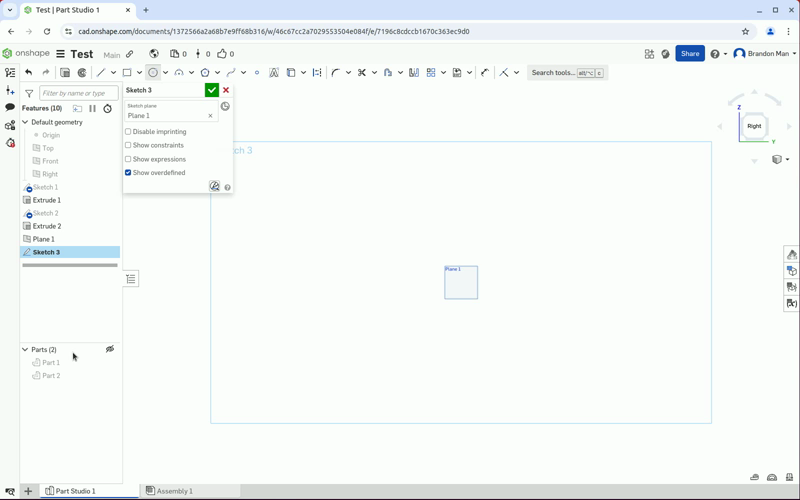
mouse_move(461, 284)
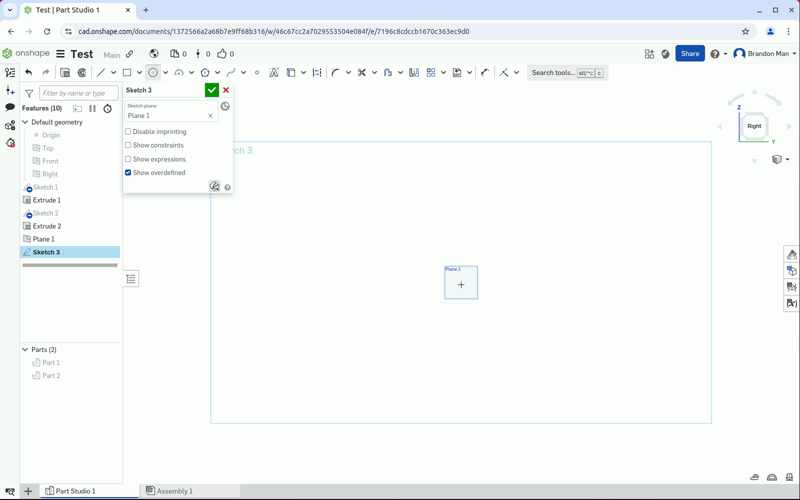
click(461, 284)
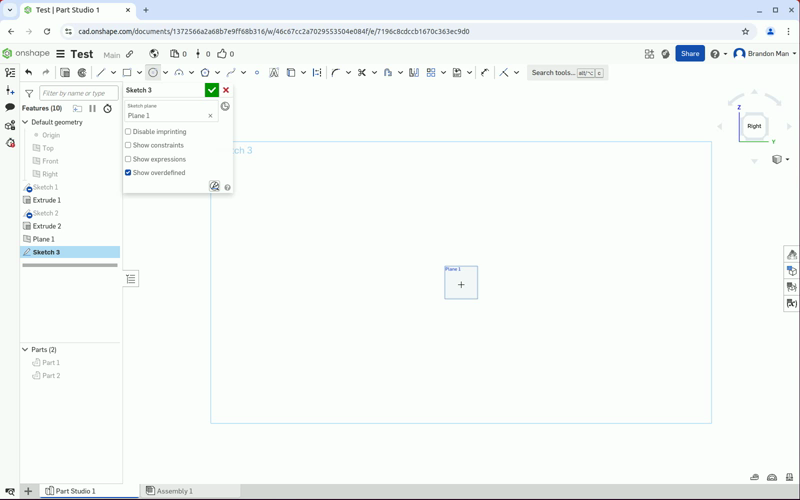
key_up(shift)
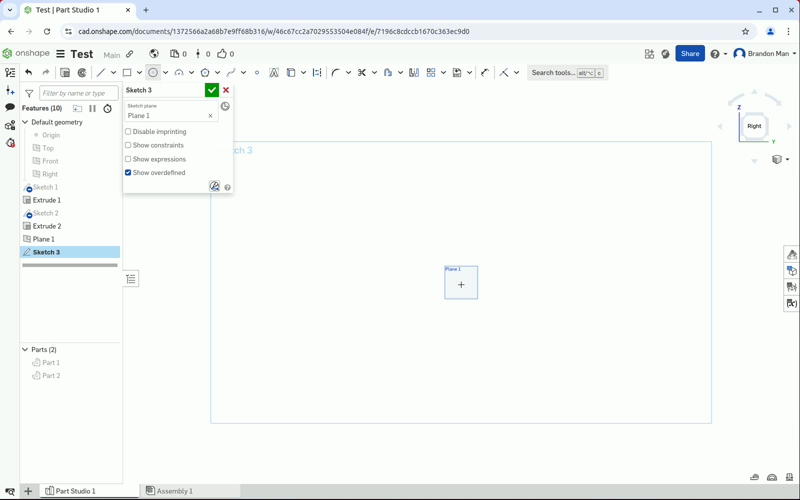
mouse_move(463, 284)
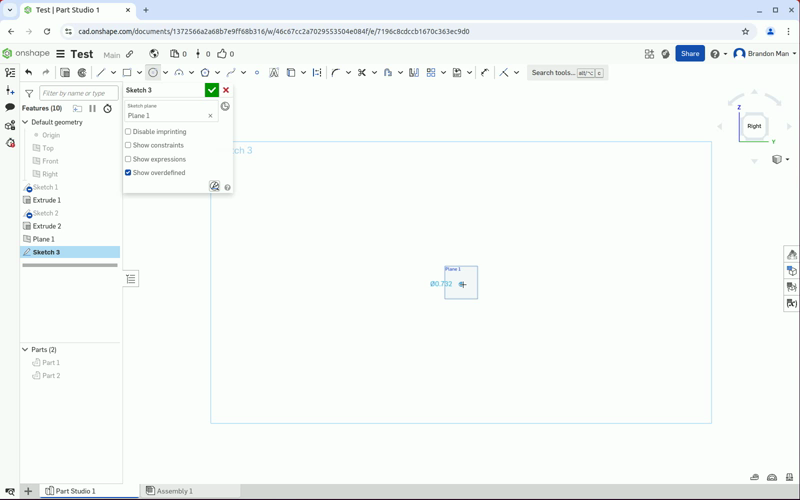
scroll(6)
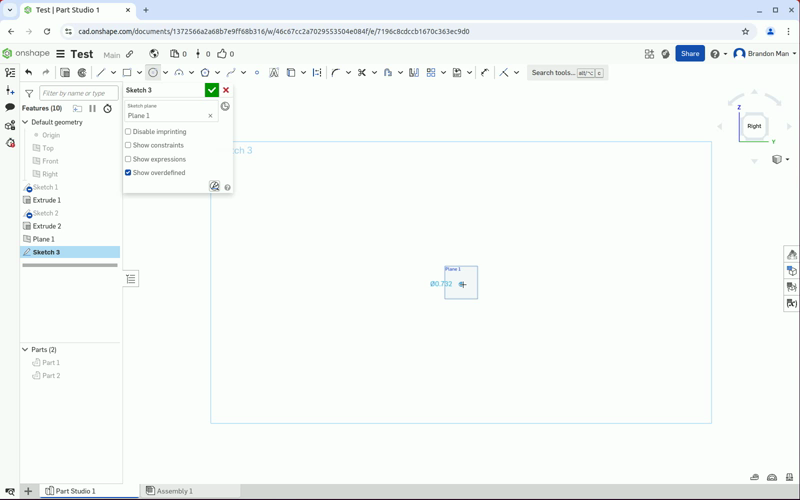
scroll(6)
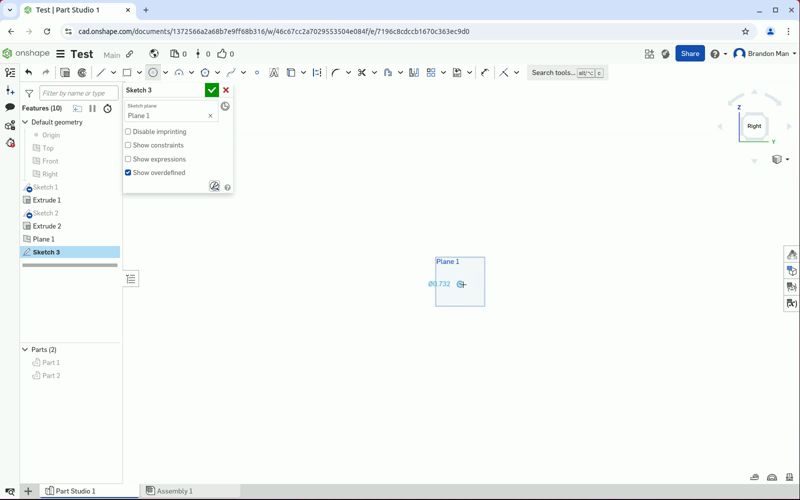
scroll(6)
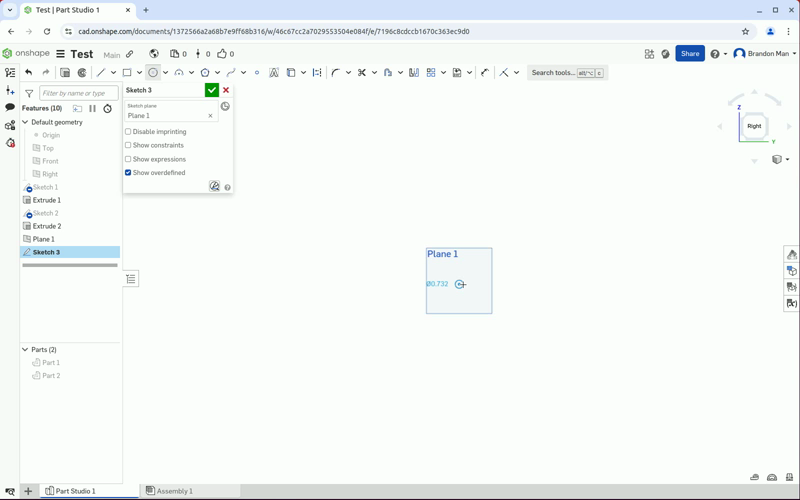
scroll(6)
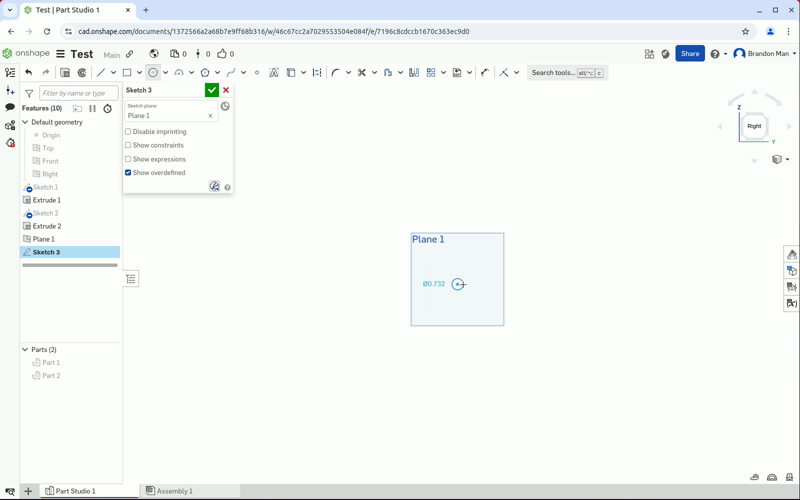
scroll(6)
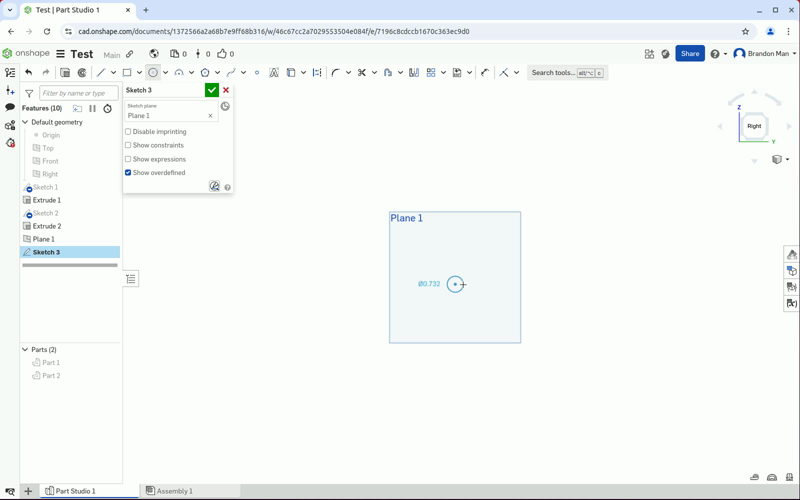
scroll(6)
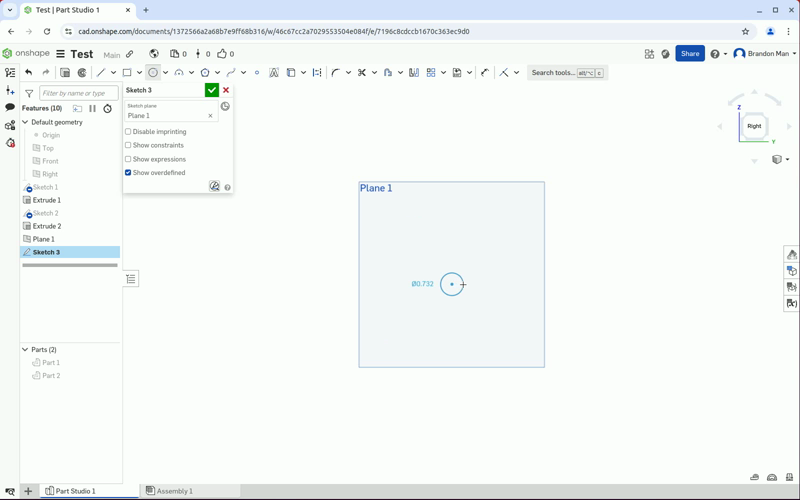
scroll(6)
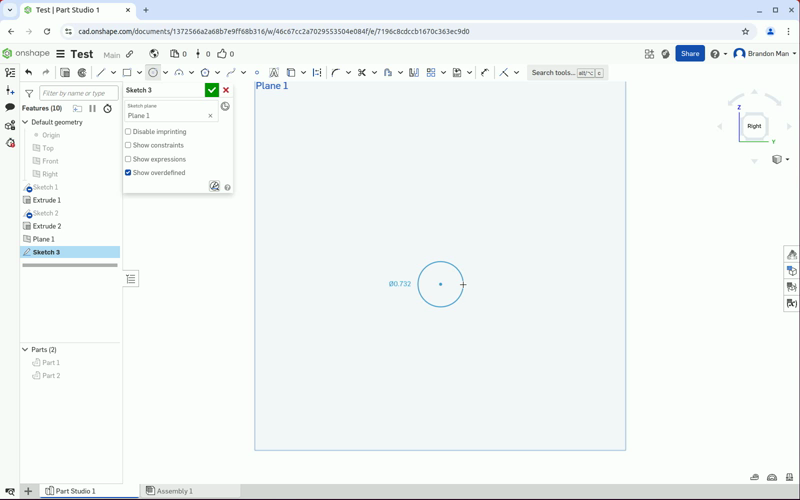
click(463, 284)
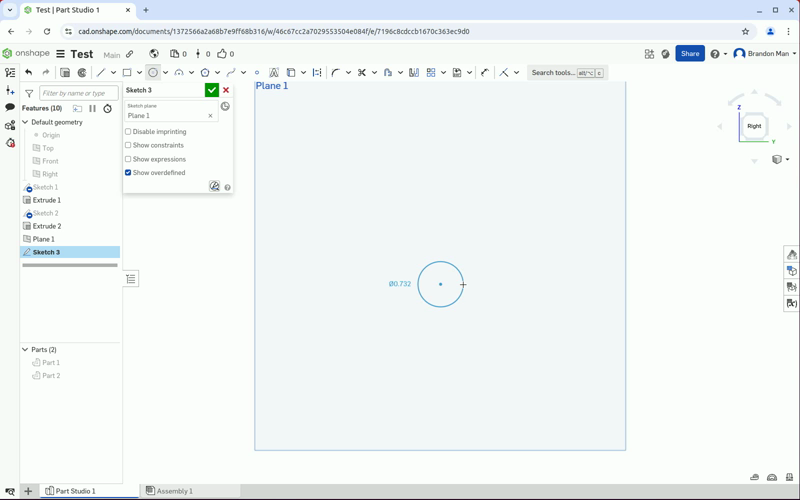
scroll(-6)
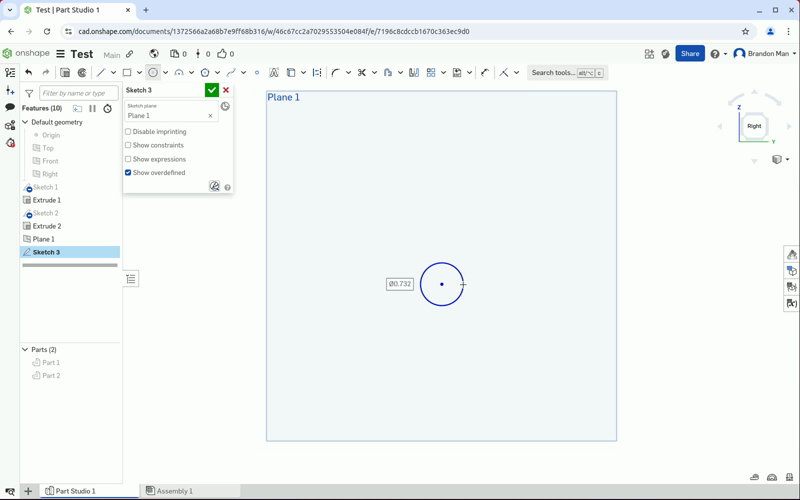
scroll(-6)
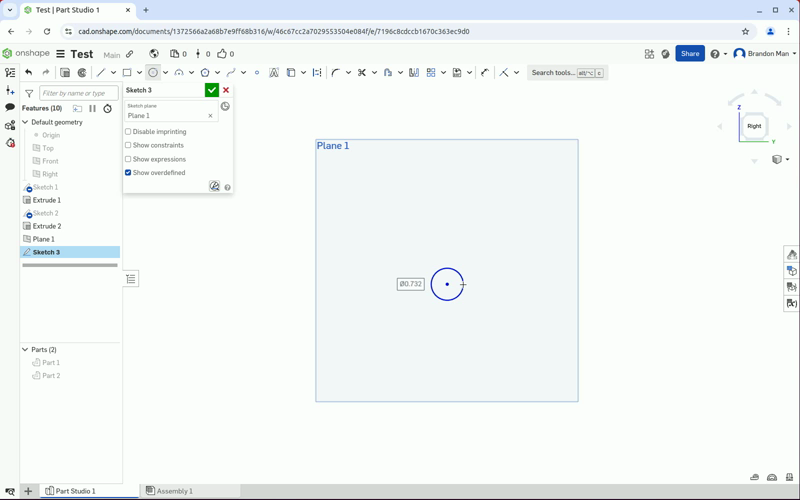
scroll(-6)
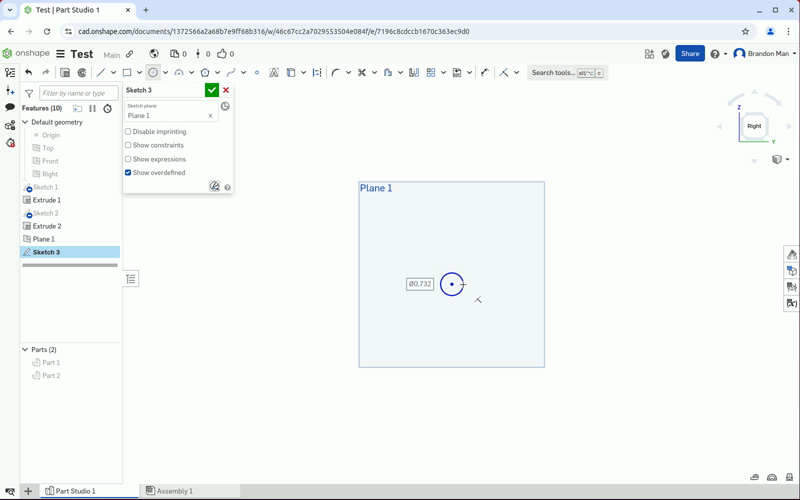
scroll(-6)
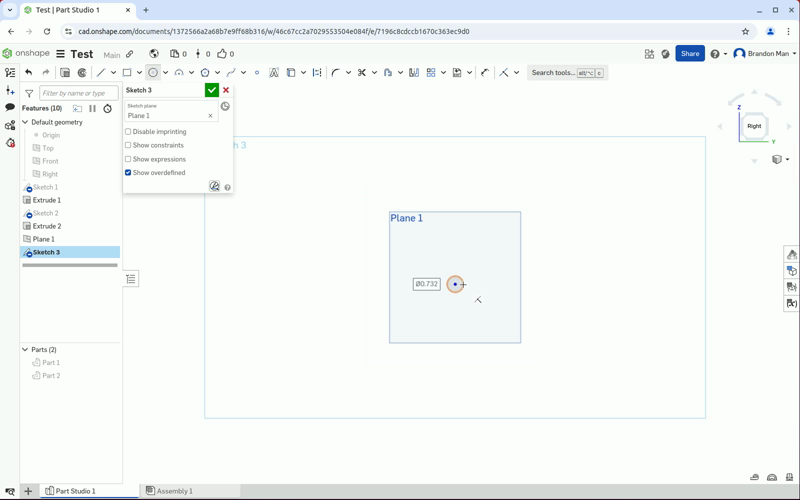
scroll(-6)
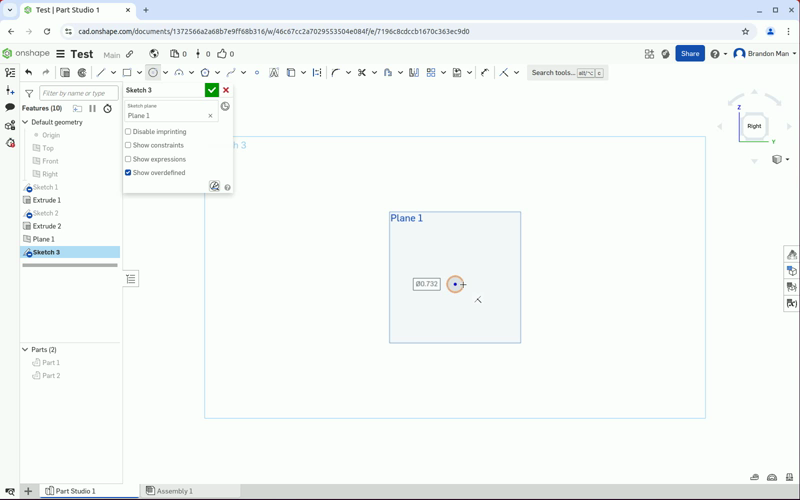
scroll(-6)
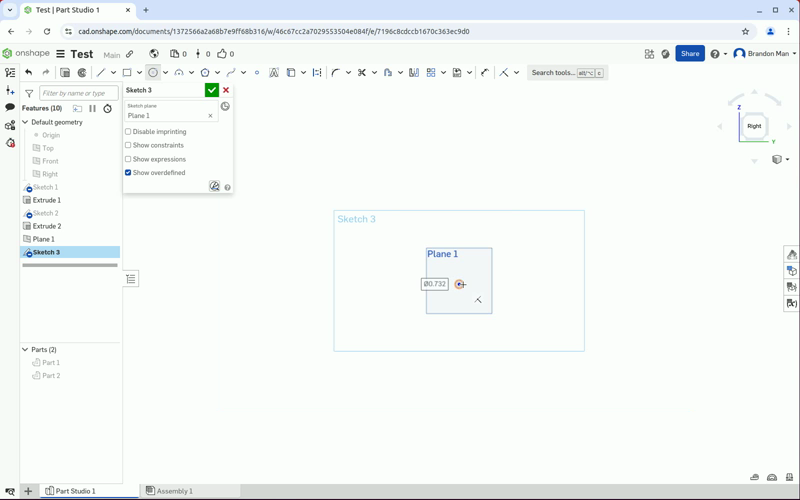
scroll(-6)
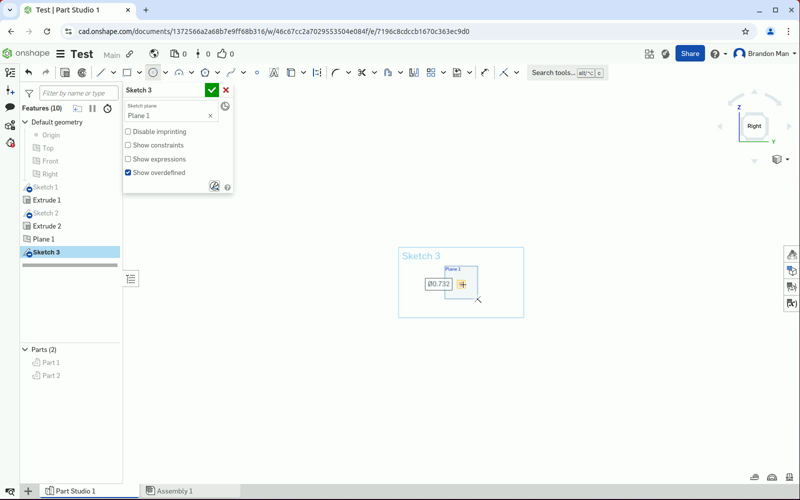
key(esc)
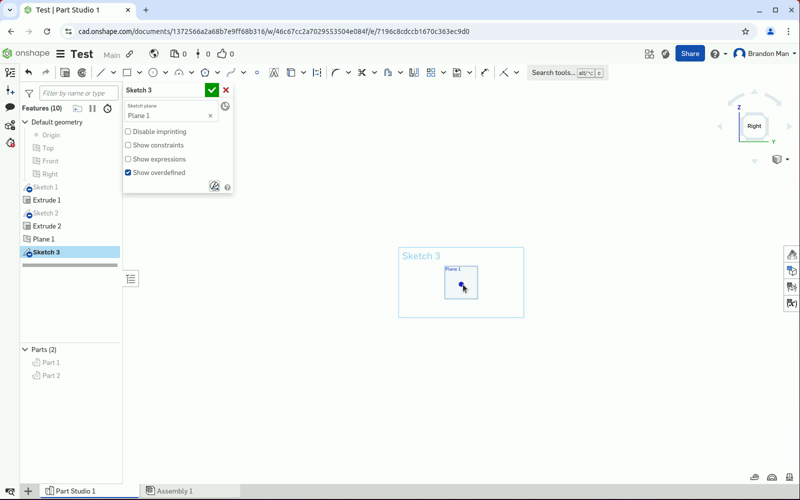
mouse_move(461, 282)
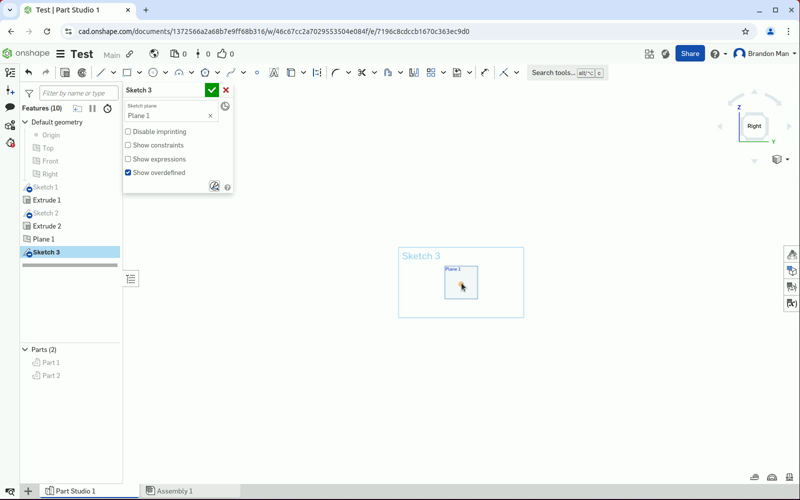
scroll(6)
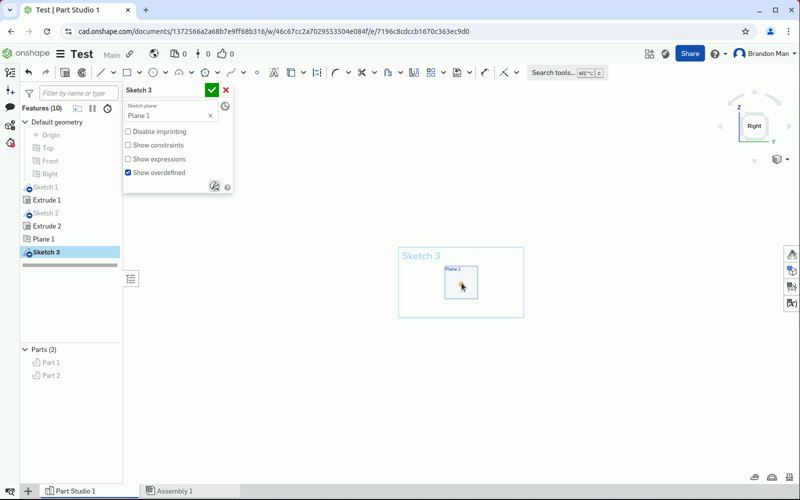
scroll(6)
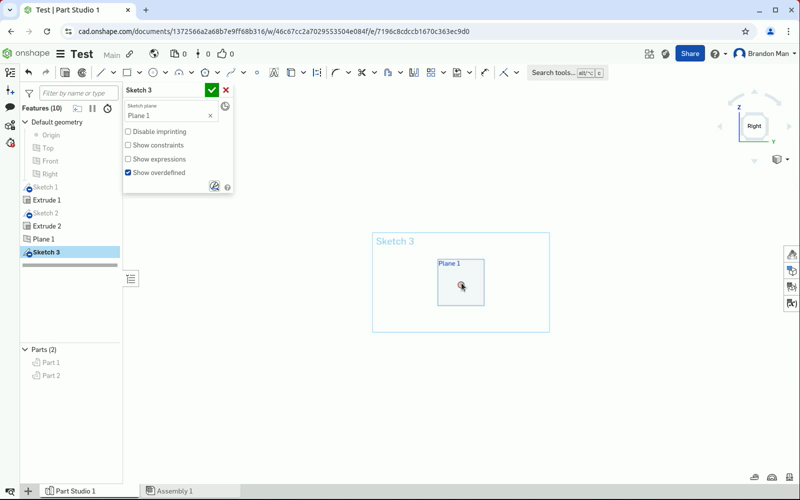
scroll(6)
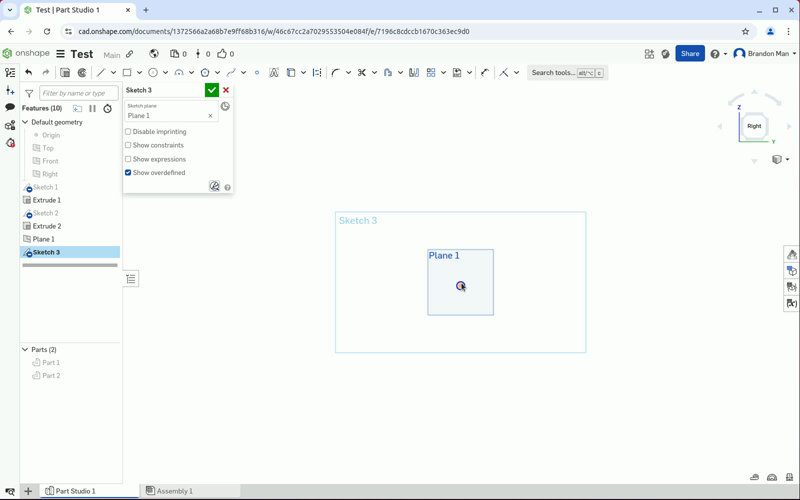
scroll(6)
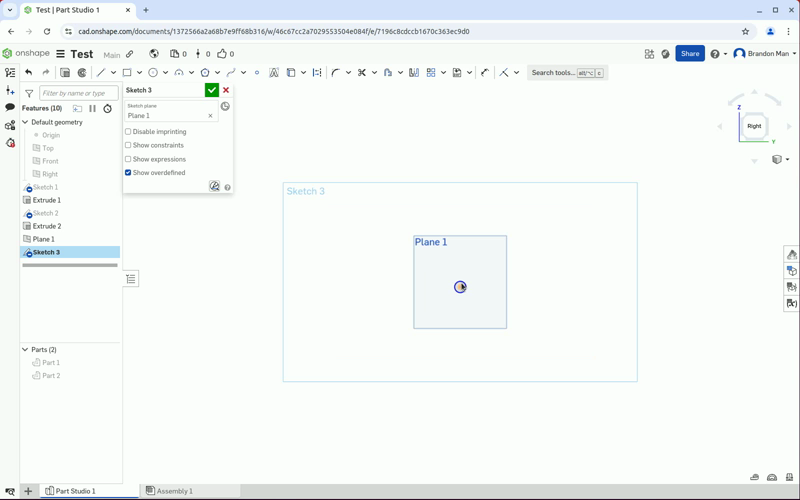
scroll(6)
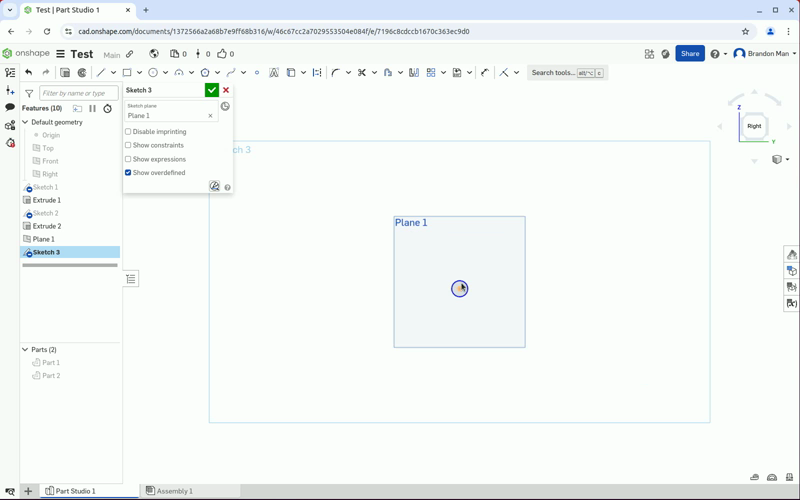
scroll(6)
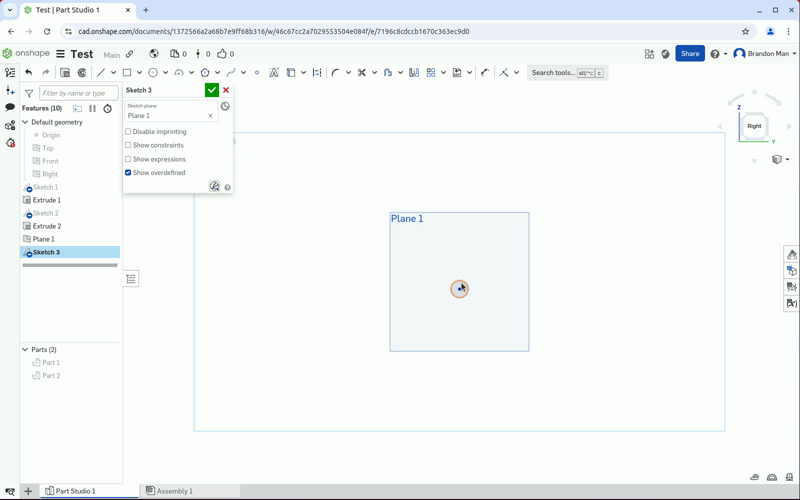
scroll(6)
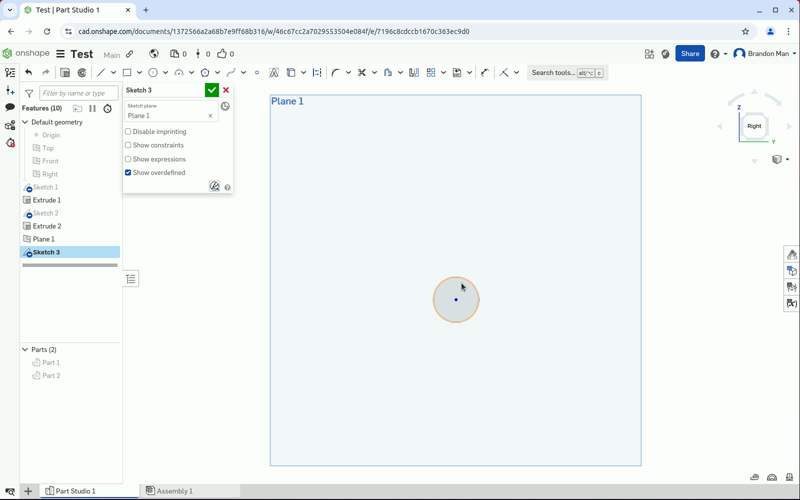
click(461, 282)
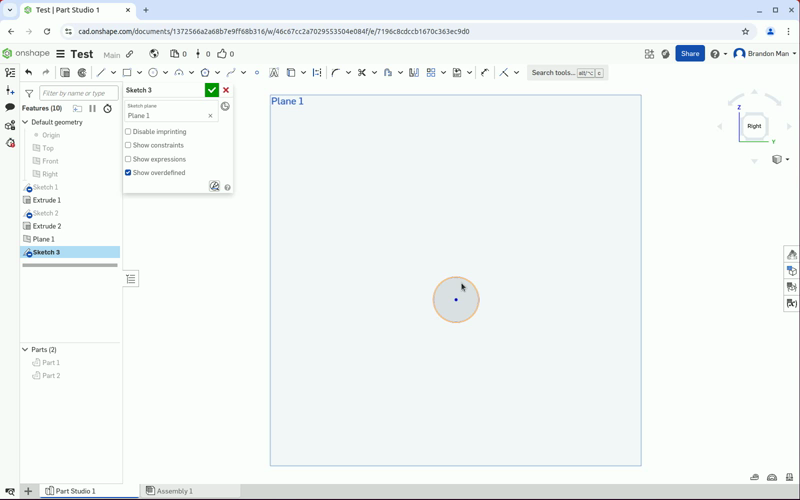
scroll(-6)
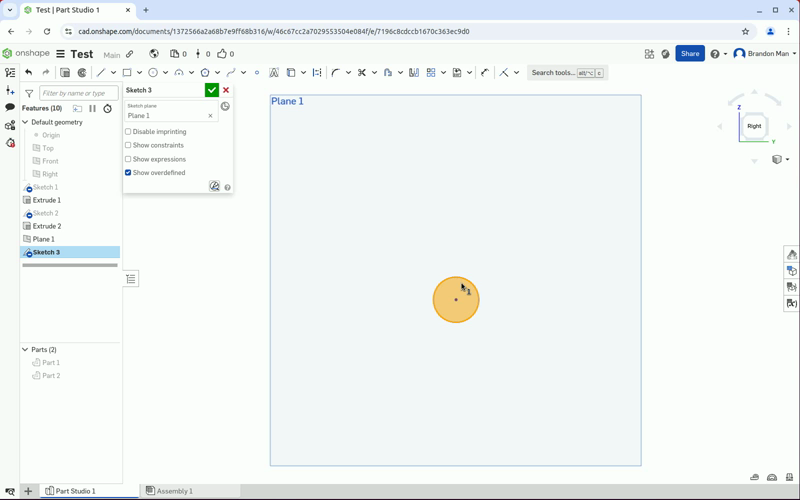
scroll(-6)
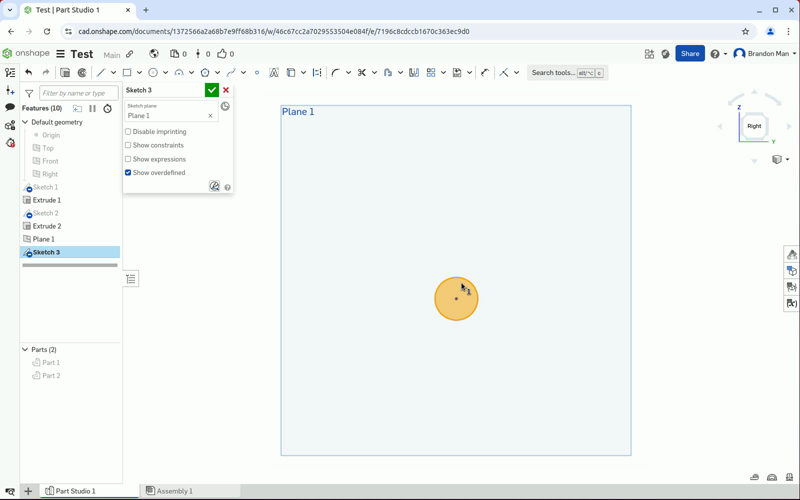
scroll(-6)
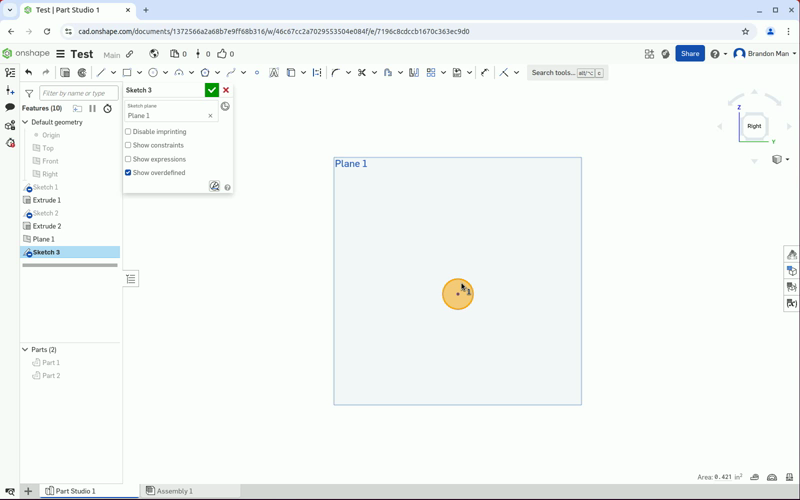
scroll(-6)
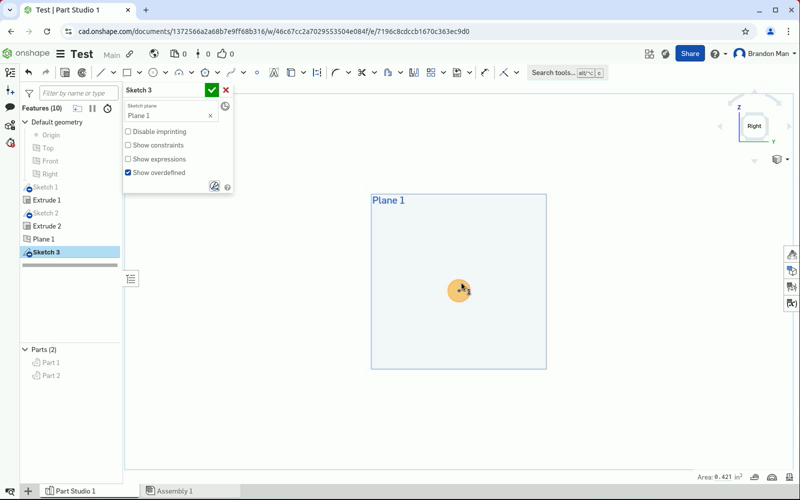
scroll(-6)
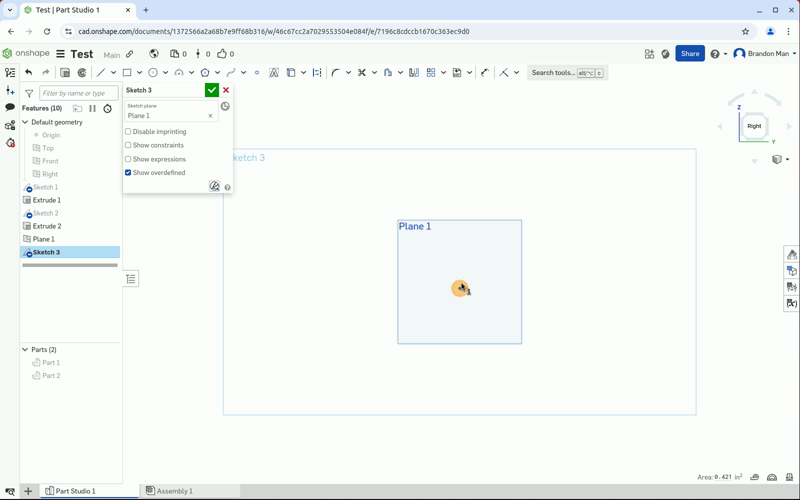
scroll(-6)
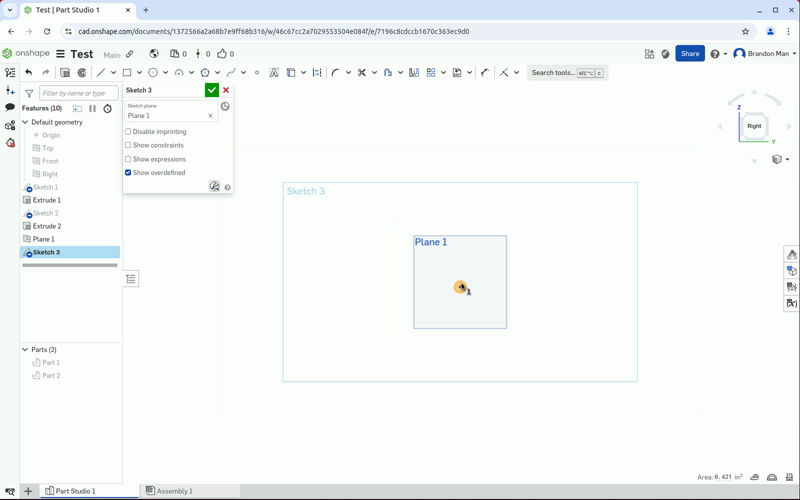
scroll(-6)
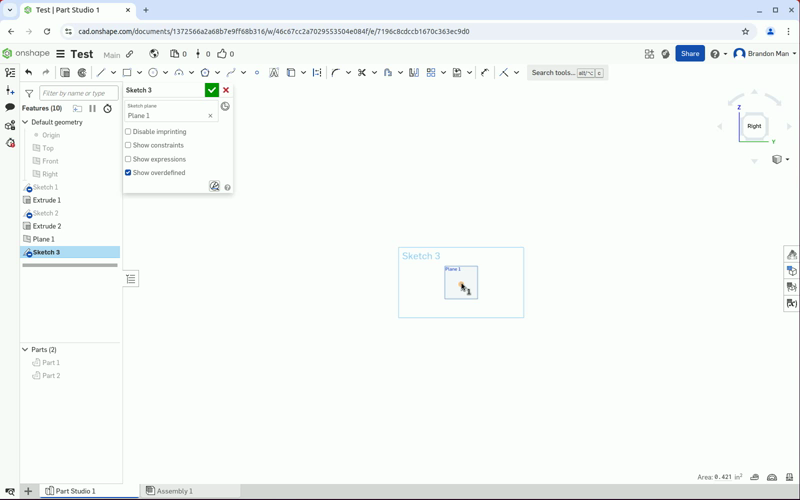
mouse_move(73, 352)
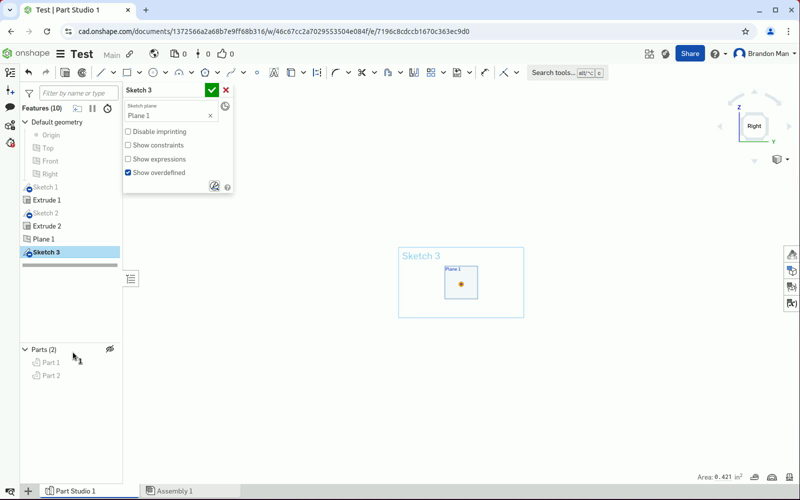
key(shift+y)
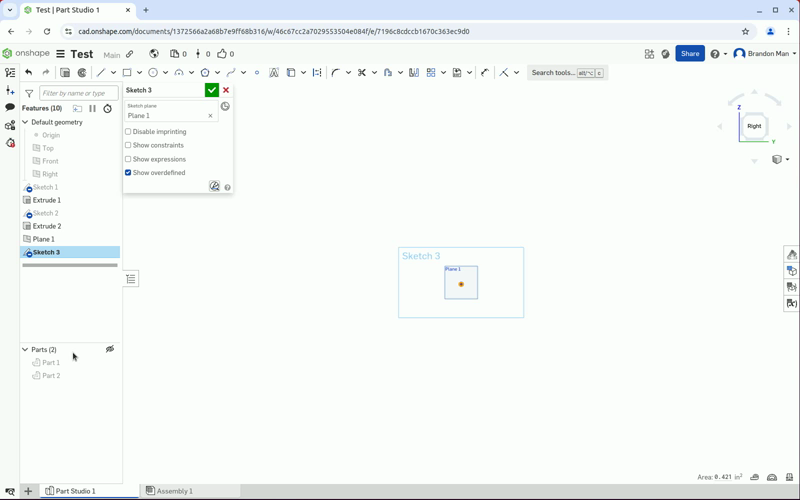
key(shift+e)
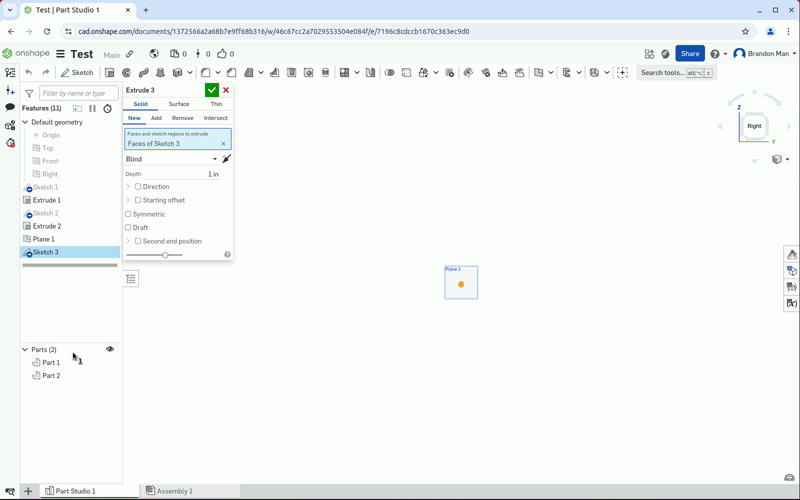
mouse_move(143, 106)
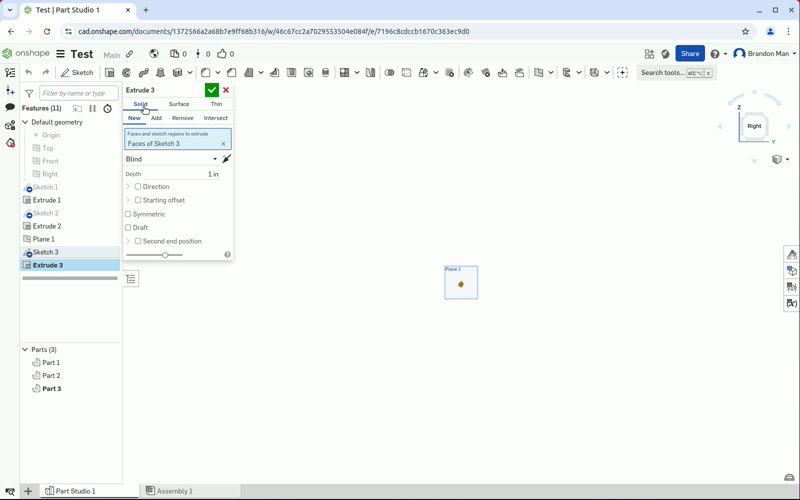
click(143, 106)
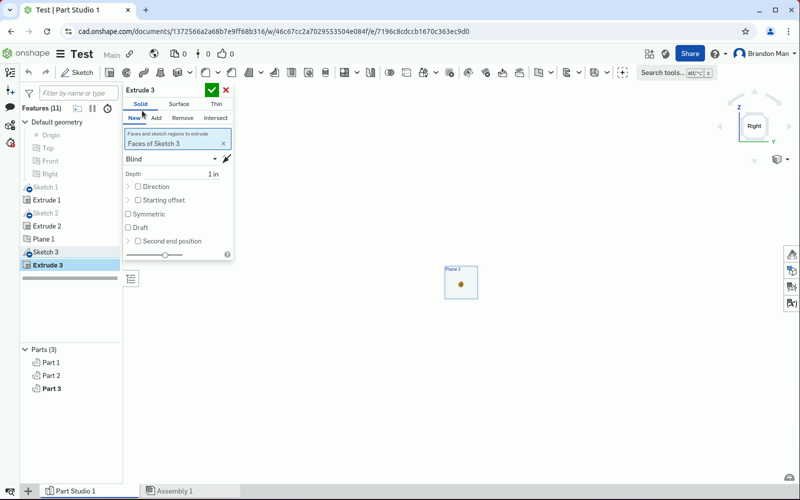
mouse_move(137, 120)
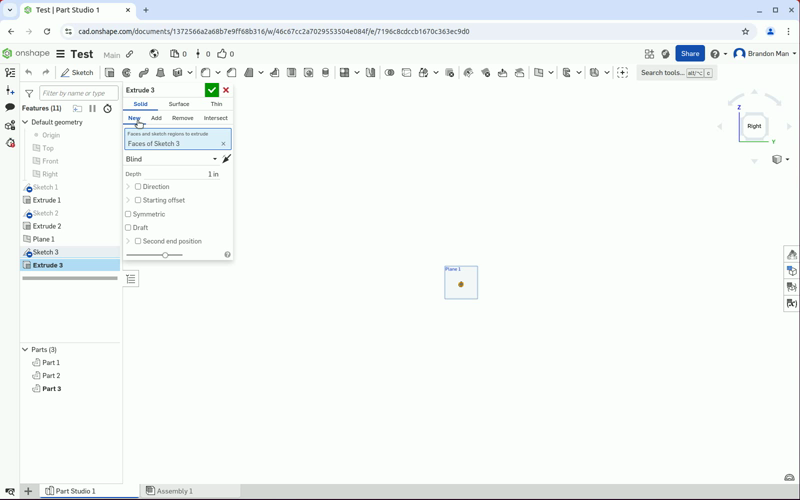
click(137, 120)
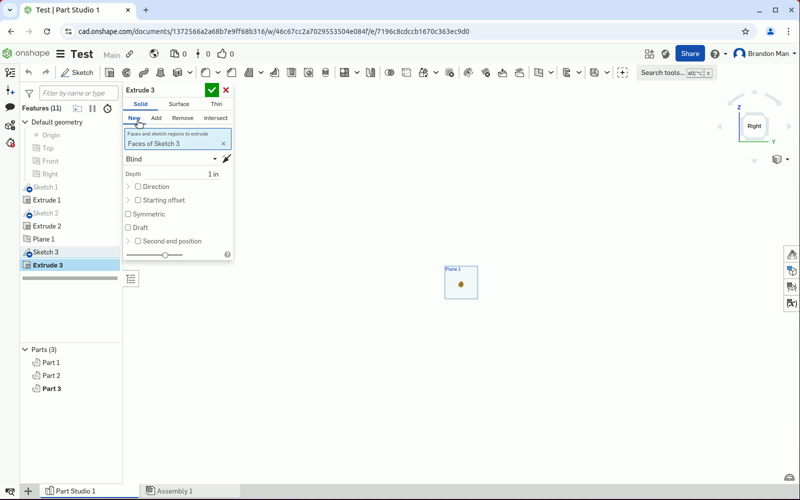
key(tab, 4)
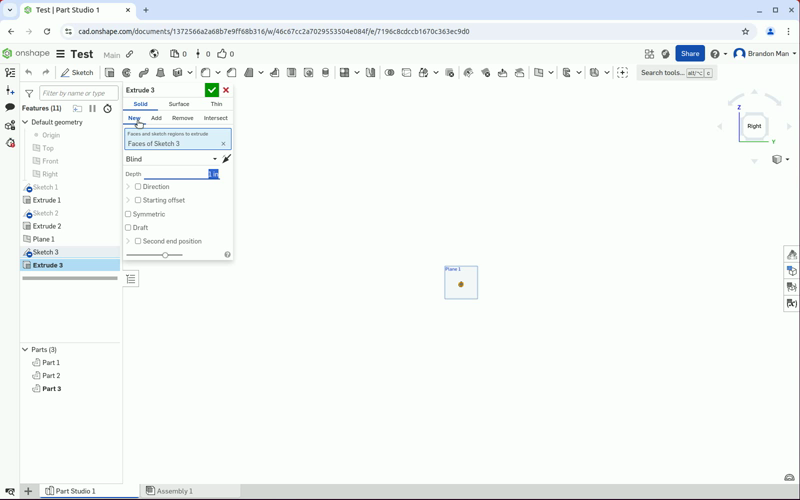
text(21.664)
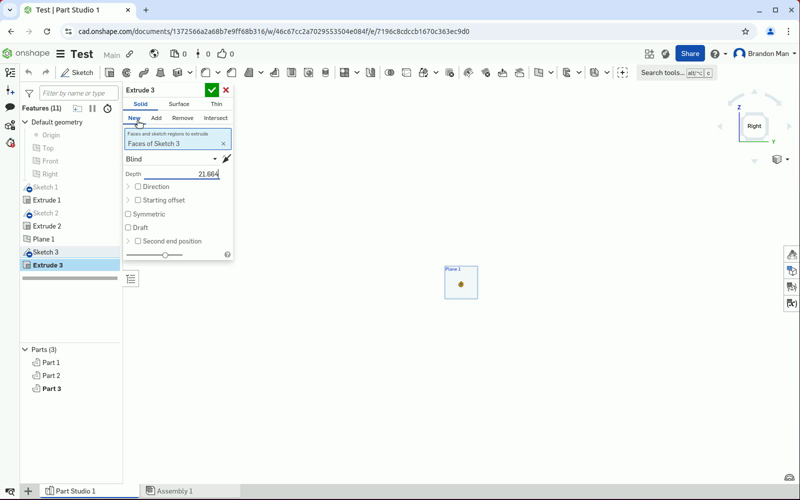
key(enter)
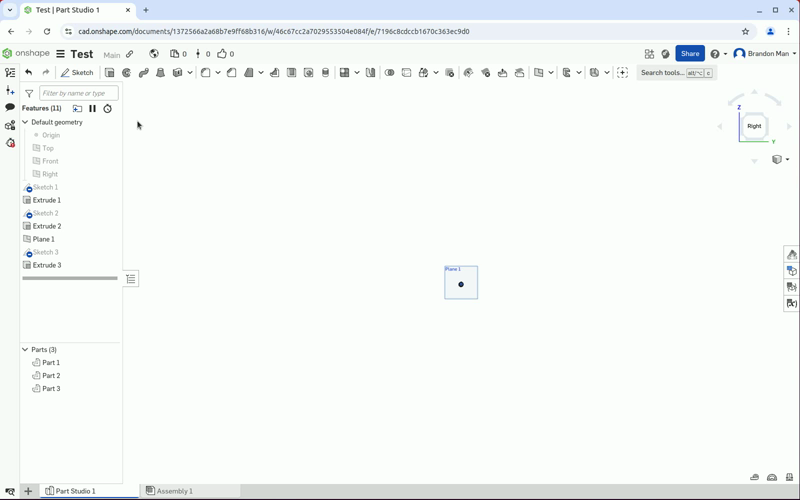
key(shift+h)
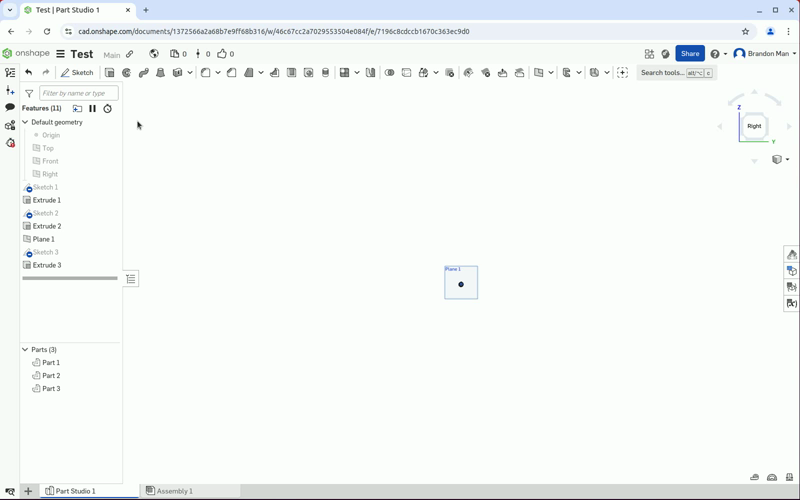
key(shift+h)
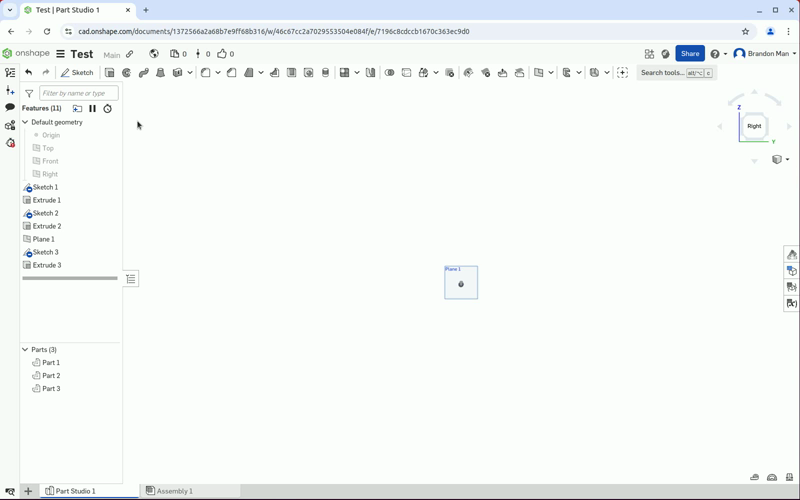
key(shift+7)
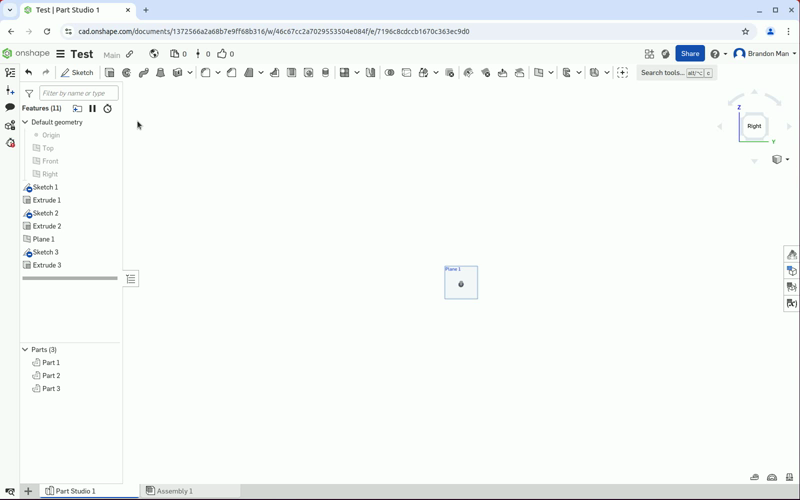
key(right, 2)
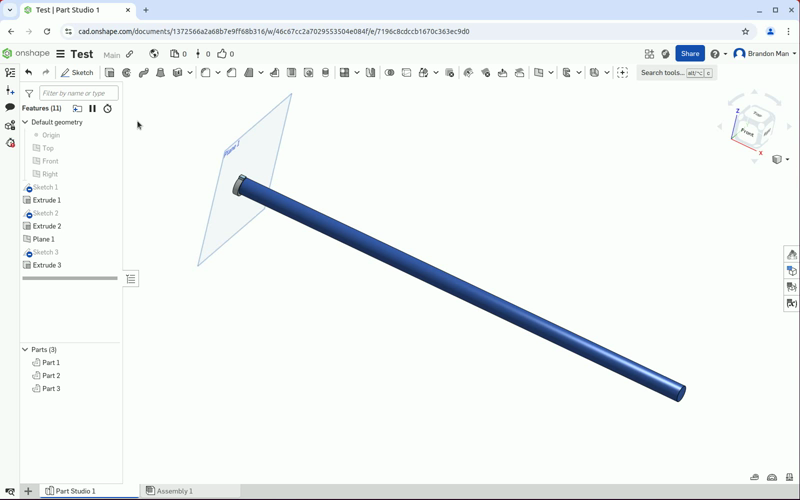
key(down, 2)
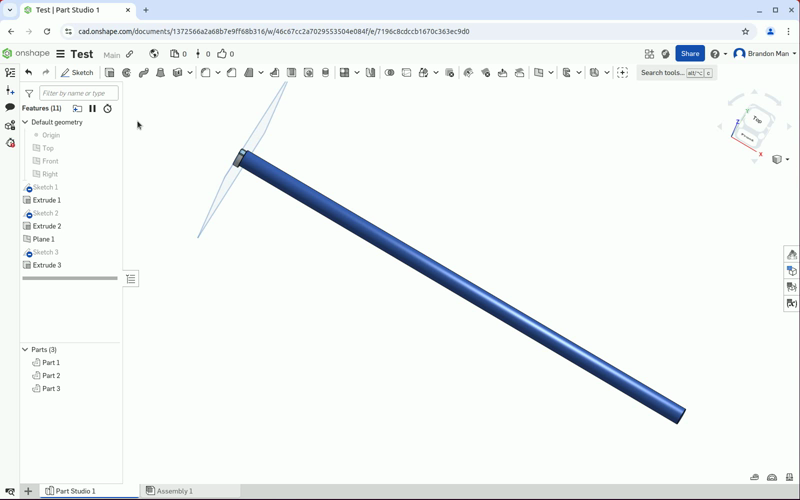
key(up, 2)
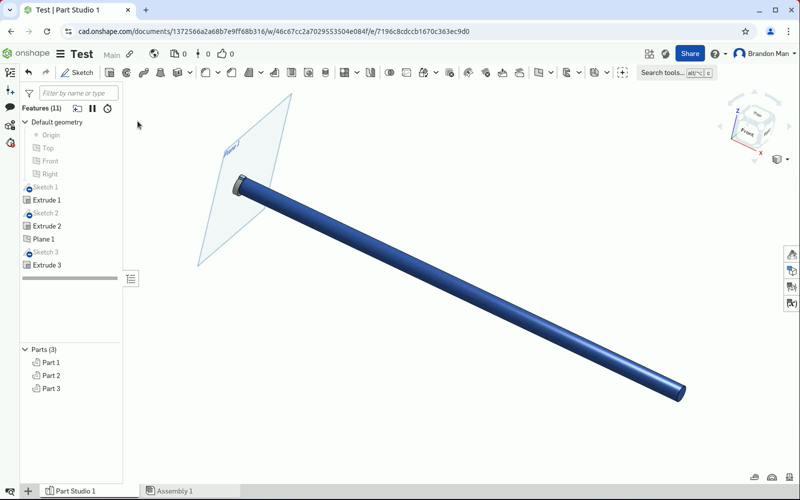
key(left, 2)
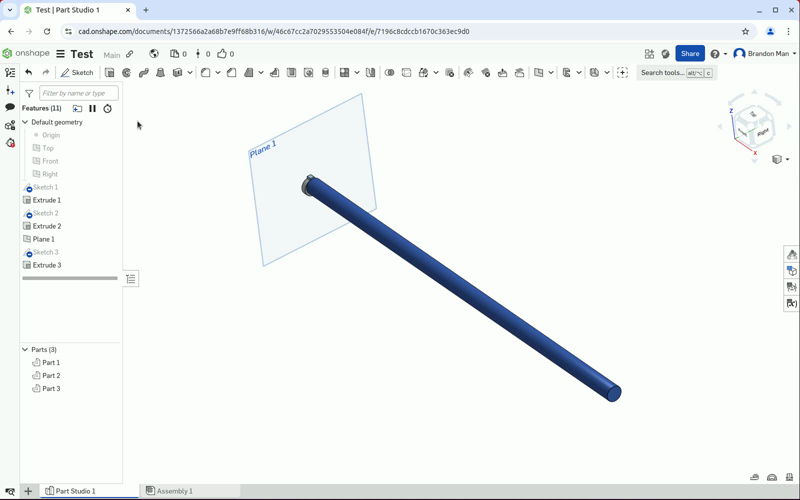
mouse_move(73, 189)
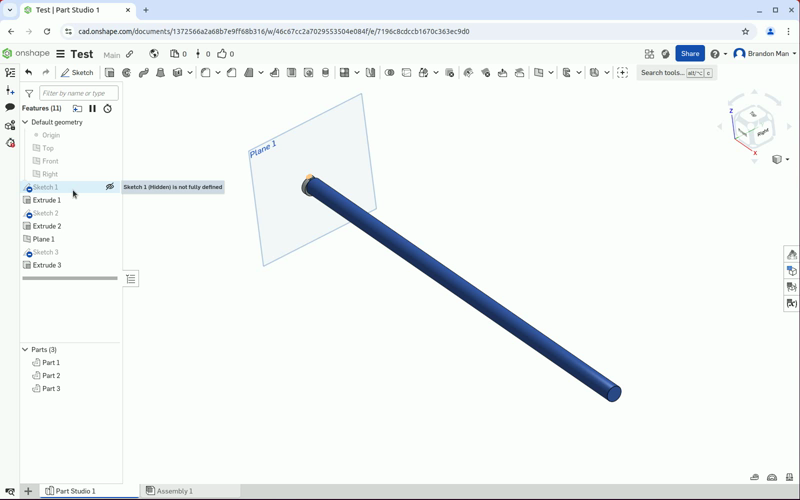
click(73, 189)